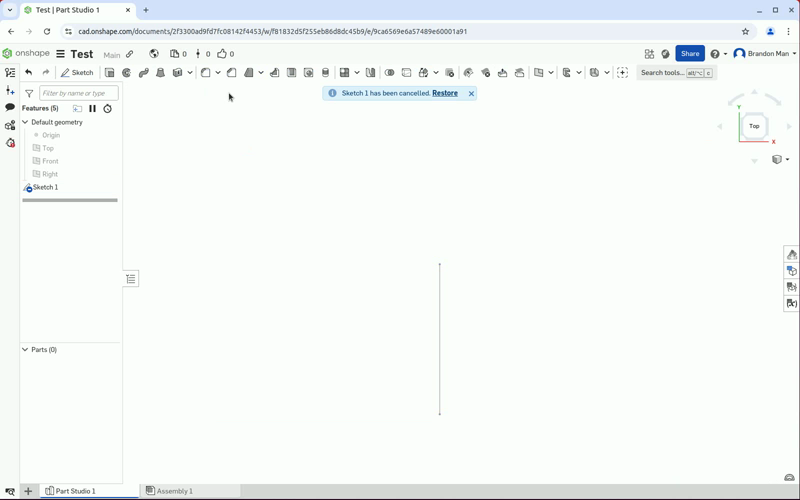
key(shift+h)
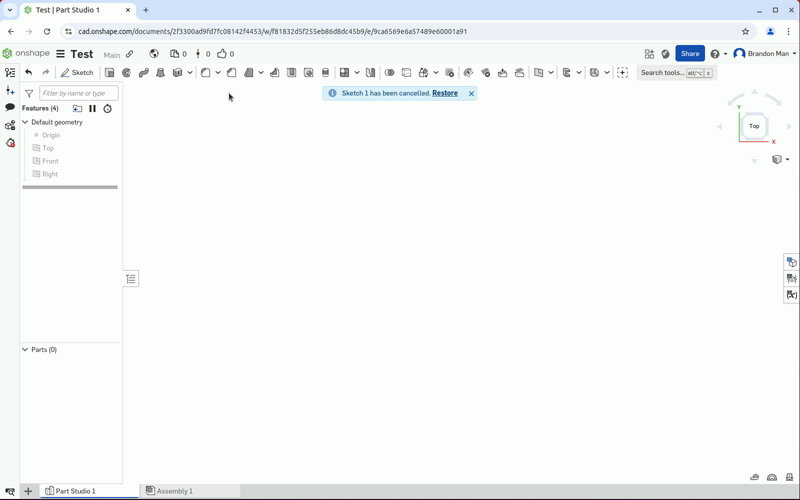
mouse_move(73, 352)
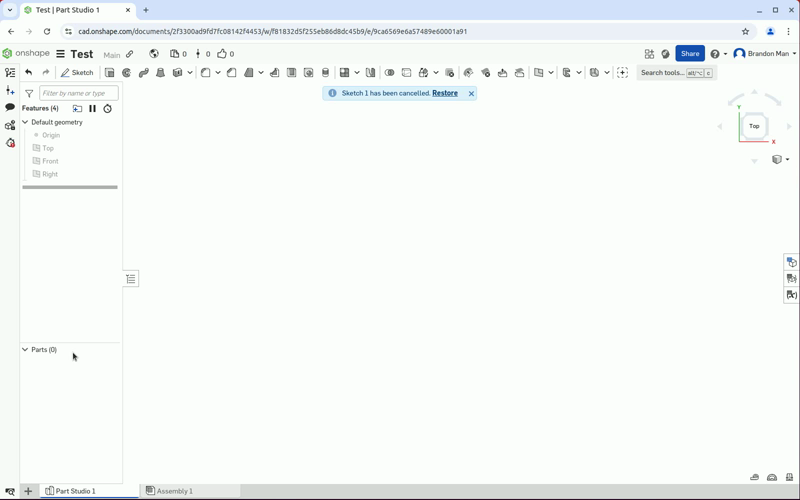
key(y)
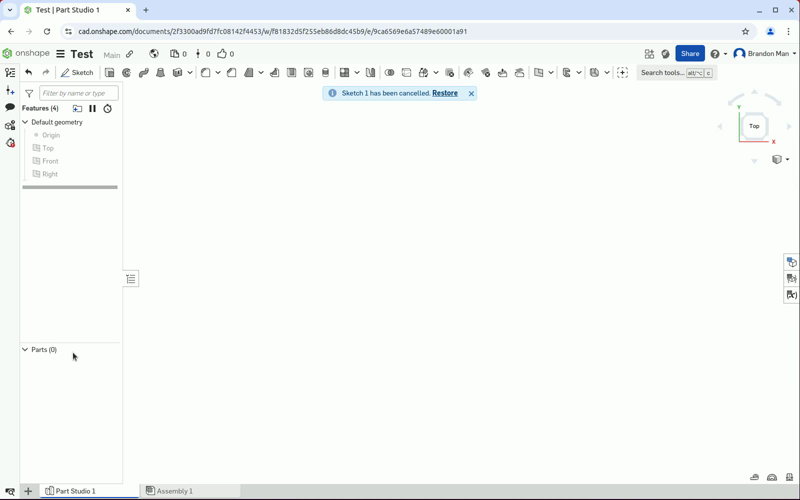
key(shift+p)
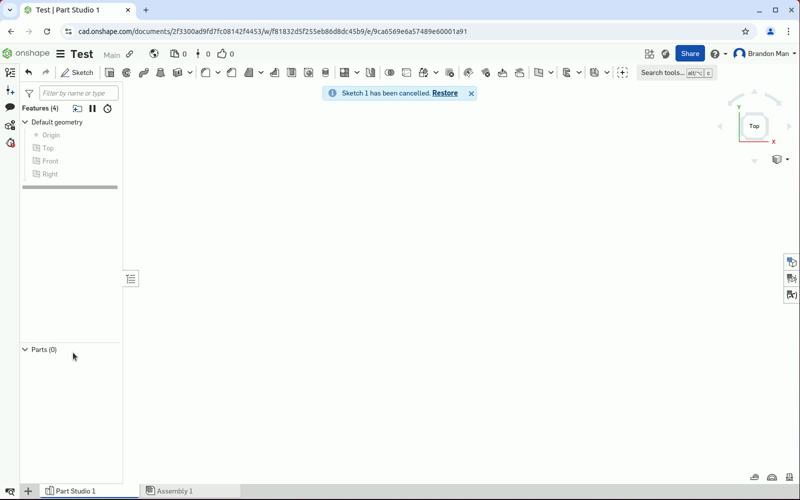
key(space)
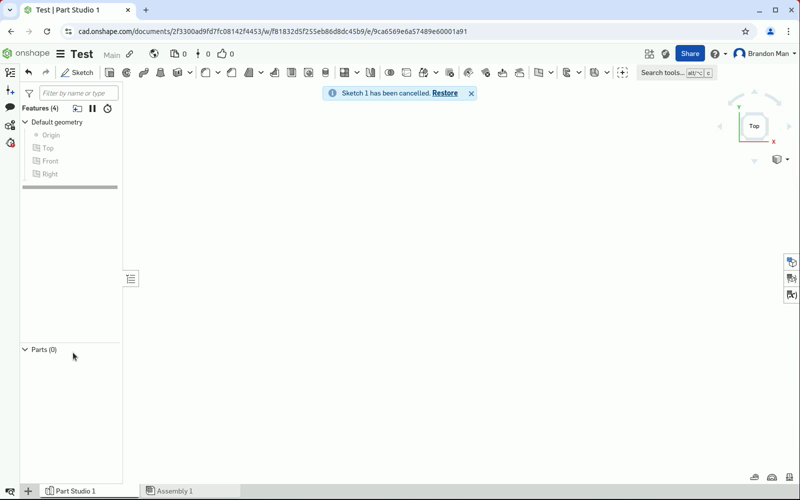
key_down(shift)
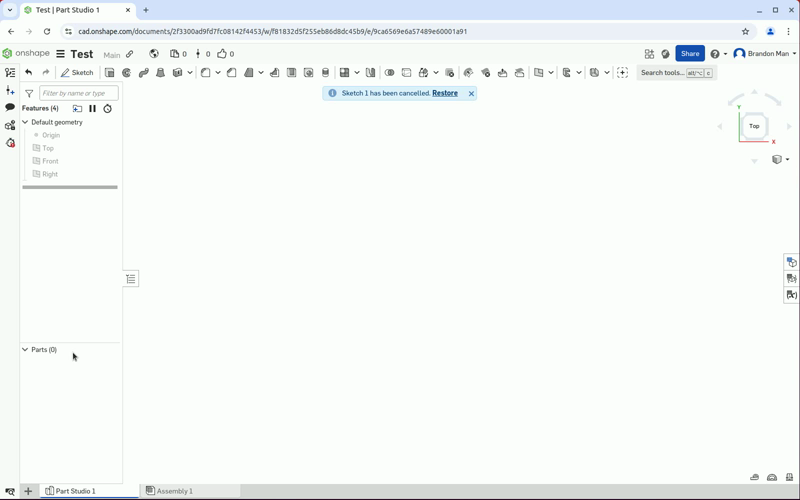
key(up)
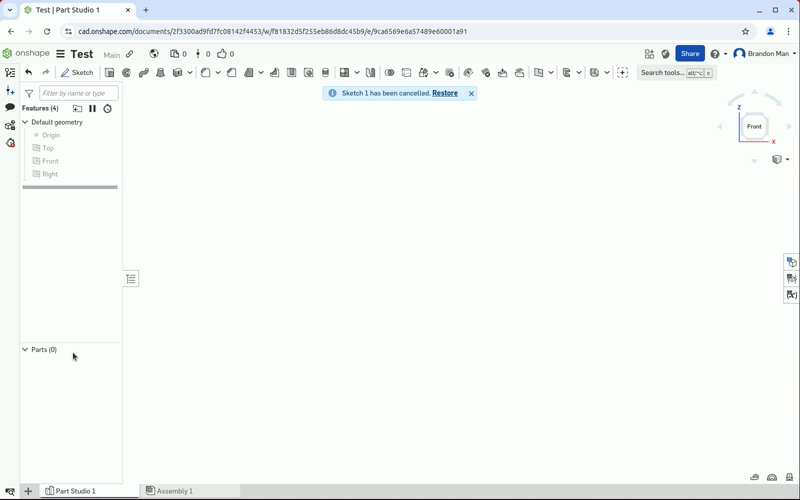
key_up(shift)
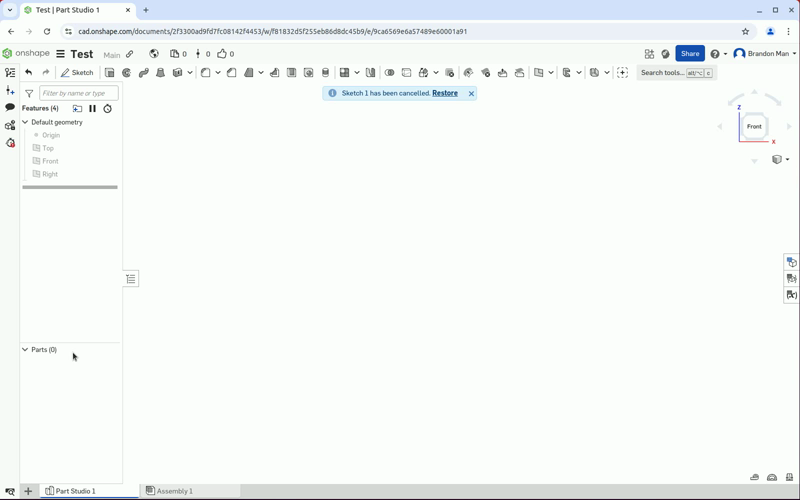
mouse_move(73, 352)
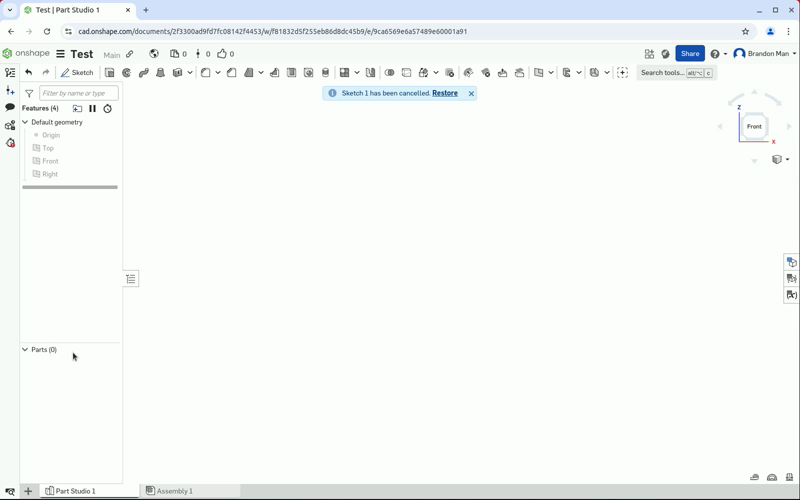
key(shift+y)
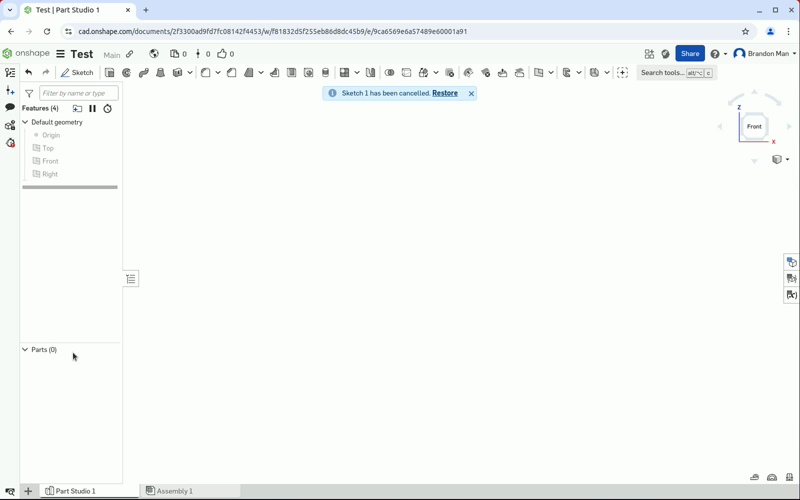
key(shift+s)
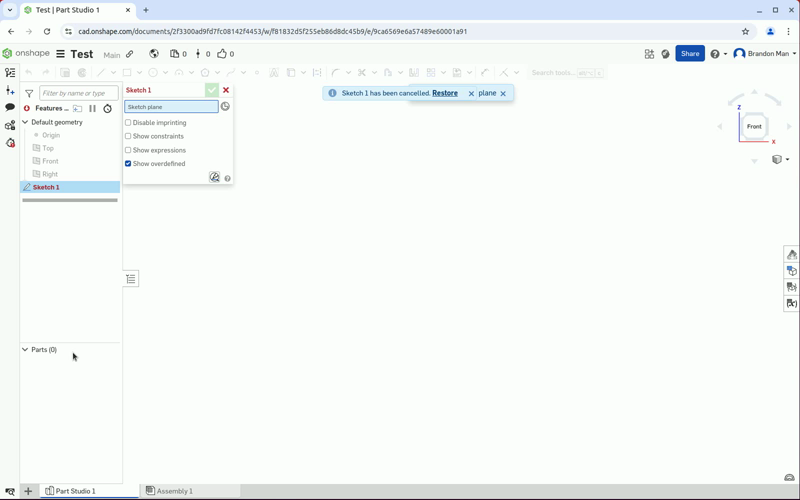
mouse_move(73, 163)
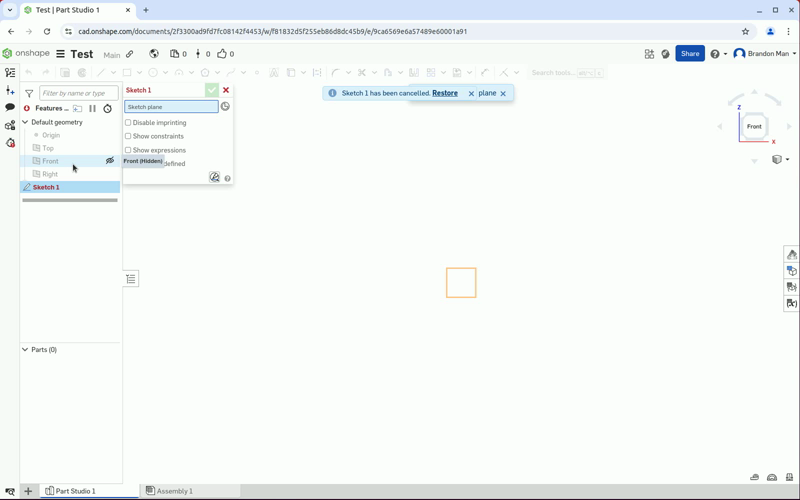
click(73, 163)
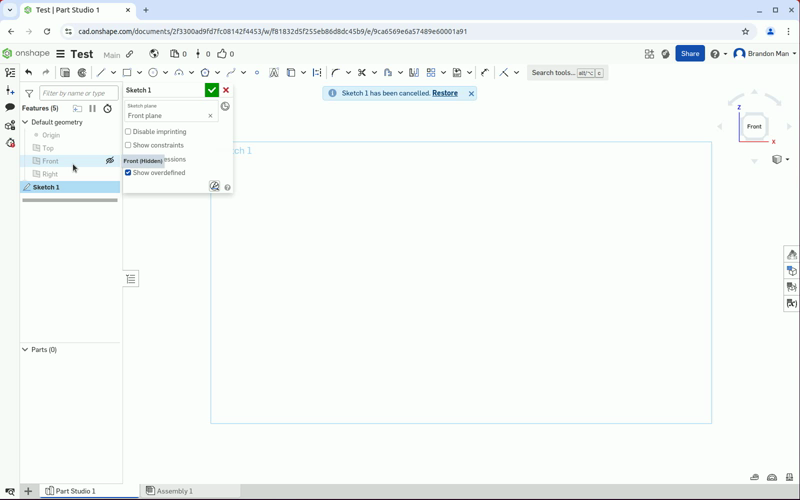
mouse_move(73, 352)
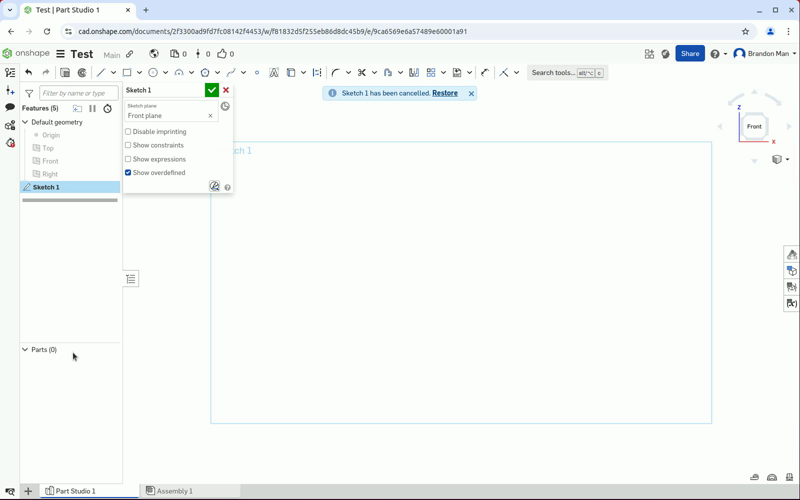
key(y)
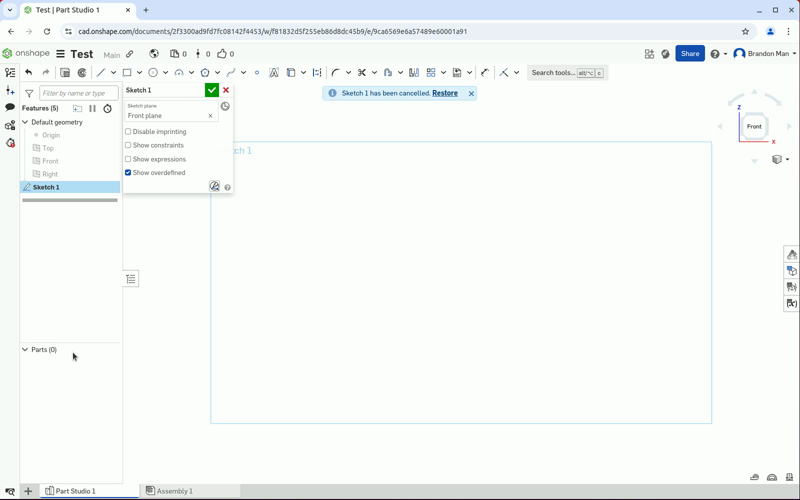
key(l)
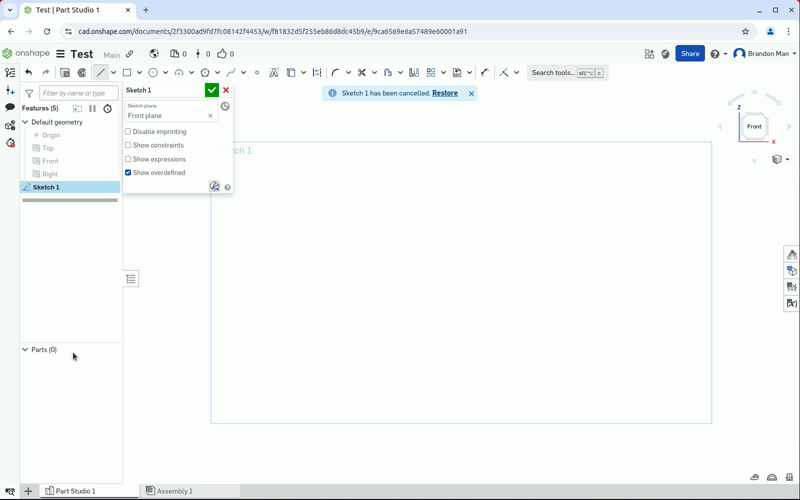
key_down(shift)
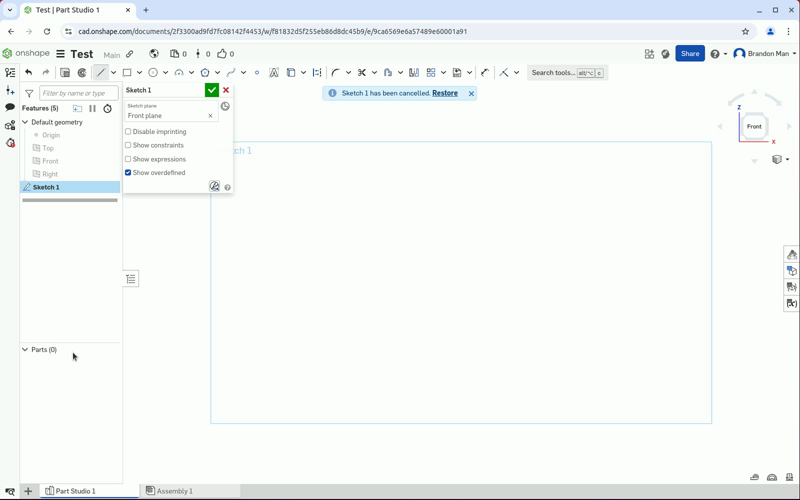
mouse_move(348, 282)
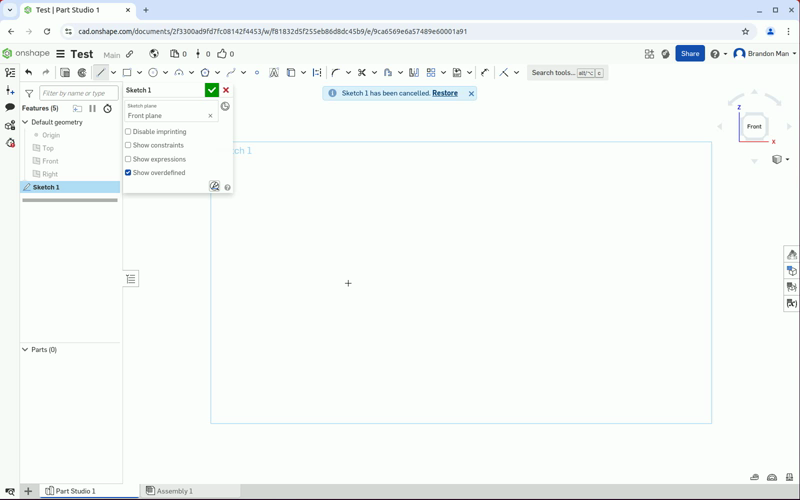
click(348, 282)
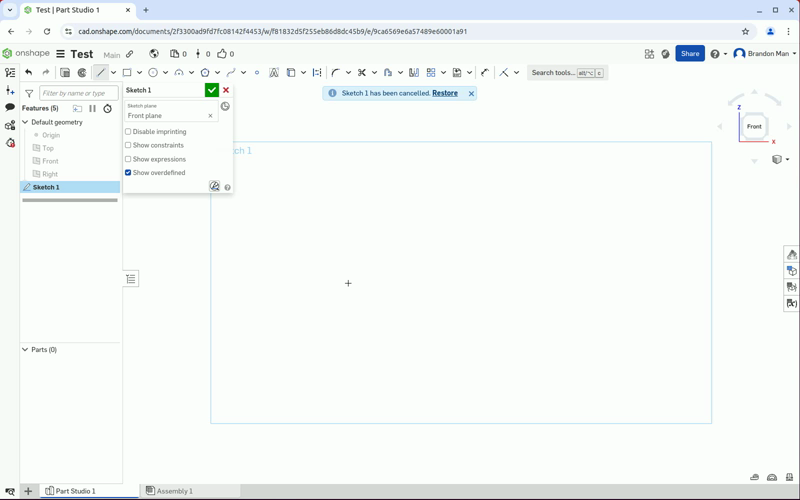
key_up(shift)
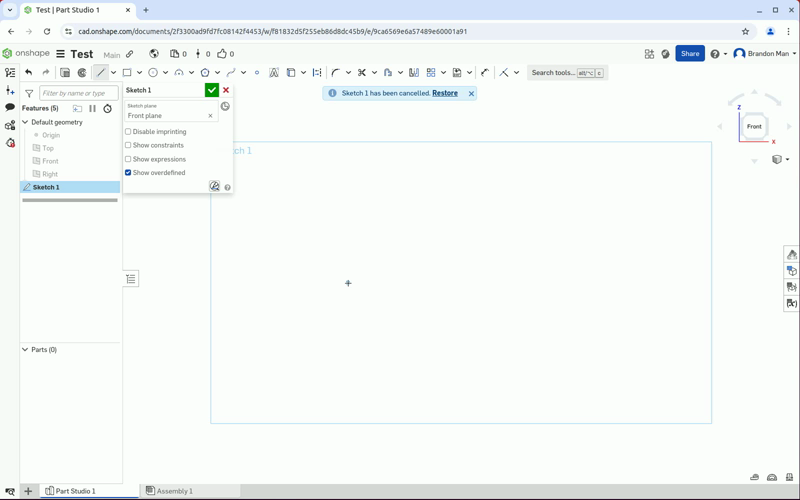
key_down(shift)
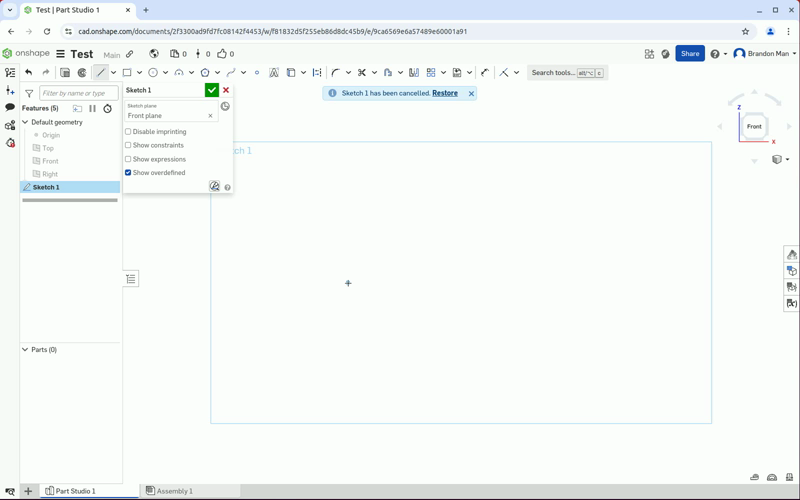
mouse_move(378, 282)
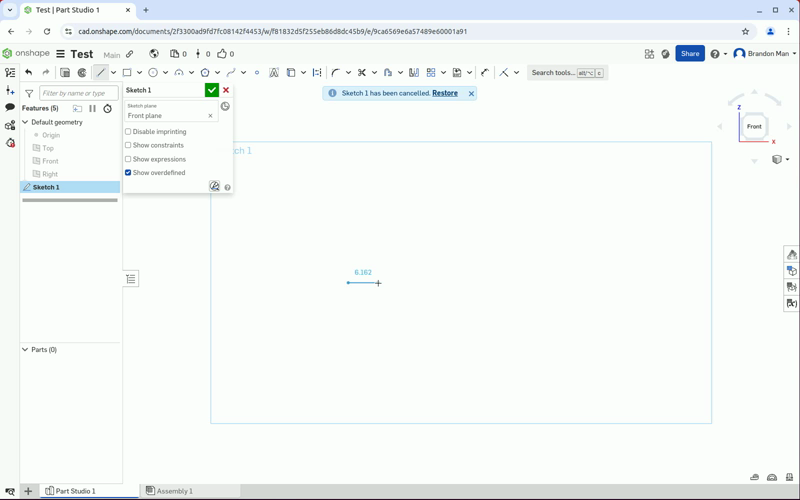
mouse_move(358, 282)
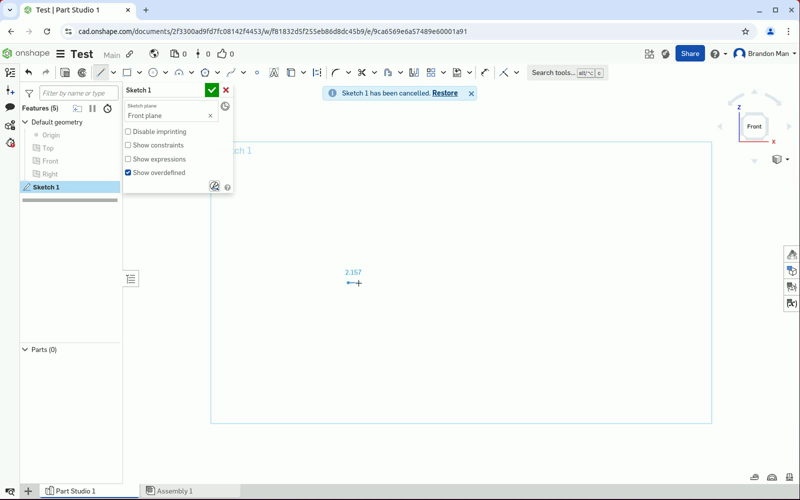
click(358, 282)
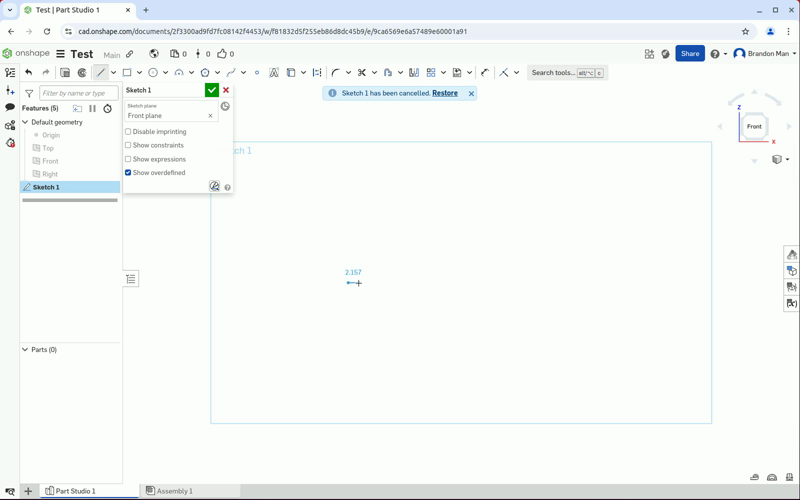
key_up(shift)
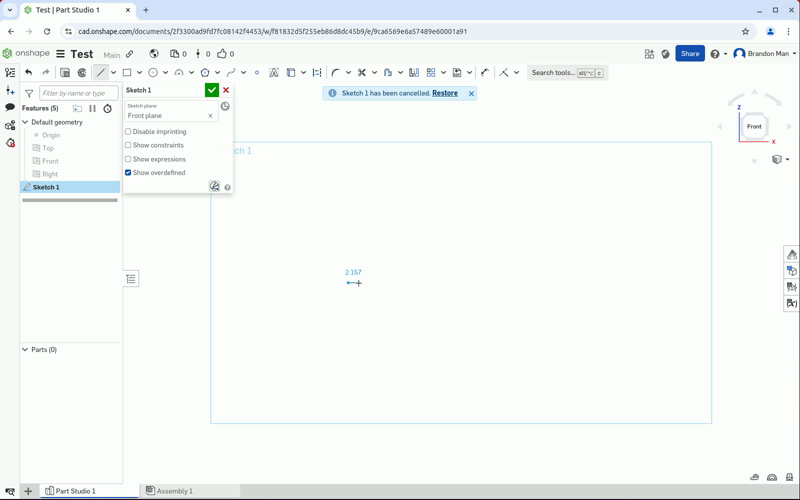
key_down(shift)
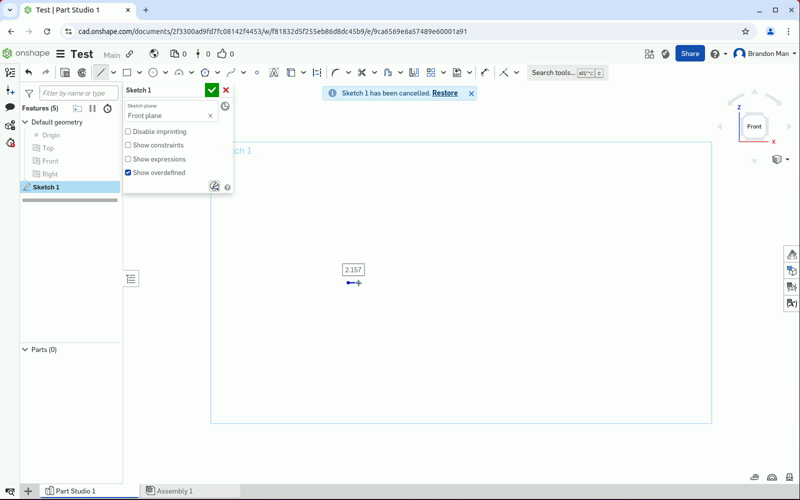
mouse_move(388, 282)
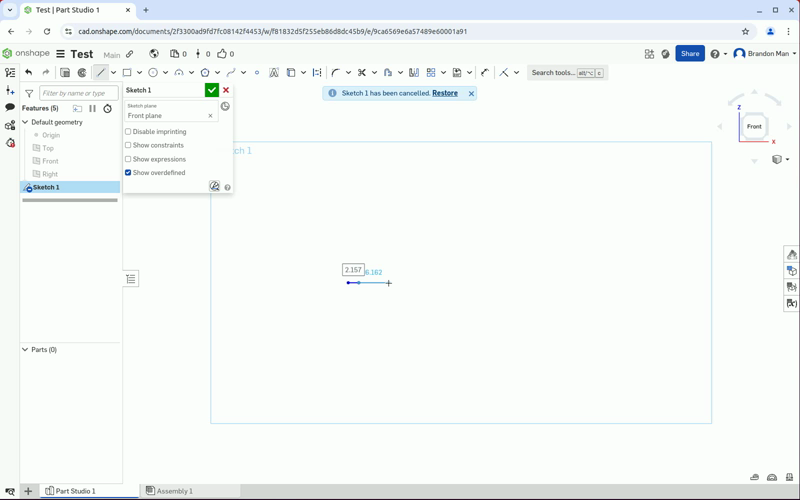
mouse_move(358, 235)
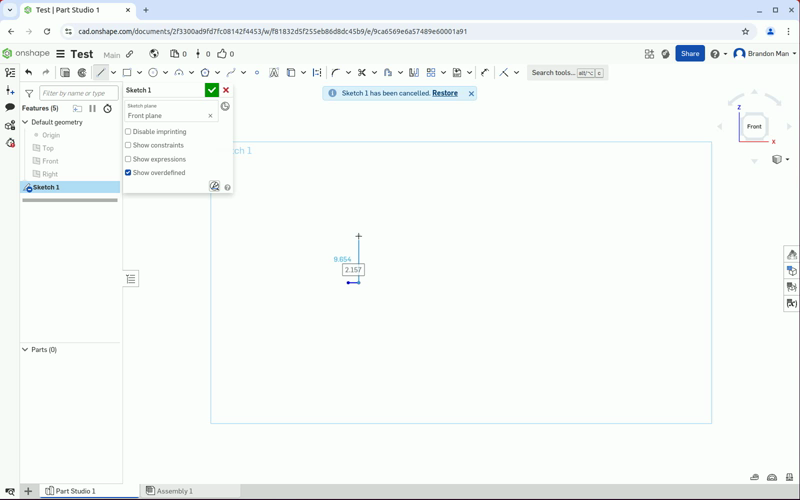
click(358, 235)
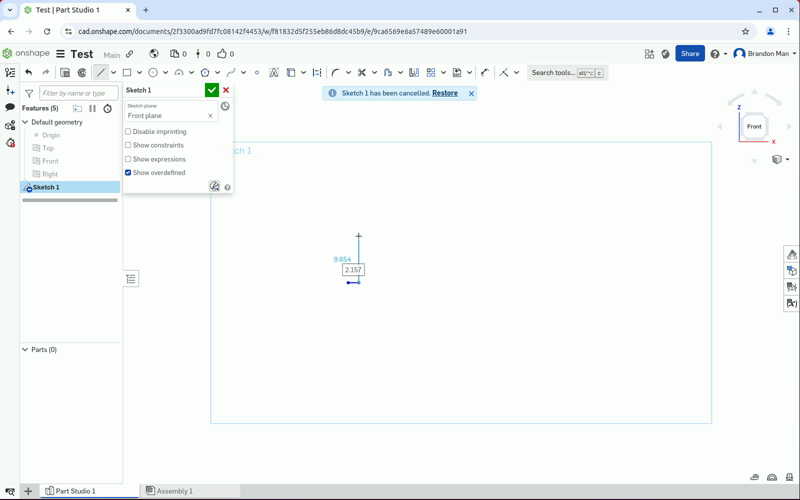
key_up(shift)
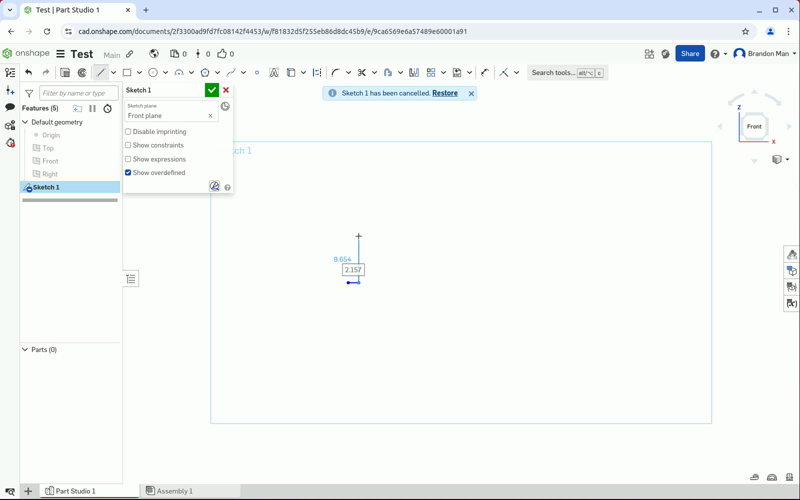
key_down(shift)
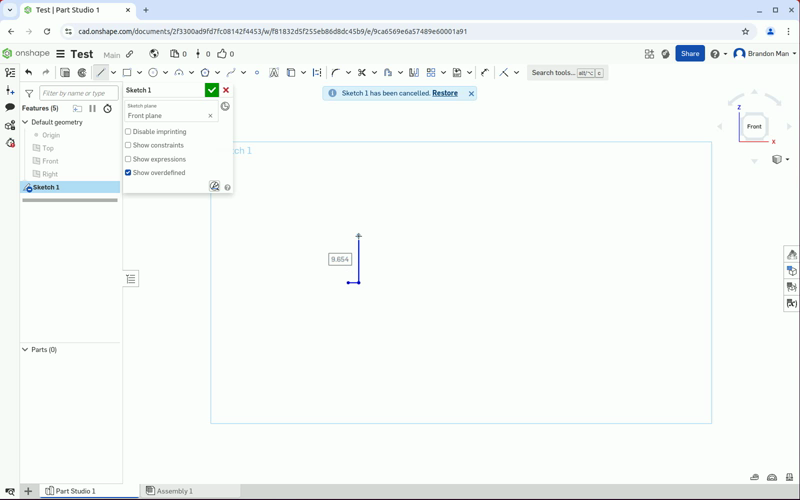
mouse_move(388, 235)
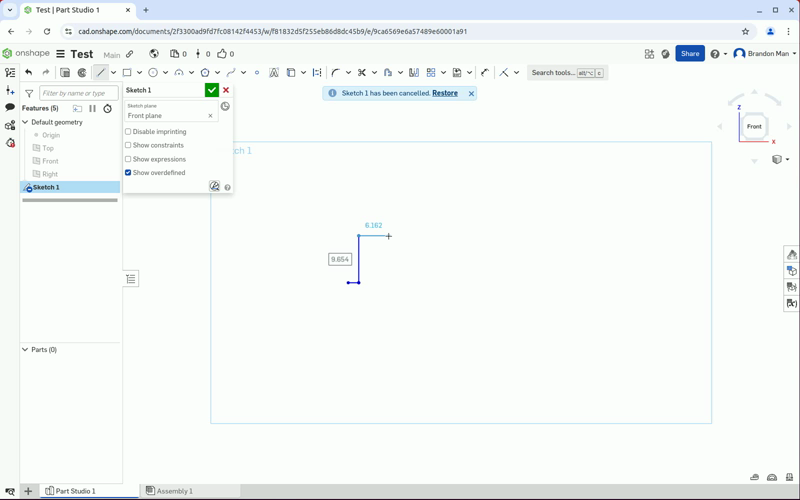
mouse_move(348, 235)
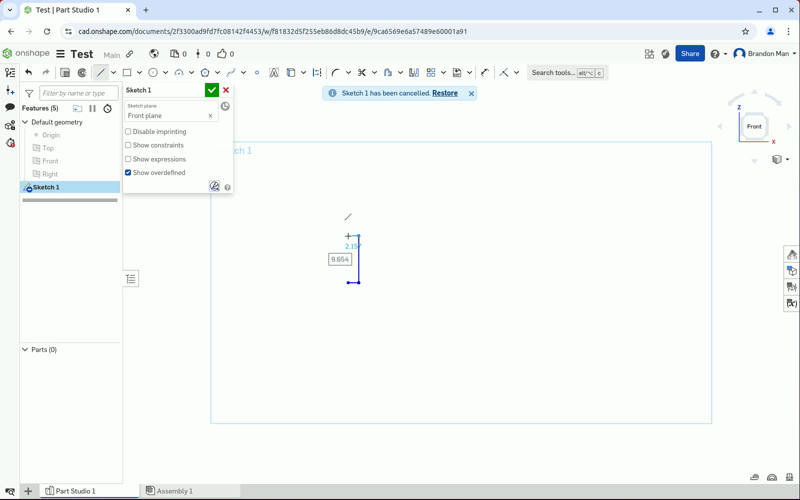
click(348, 235)
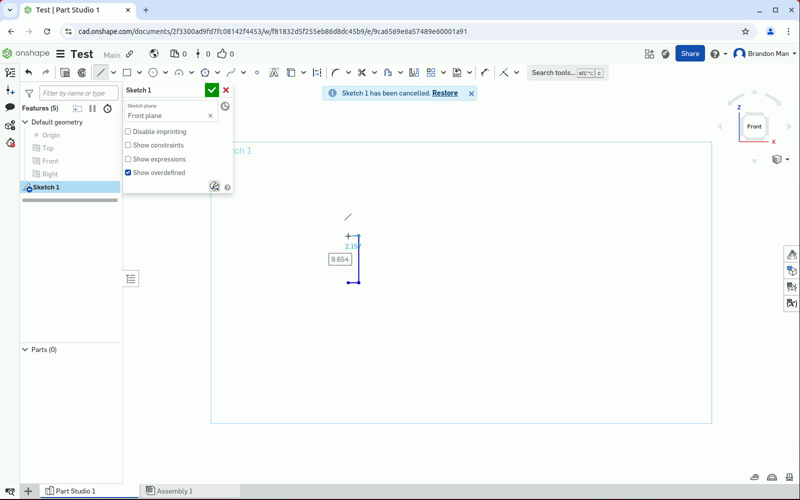
key_up(shift)
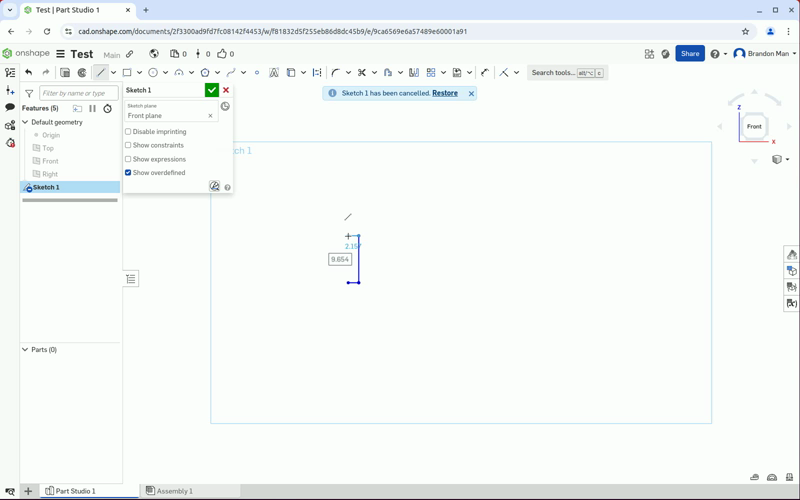
mouse_move(378, 235)
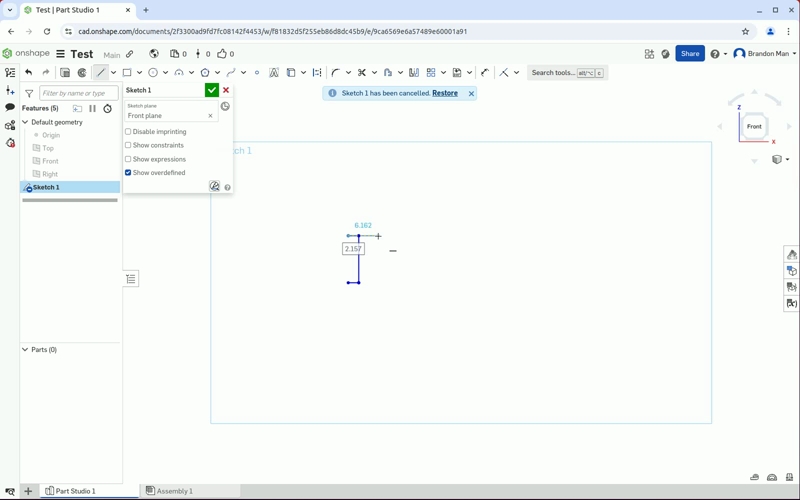
key_down(shift)
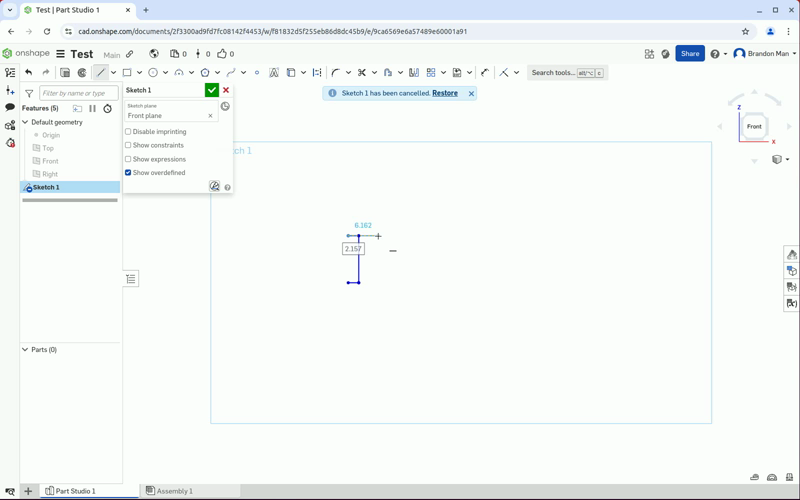
mouse_move(348, 282)
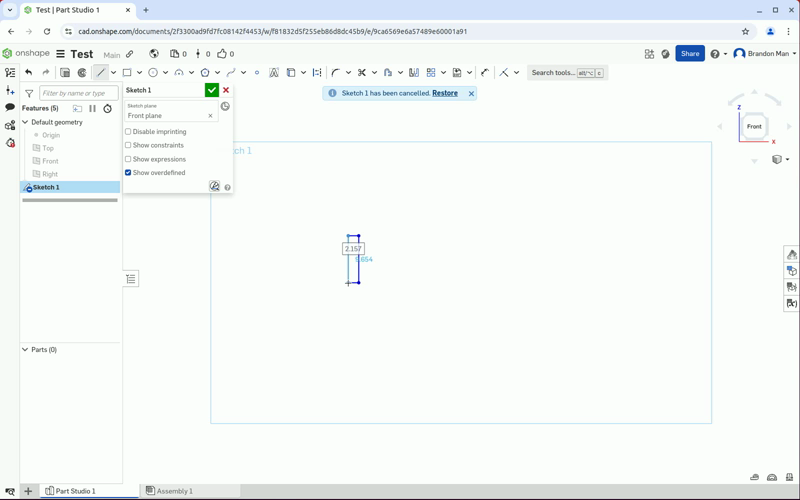
key_up(shift)
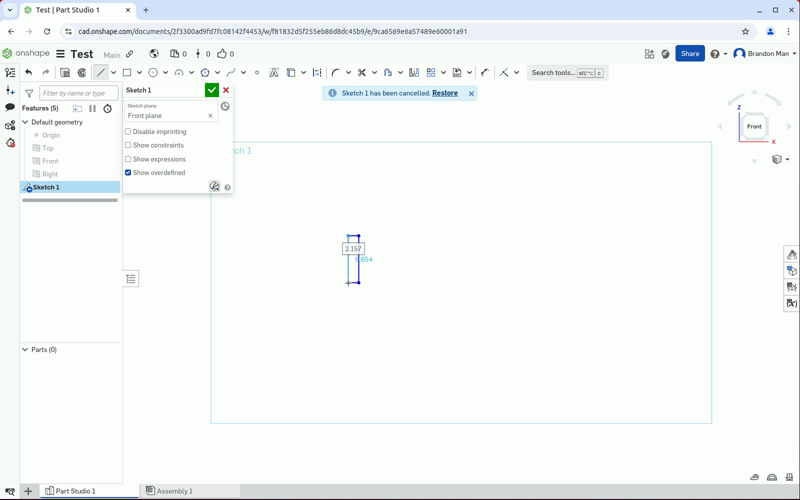
click(348, 282)
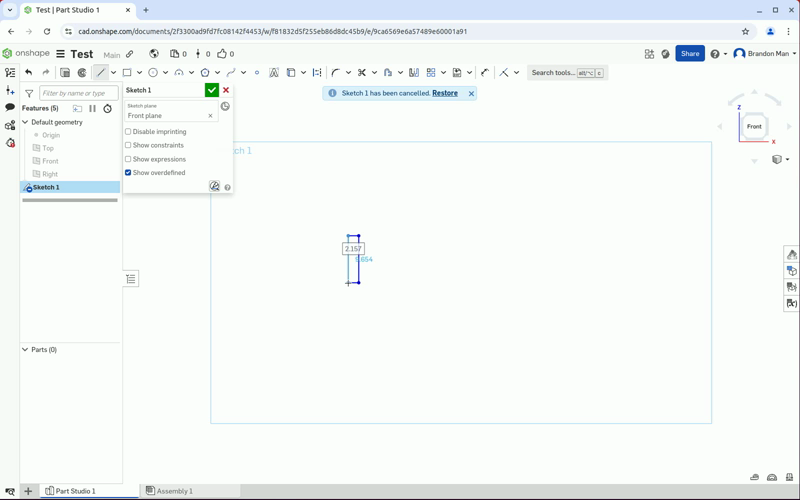
key(esc)
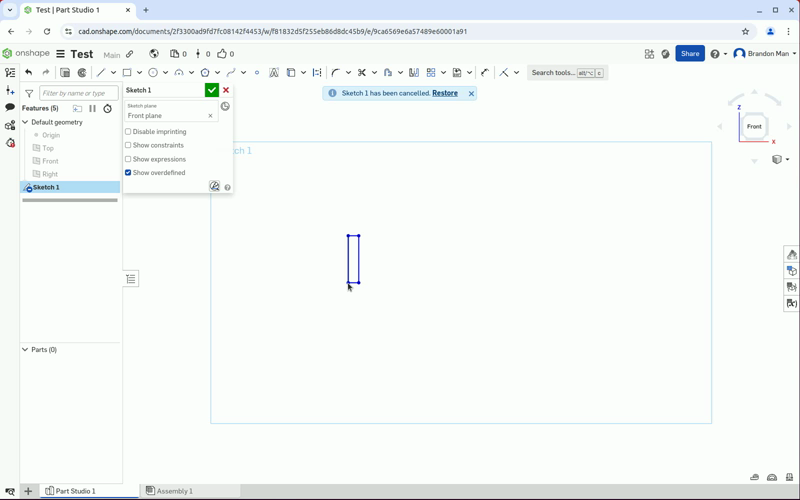
mouse_move(356, 254)
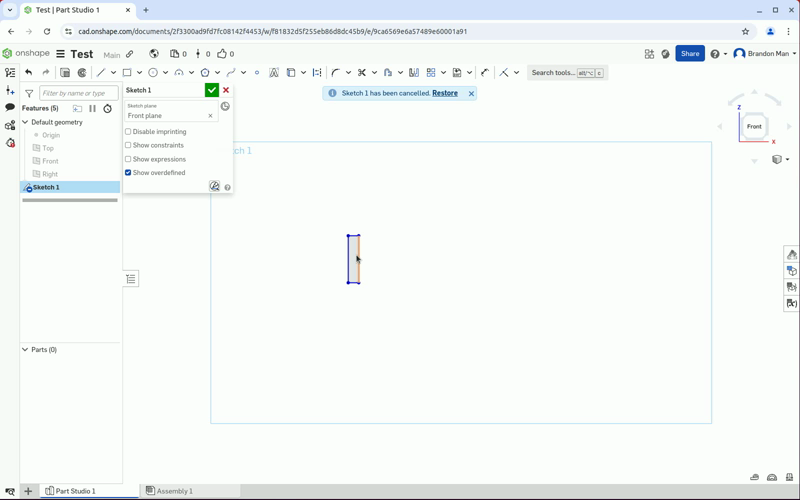
scroll(6)
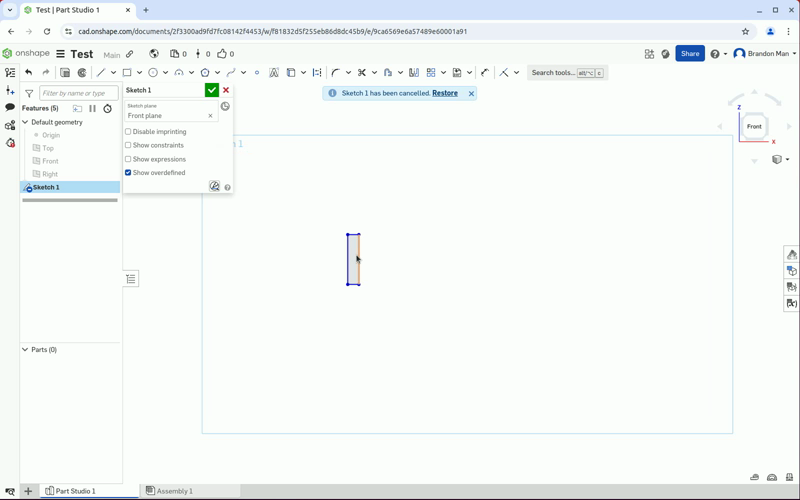
scroll(6)
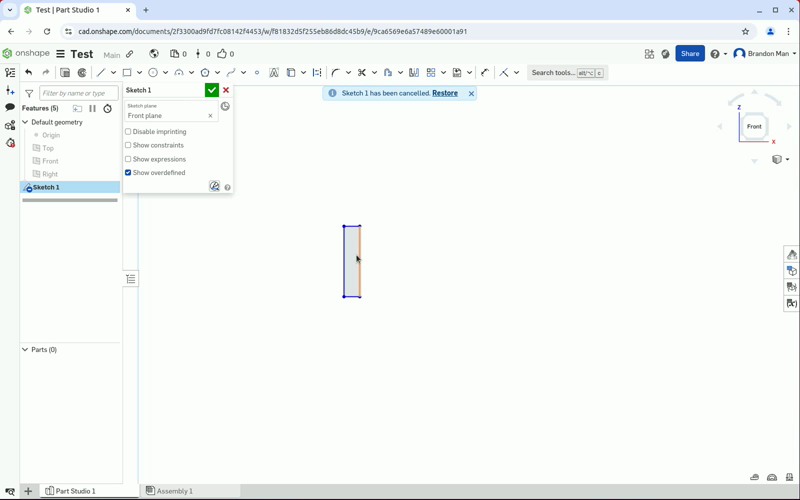
scroll(6)
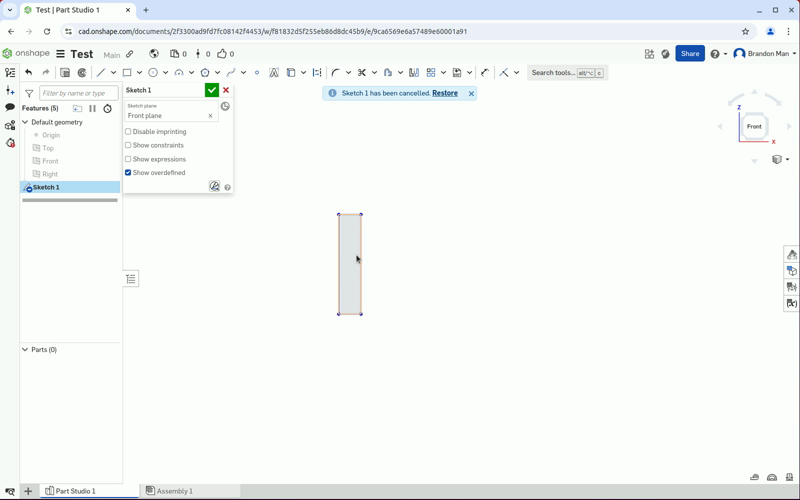
scroll(6)
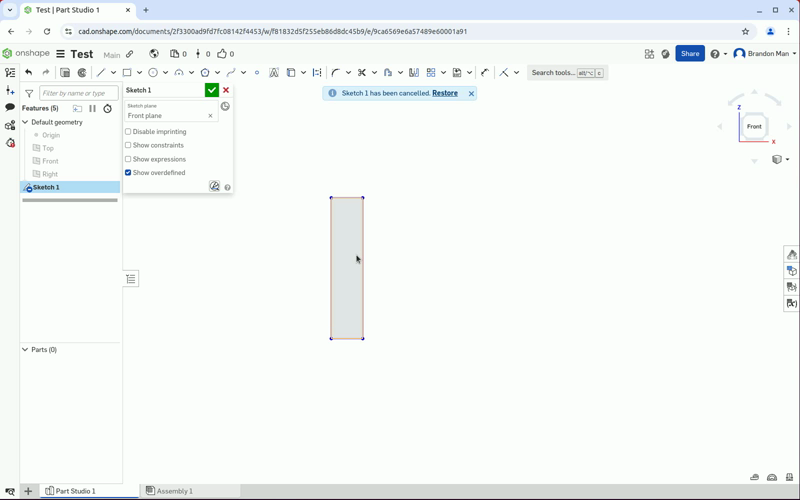
scroll(6)
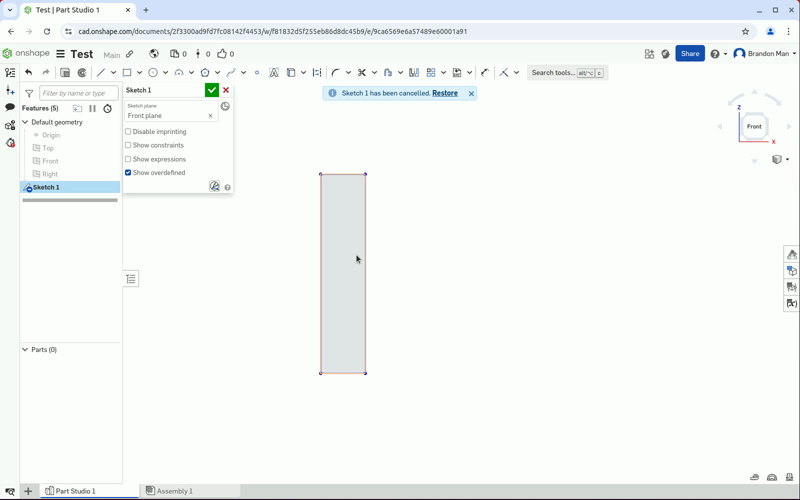
scroll(6)
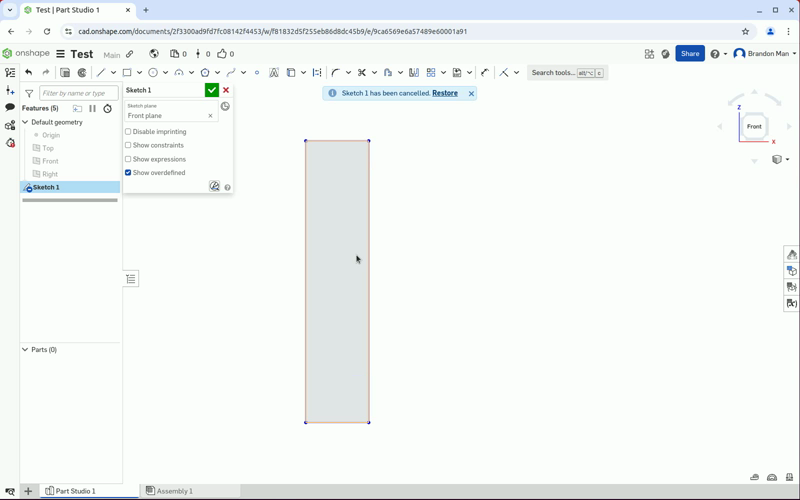
scroll(6)
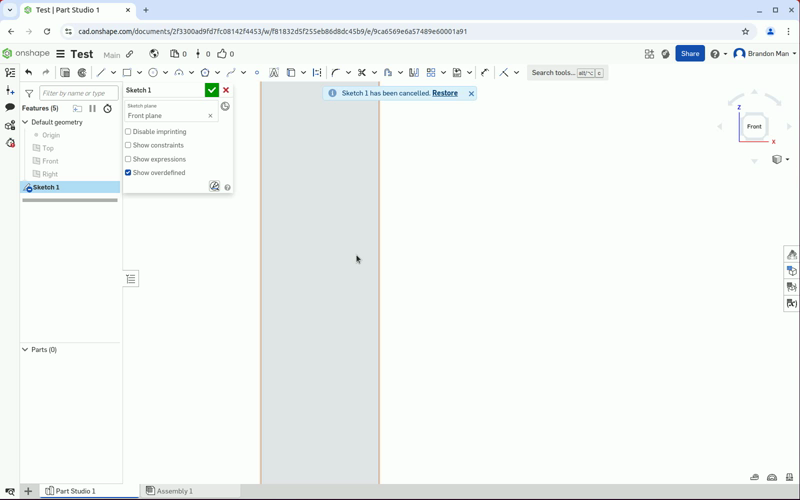
click(356, 254)
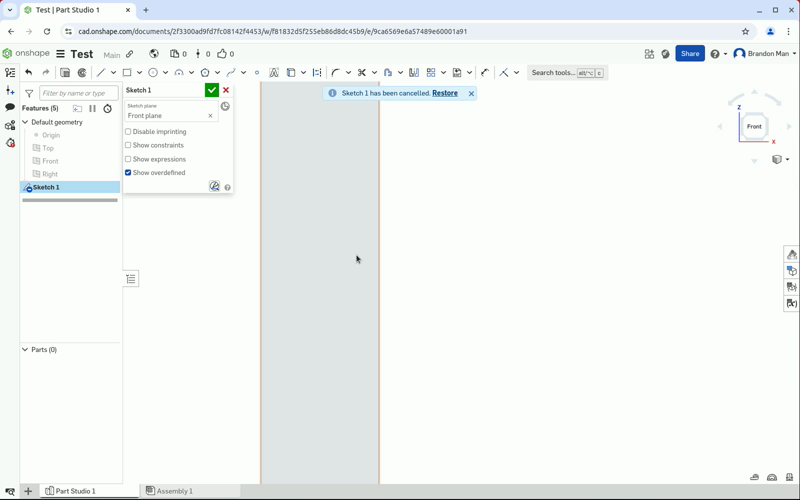
scroll(-6)
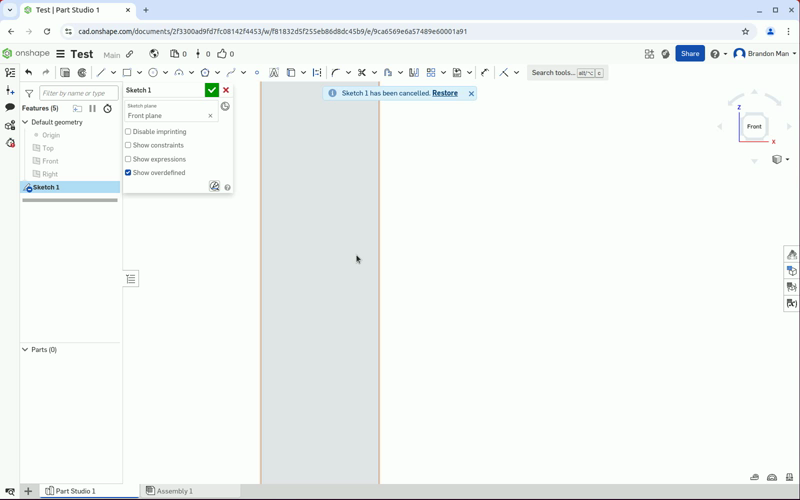
scroll(-6)
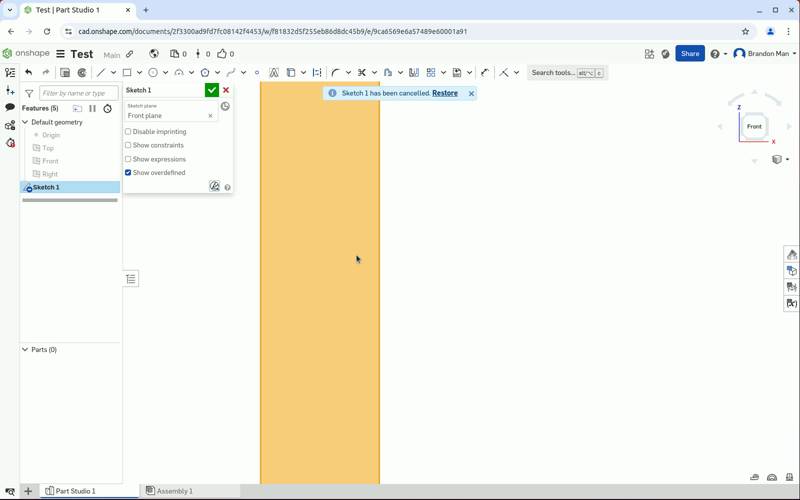
scroll(-6)
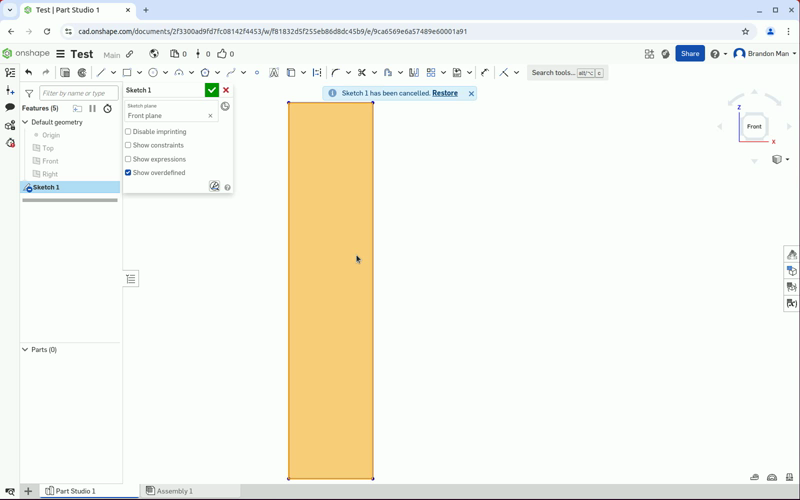
scroll(-6)
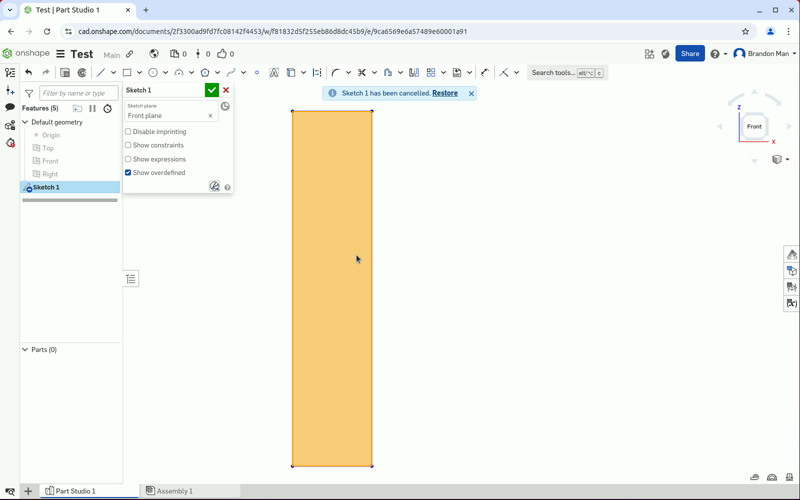
scroll(-6)
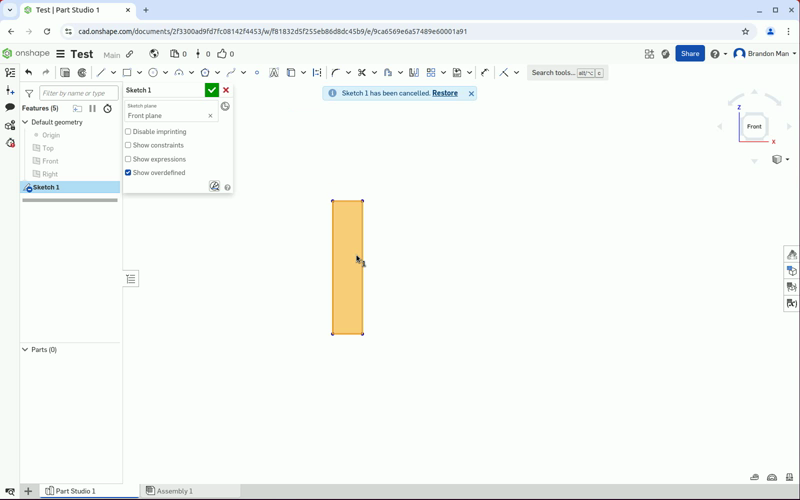
scroll(-6)
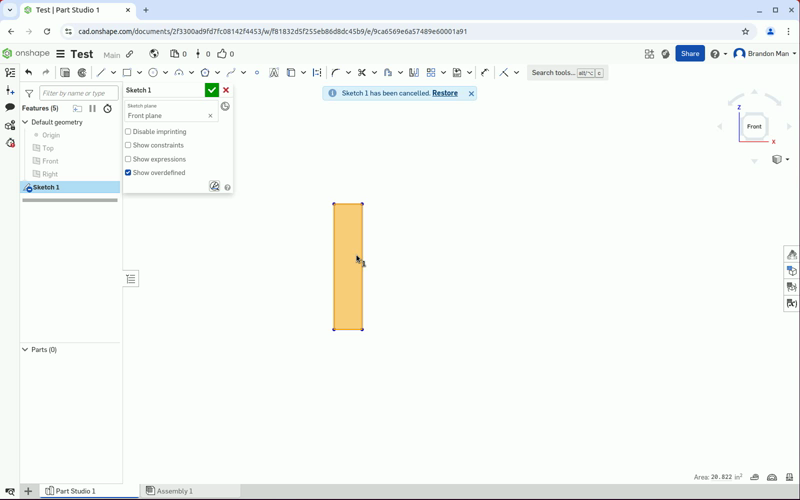
scroll(-6)
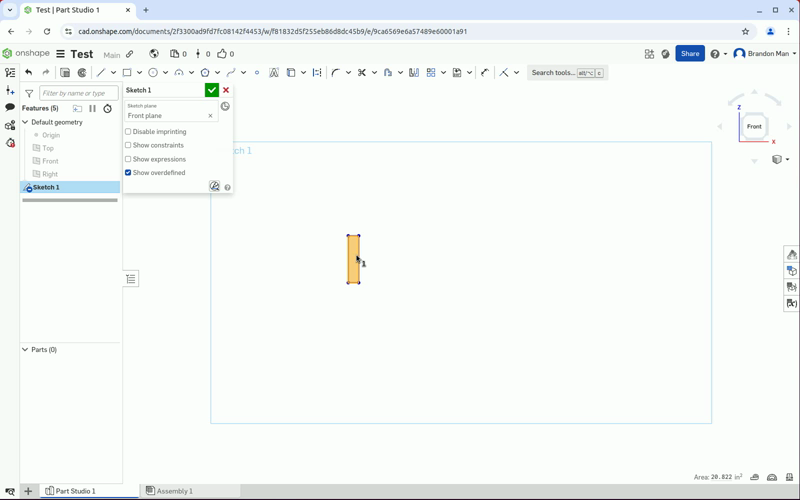
mouse_move(73, 352)
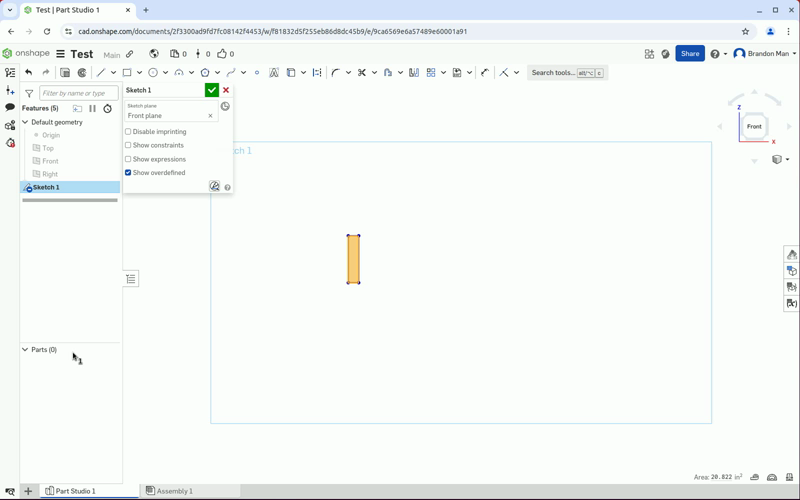
key(shift+y)
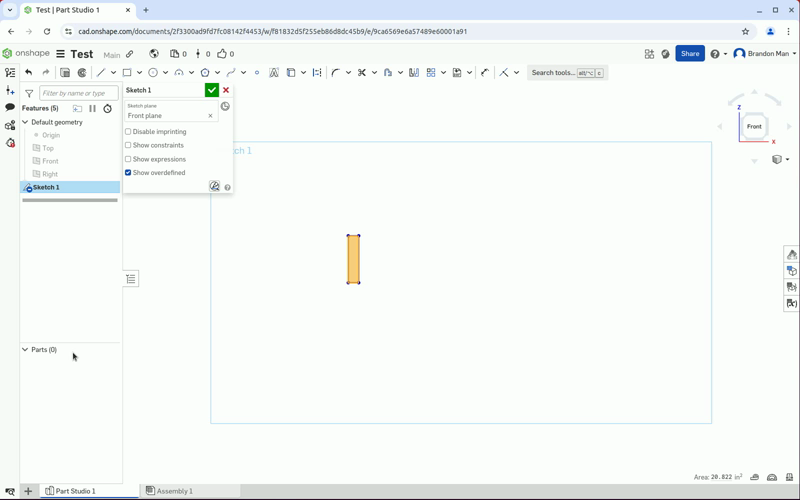
key(shift+e)
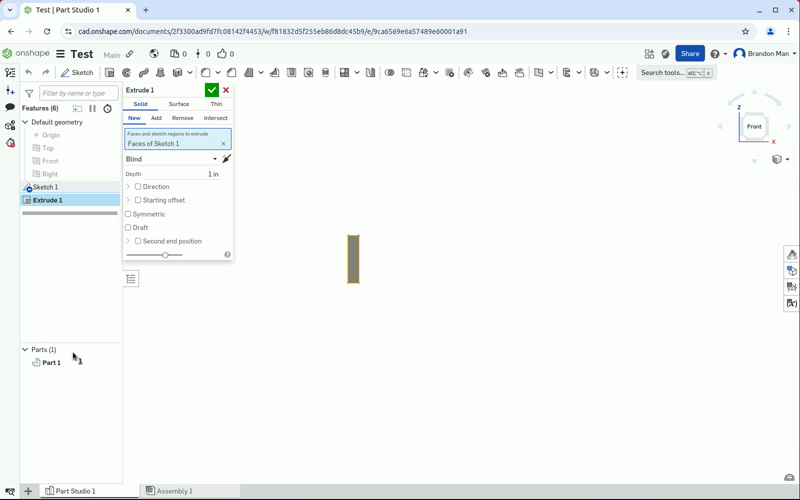
mouse_move(143, 106)
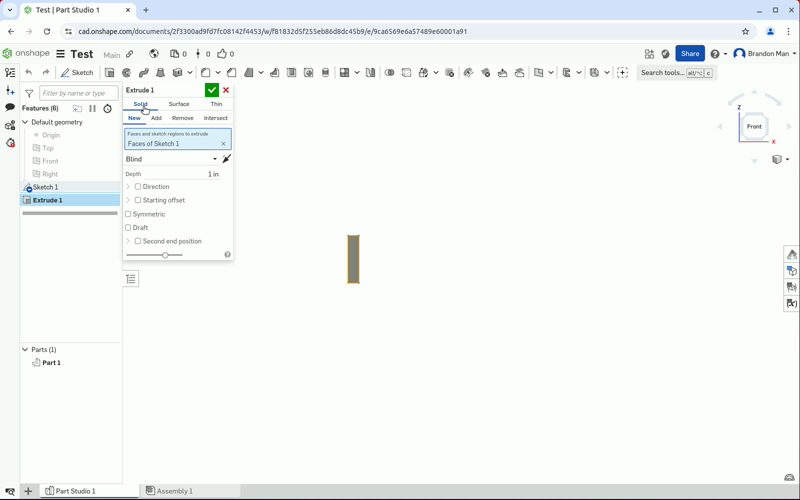
click(143, 106)
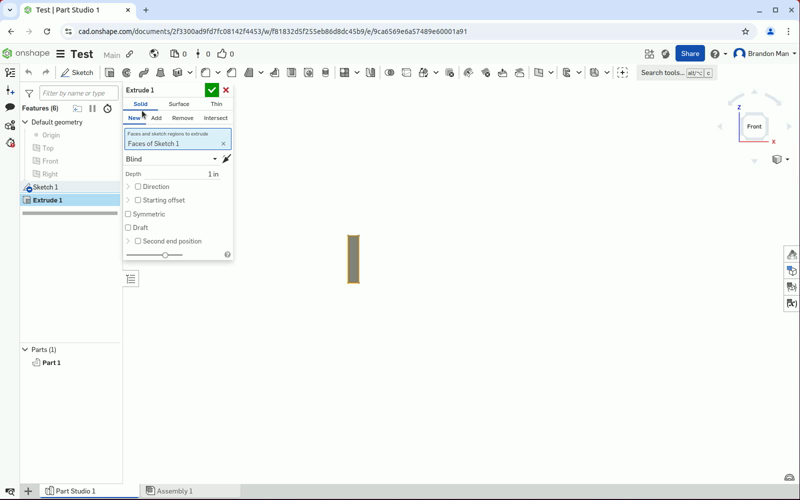
mouse_move(137, 120)
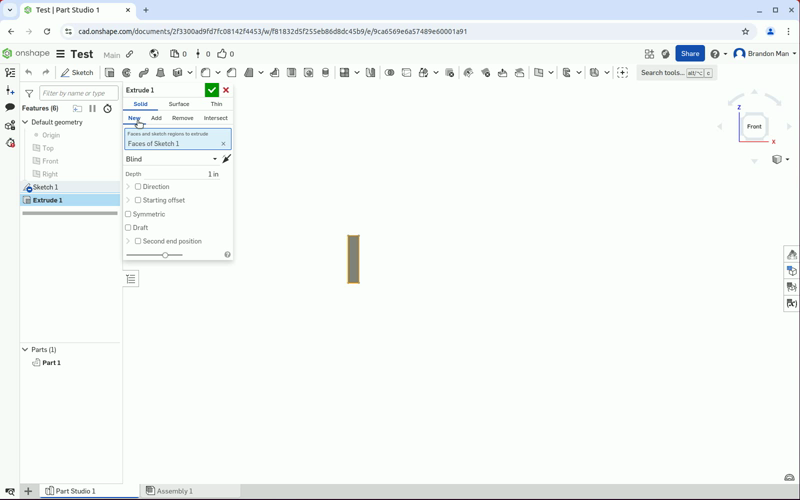
click(137, 120)
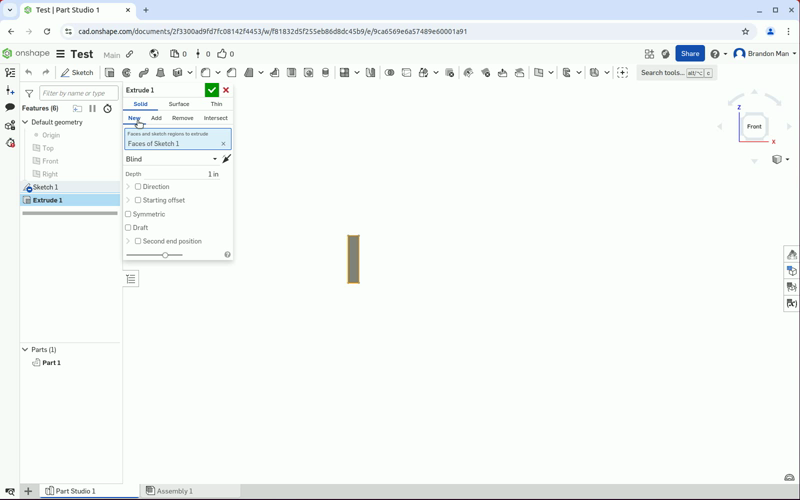
key(tab, 4)
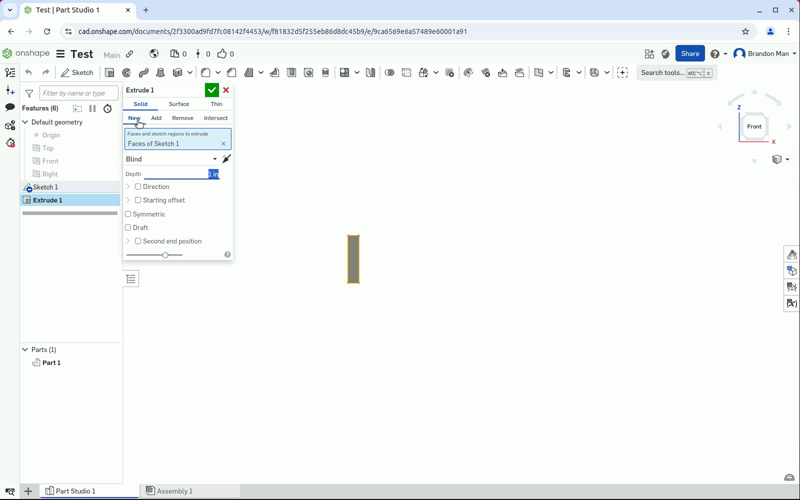
text(9.147)
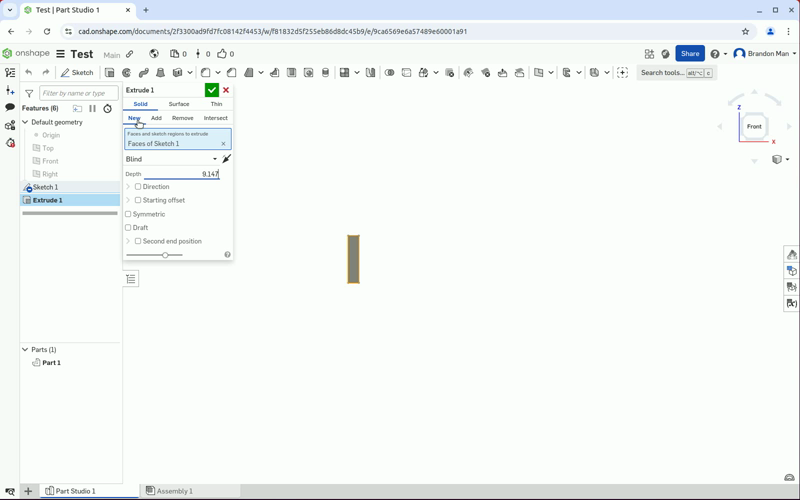
key(enter)
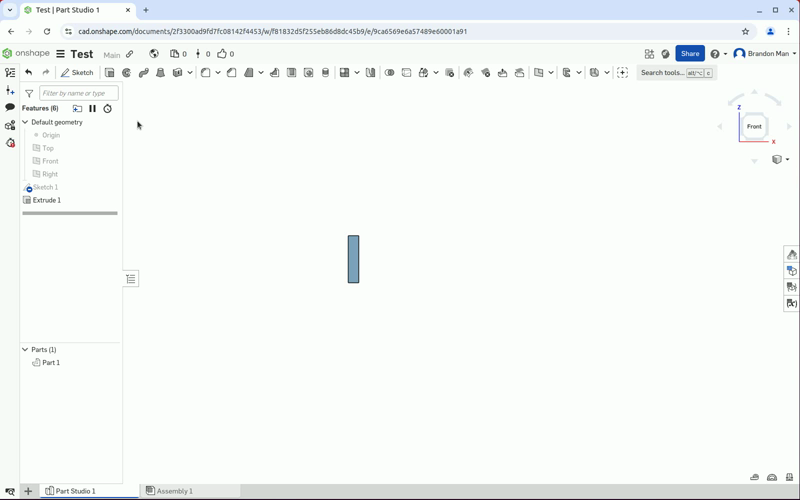
key(shift+h)
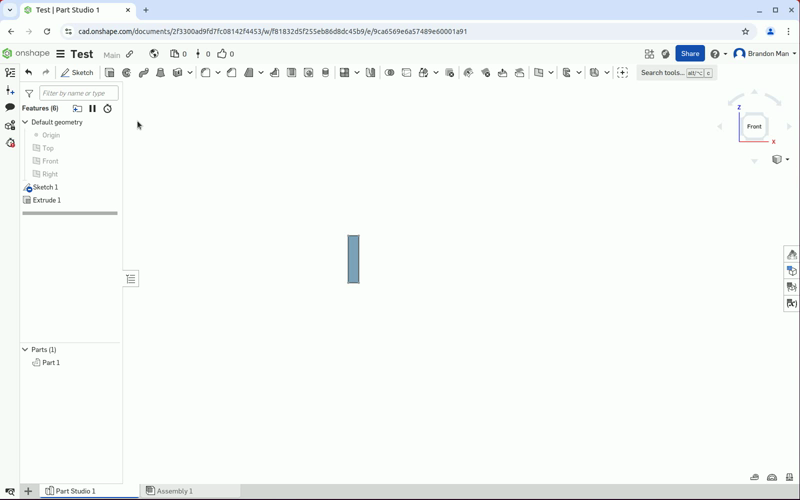
key(shift+h)
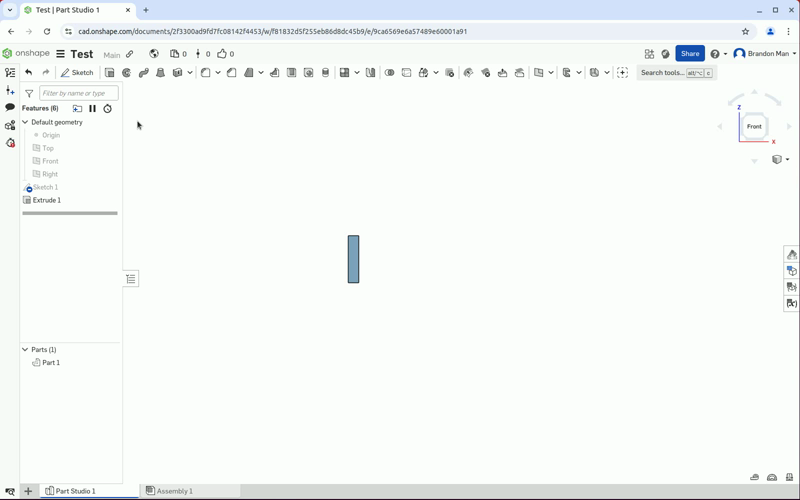
mouse_move(73, 189)
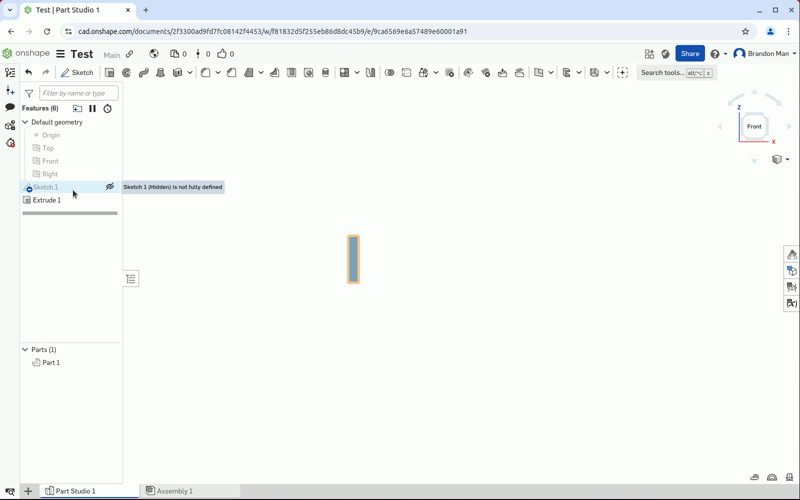
click(73, 189)
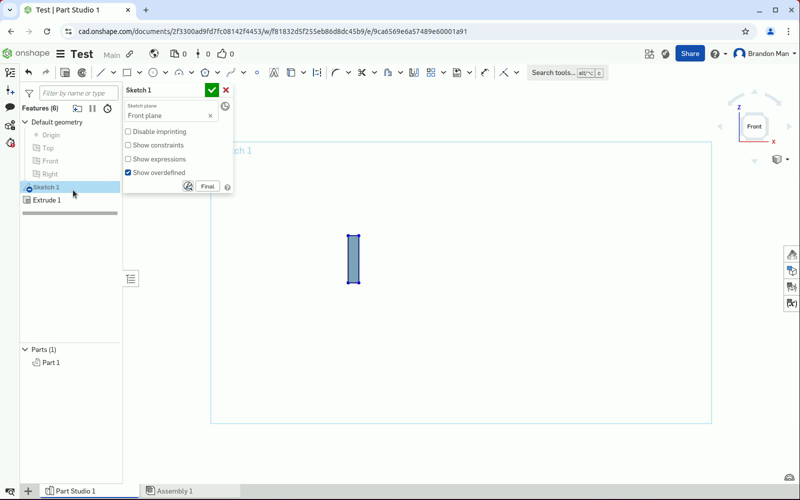
mouse_move(229, 92)
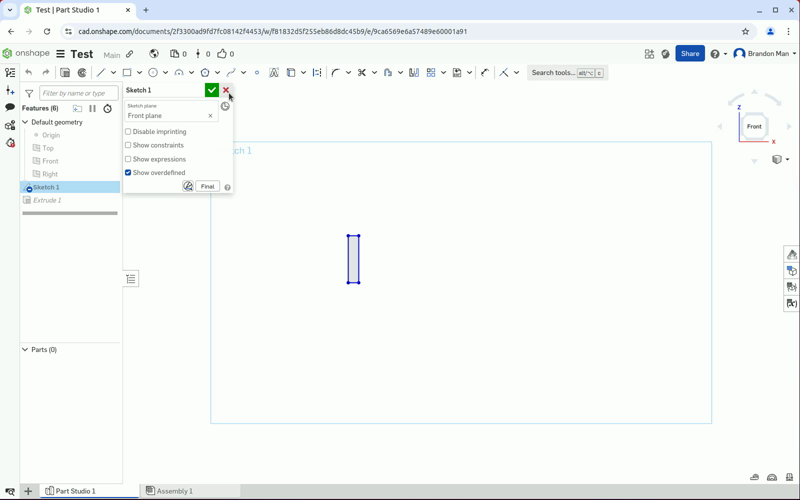
click(229, 92)
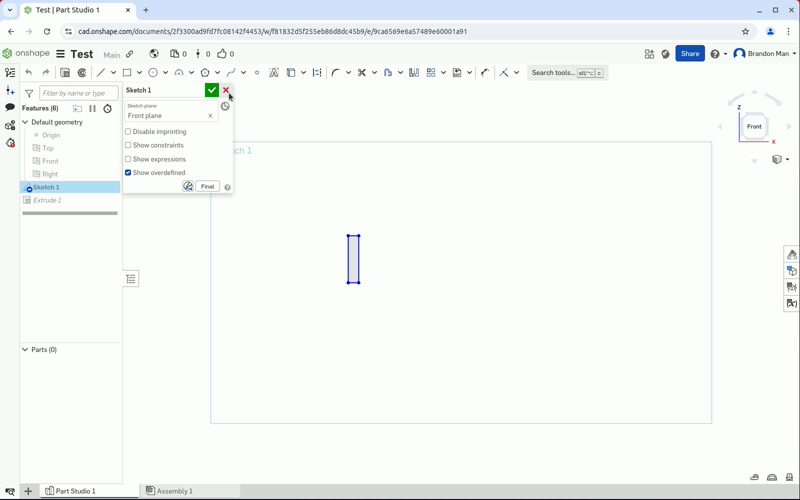
key(shift+s)
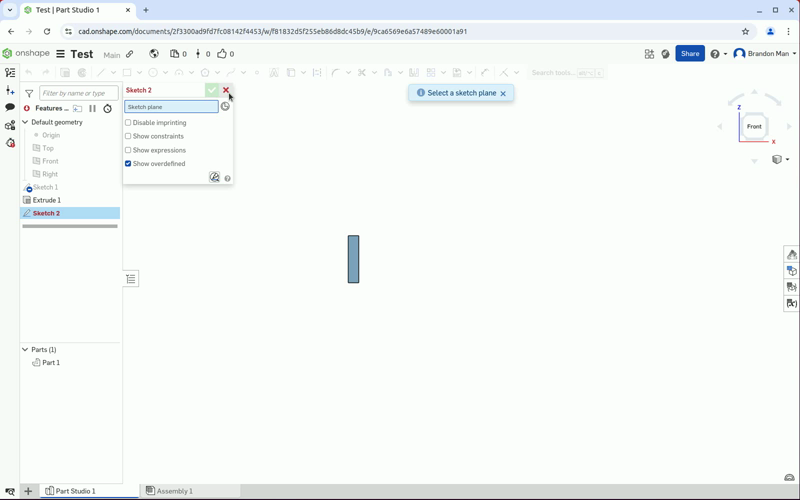
mouse_move(73, 163)
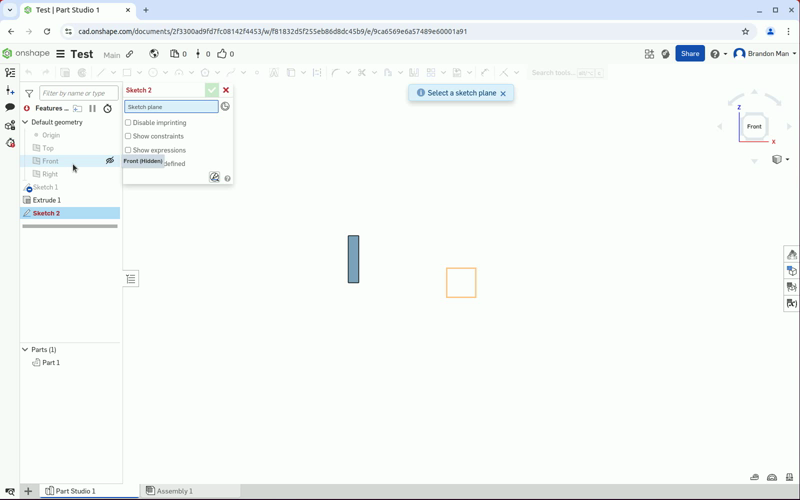
click(73, 163)
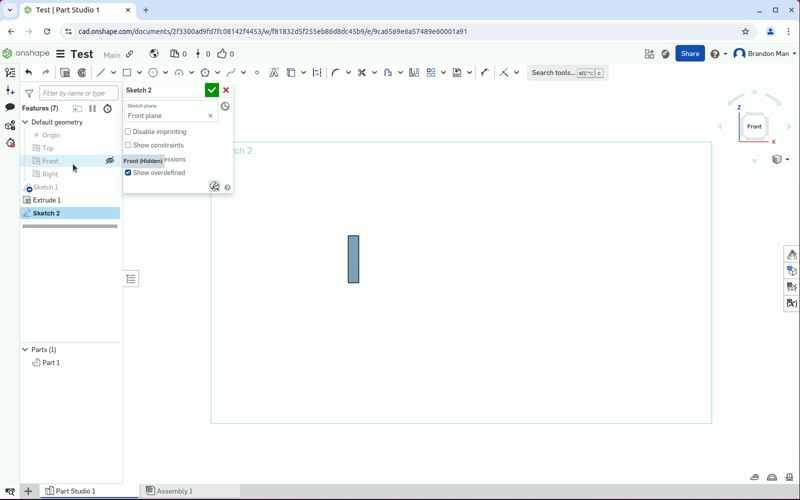
mouse_move(73, 352)
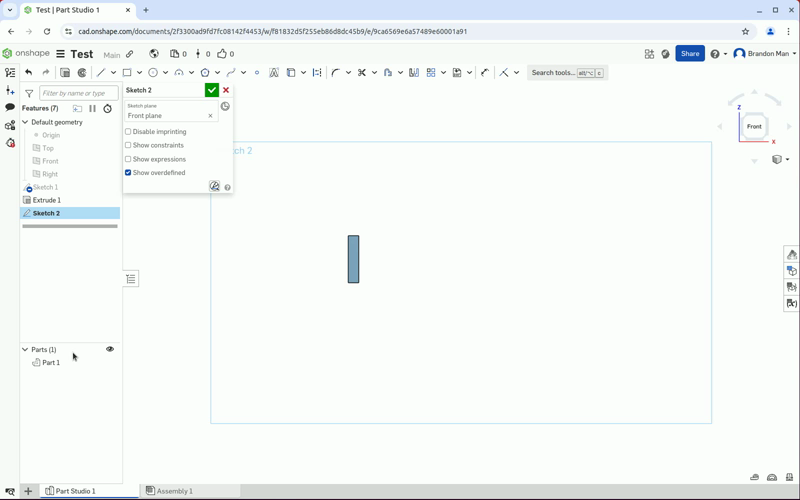
key(y)
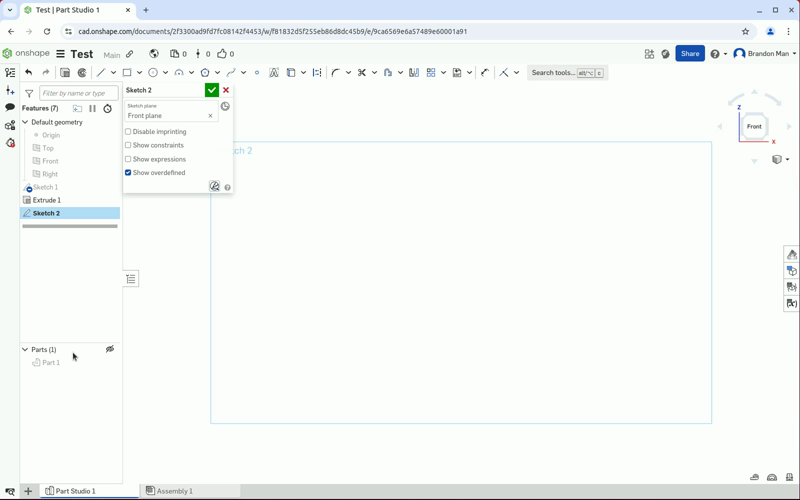
key(l)
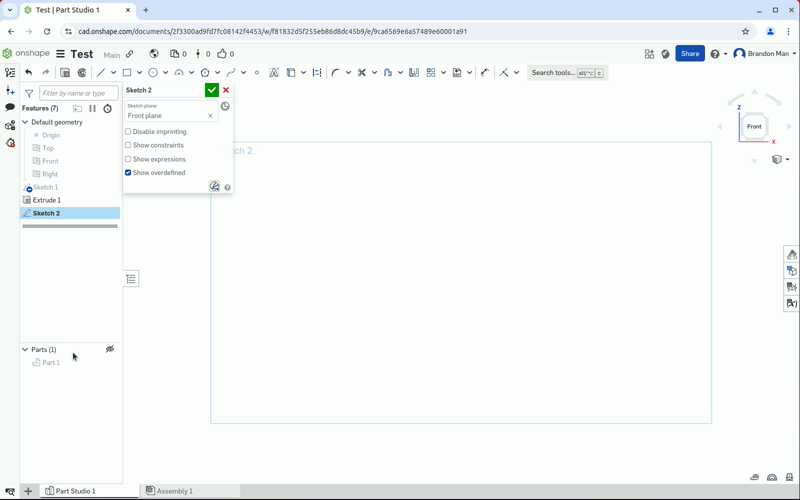
key_down(shift)
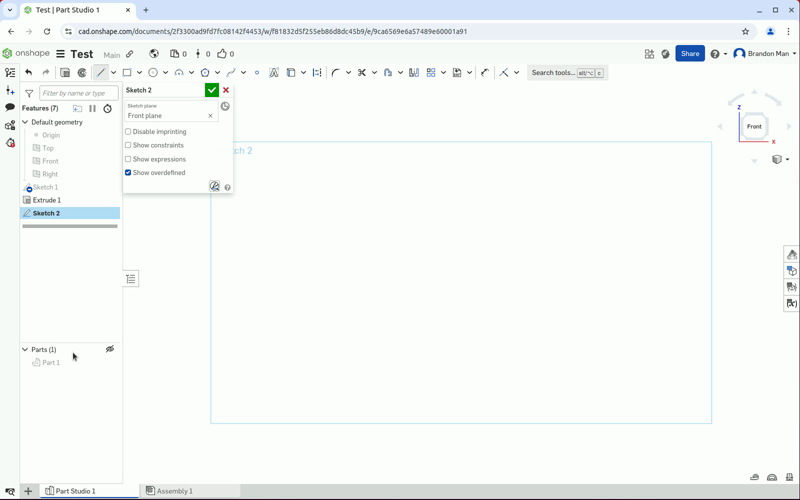
mouse_move(532, 282)
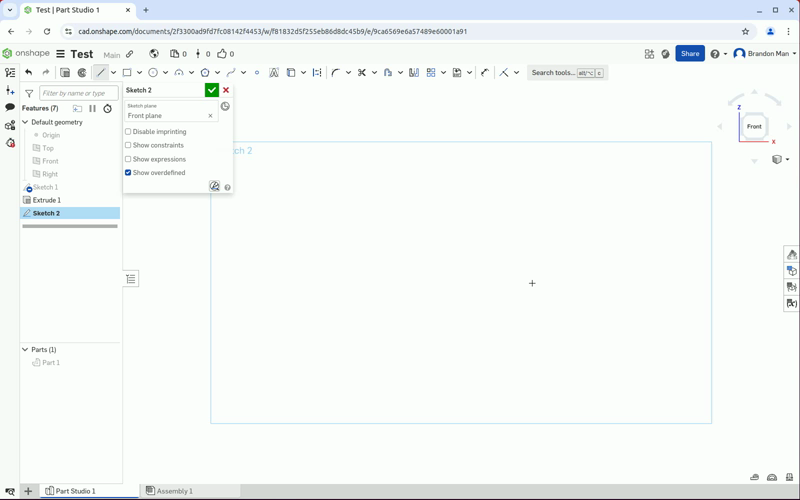
click(532, 282)
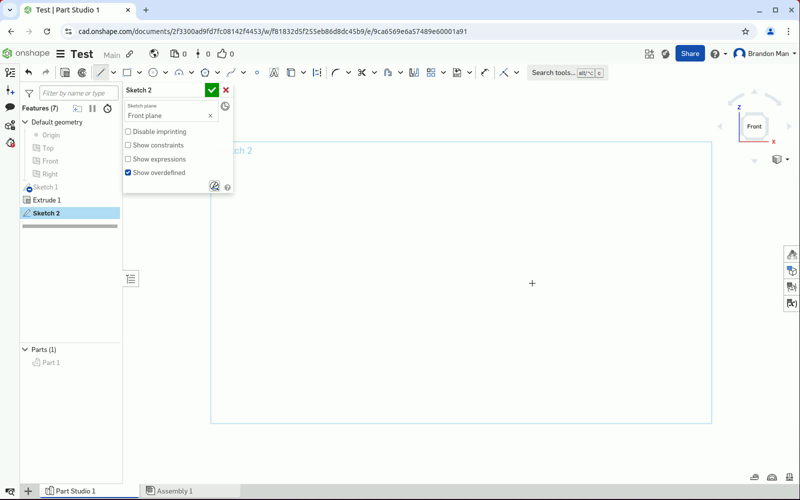
key_up(shift)
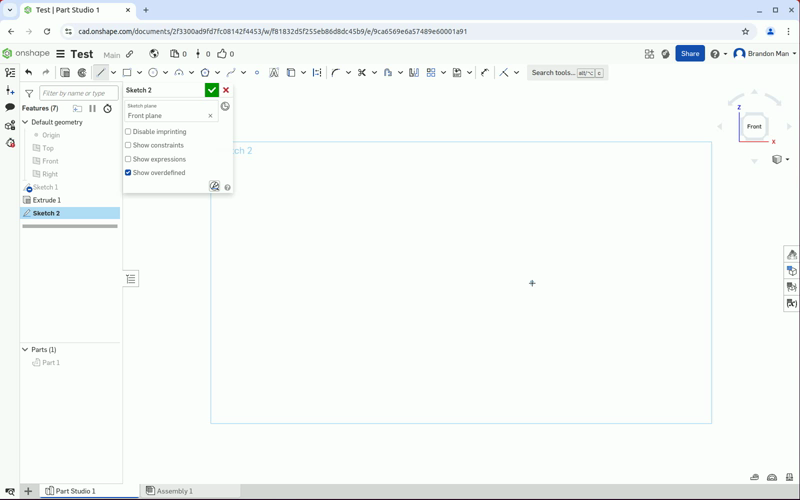
key_down(shift)
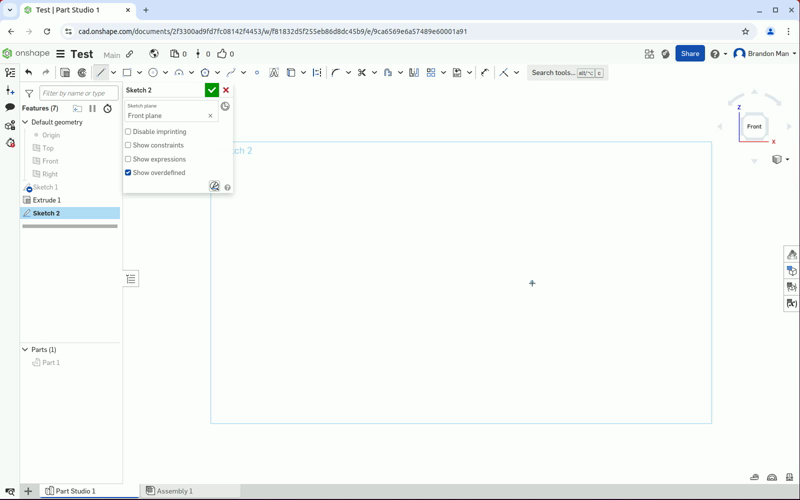
mouse_move(562, 282)
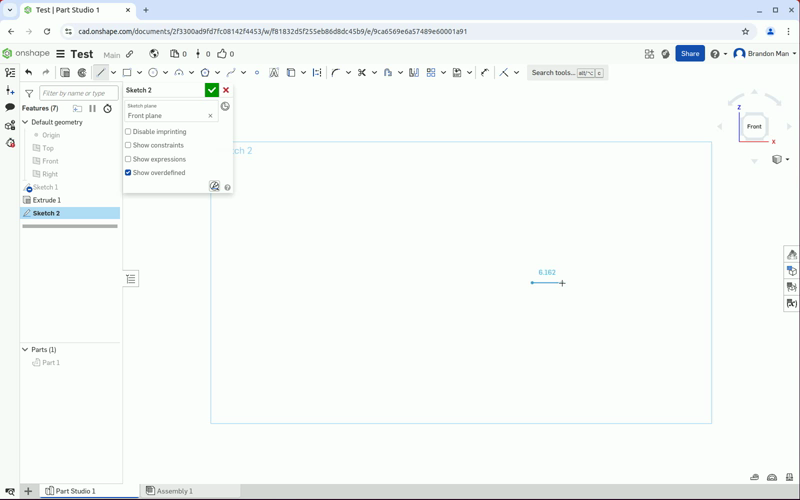
mouse_move(540, 282)
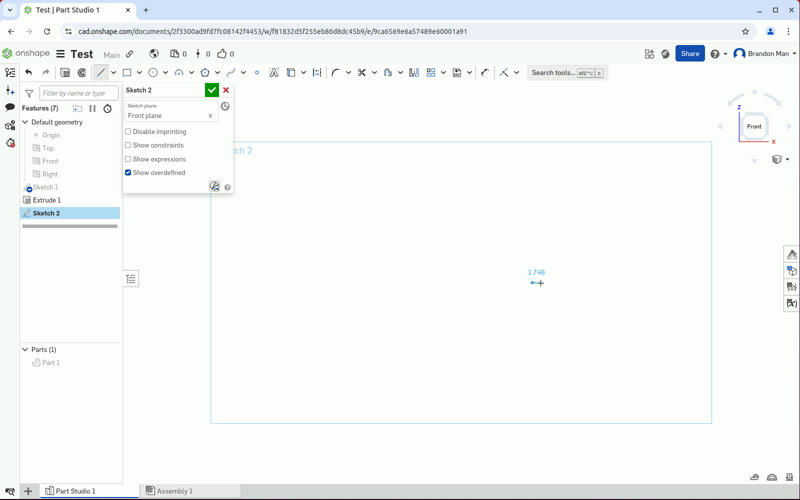
click(540, 282)
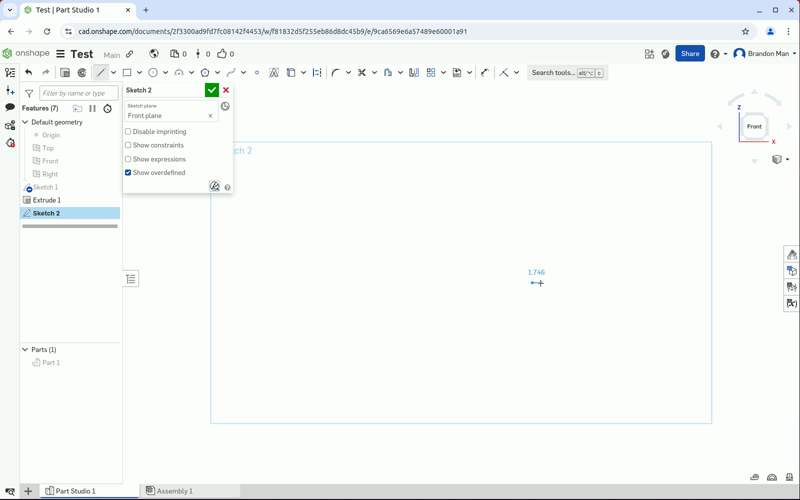
key_up(shift)
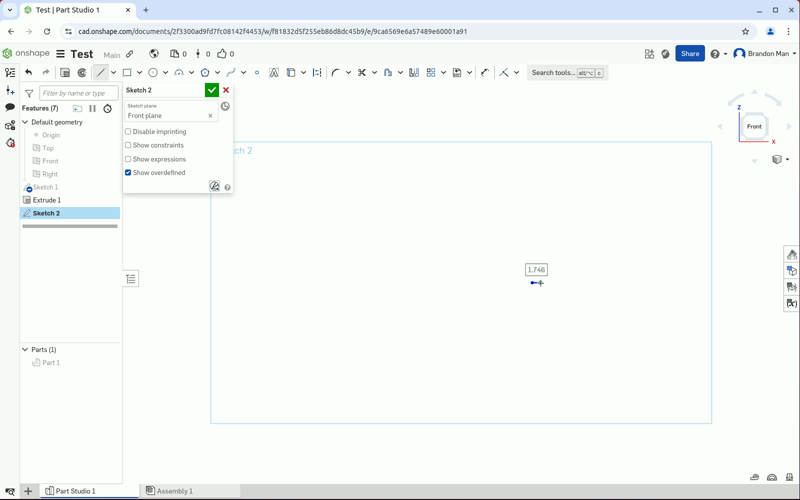
key_down(shift)
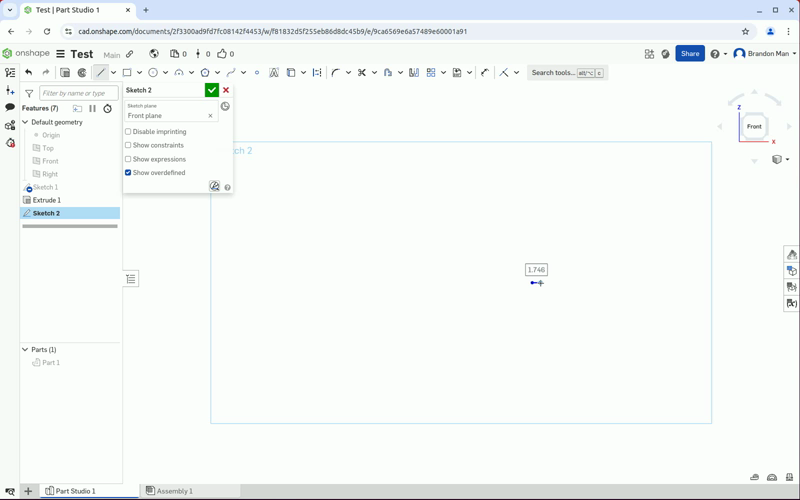
mouse_move(570, 282)
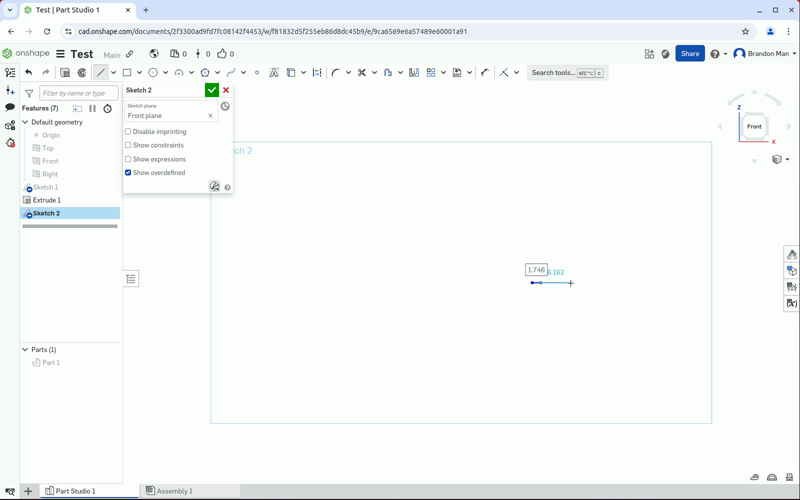
mouse_move(540, 235)
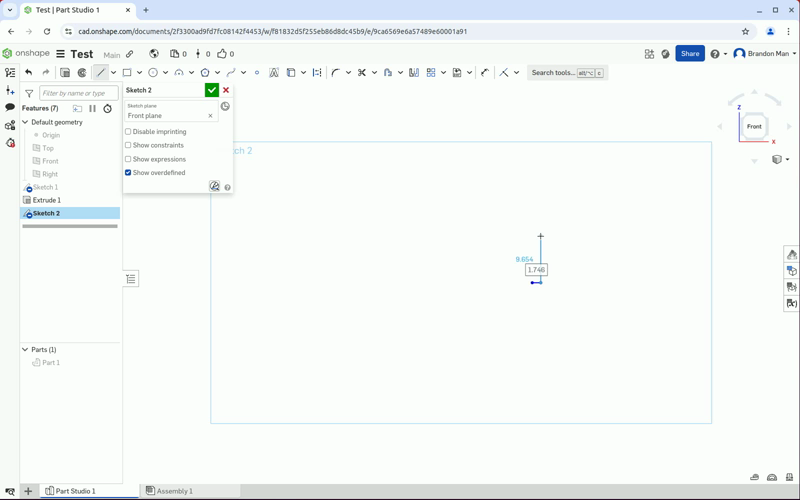
click(540, 235)
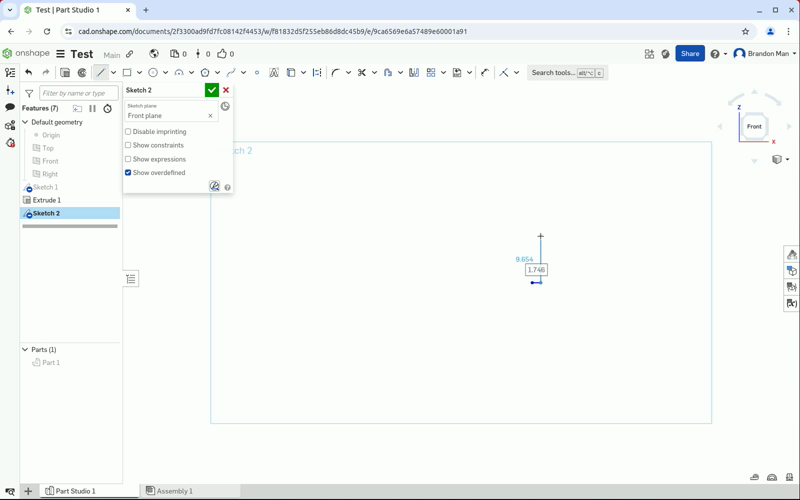
key_up(shift)
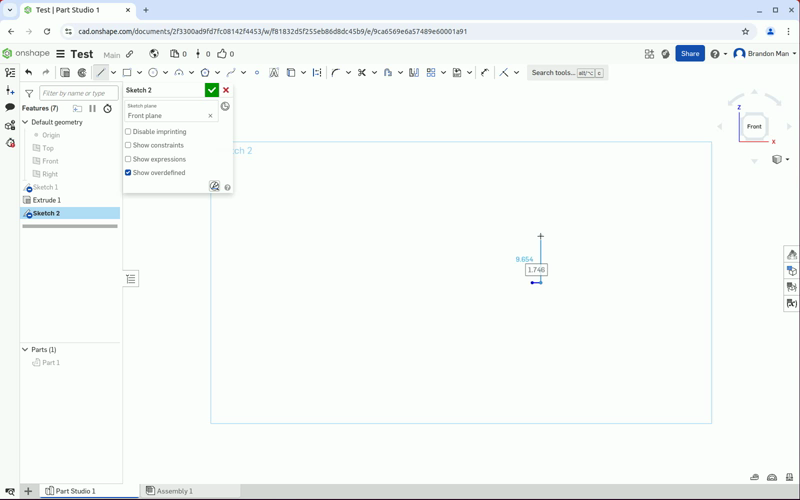
key_down(shift)
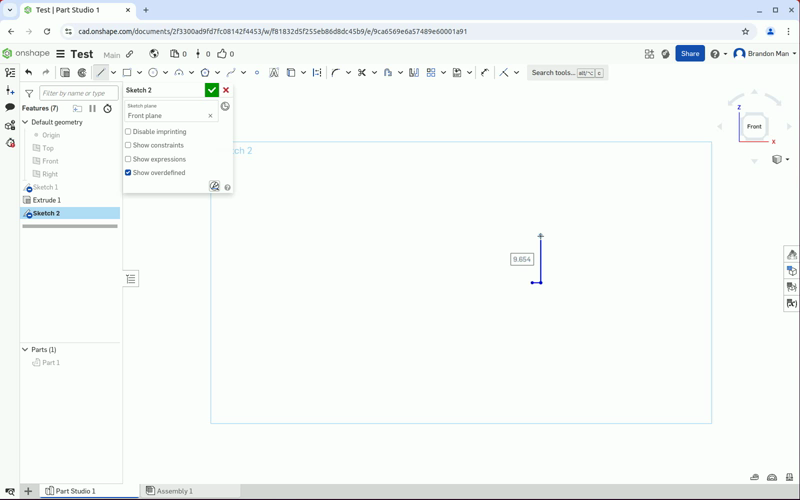
mouse_move(570, 235)
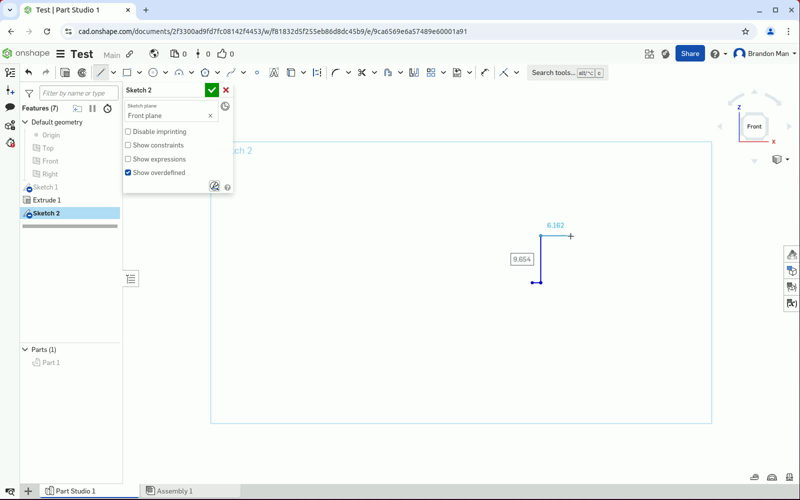
mouse_move(532, 235)
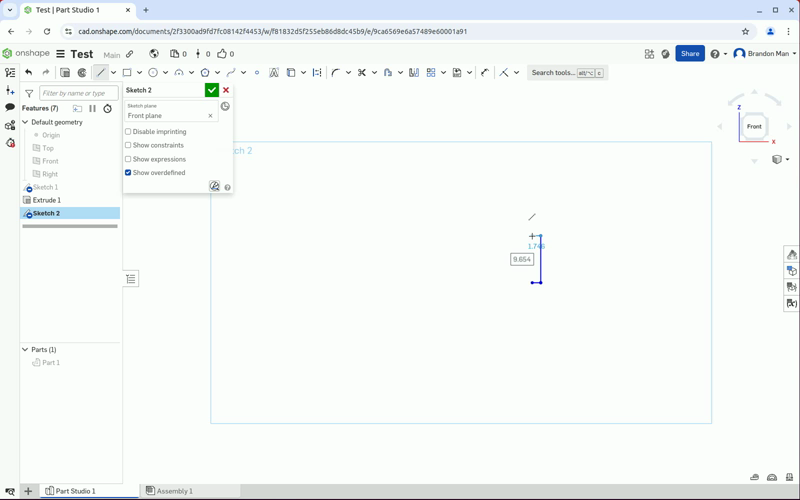
click(532, 235)
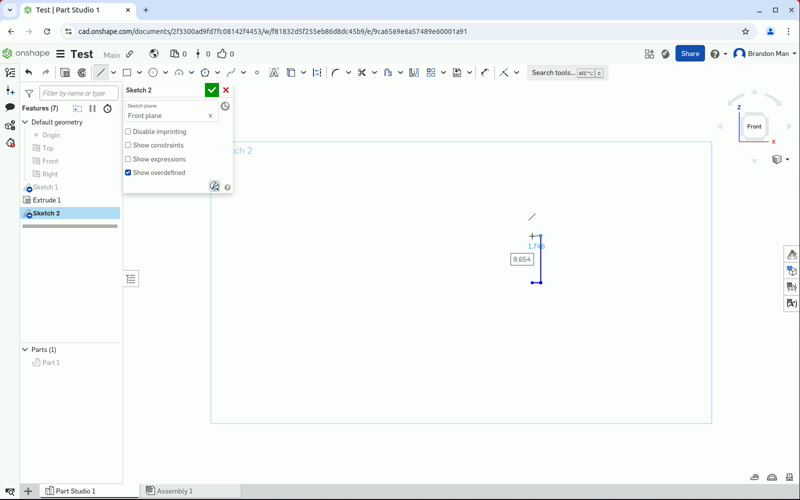
key_up(shift)
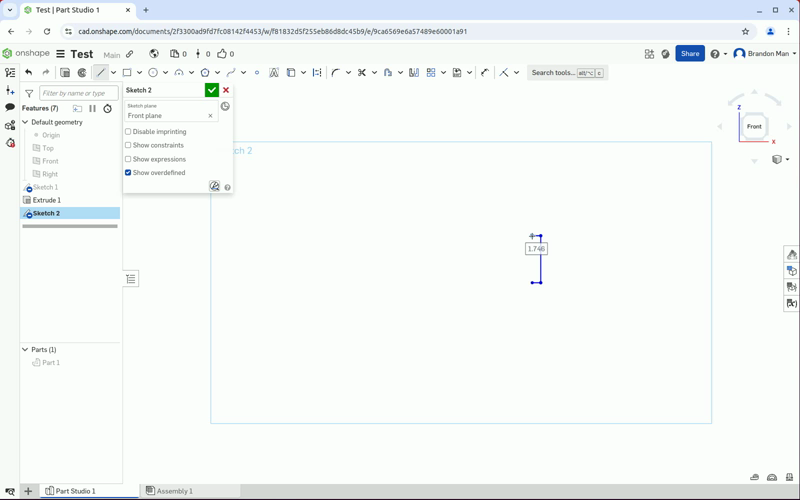
mouse_move(562, 235)
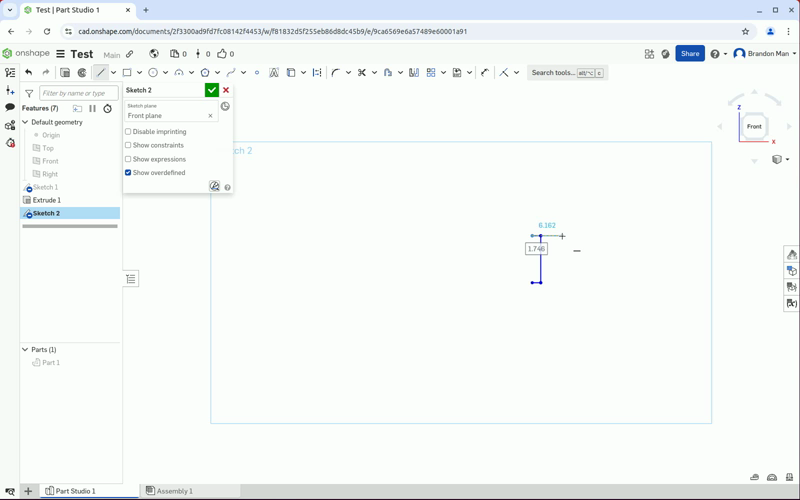
key_down(shift)
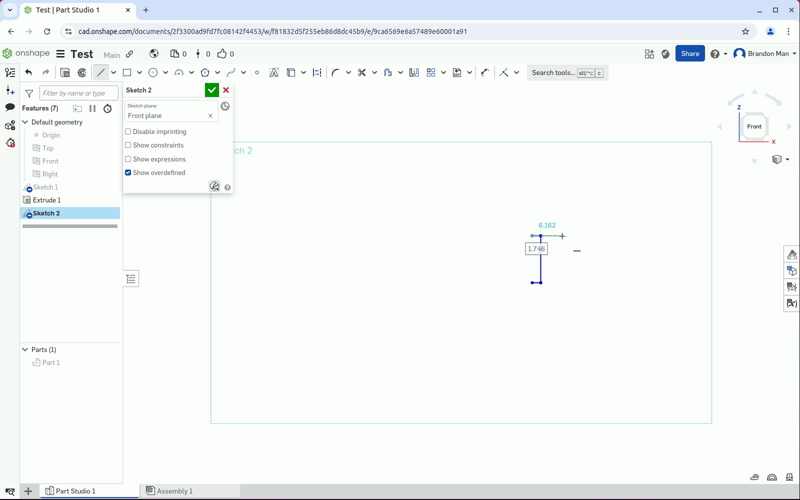
mouse_move(532, 282)
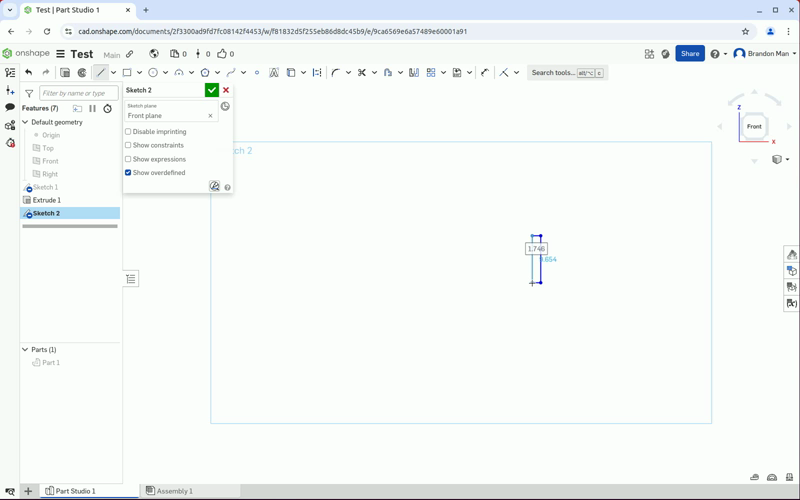
key_up(shift)
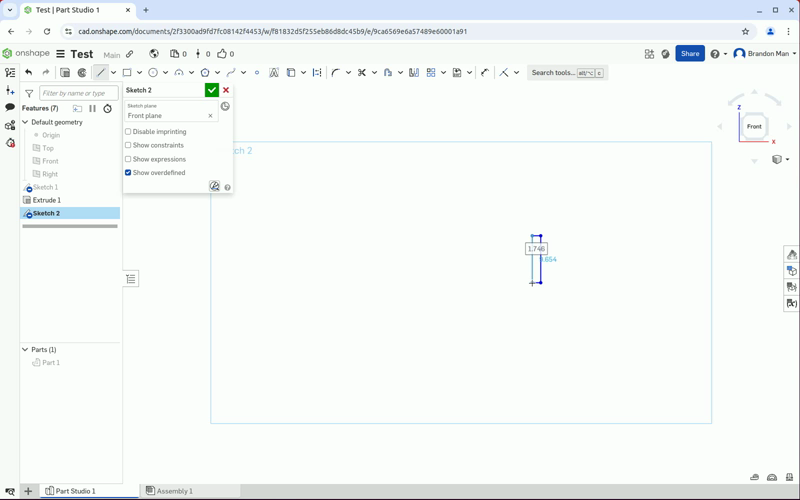
click(532, 282)
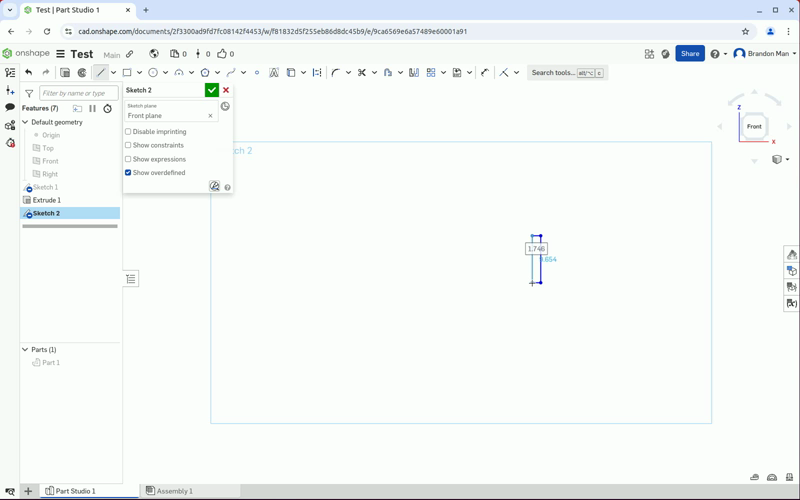
key(esc)
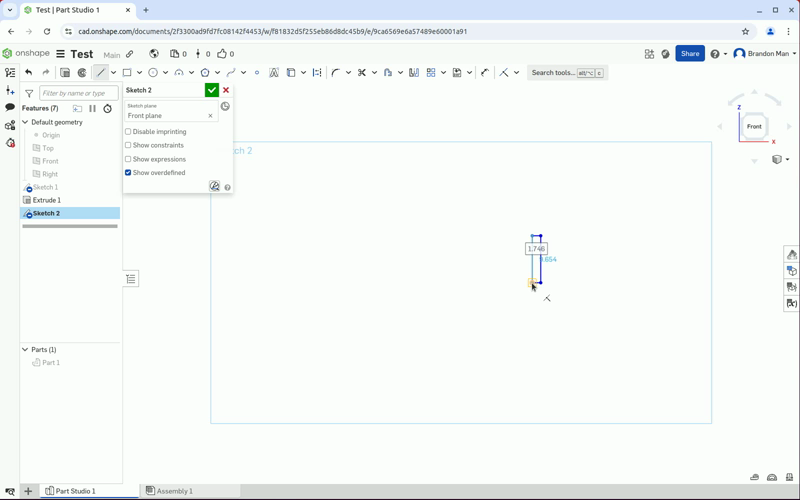
mouse_move(536, 278)
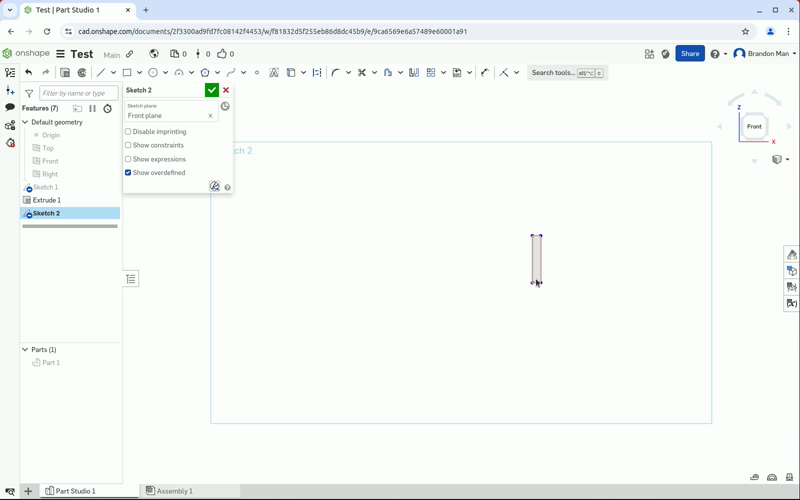
scroll(6)
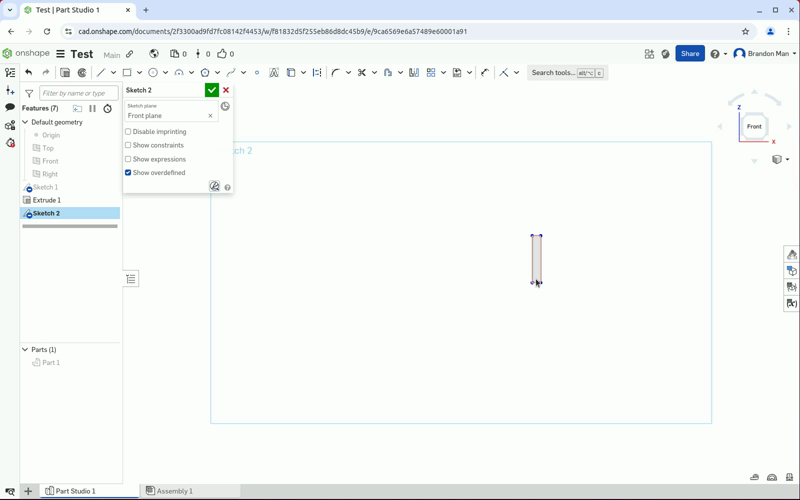
scroll(6)
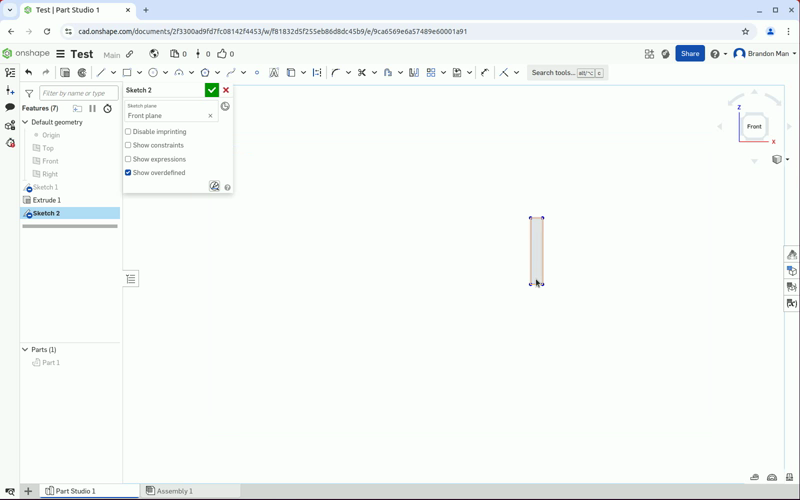
scroll(6)
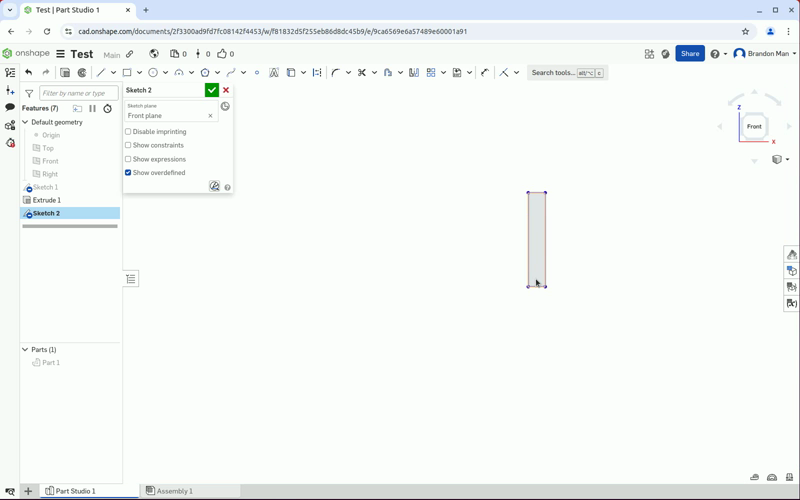
scroll(6)
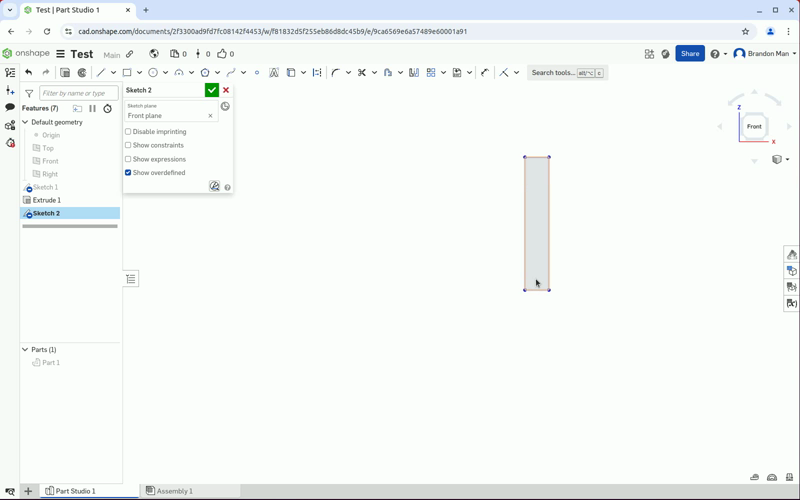
scroll(6)
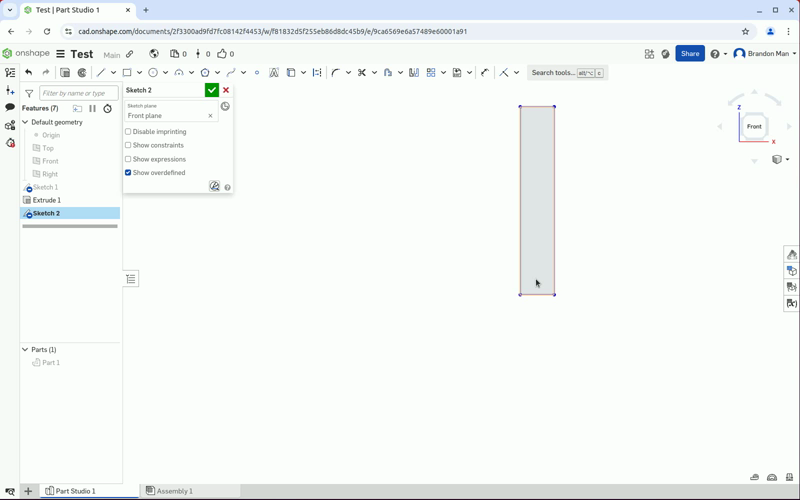
scroll(6)
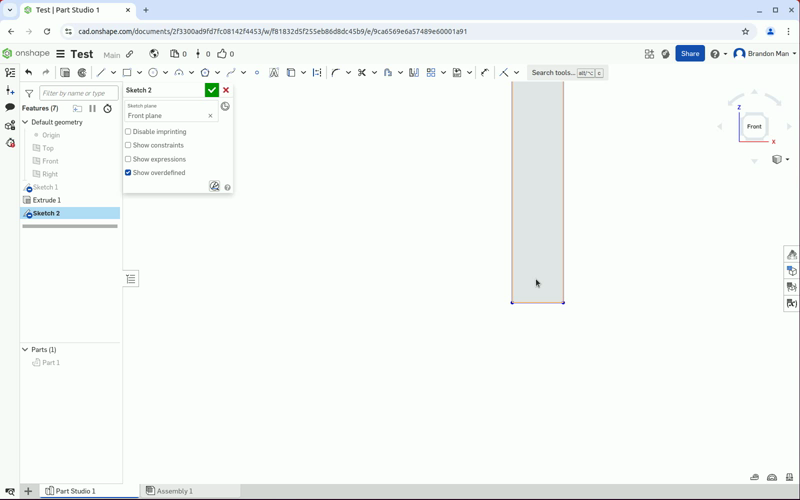
scroll(6)
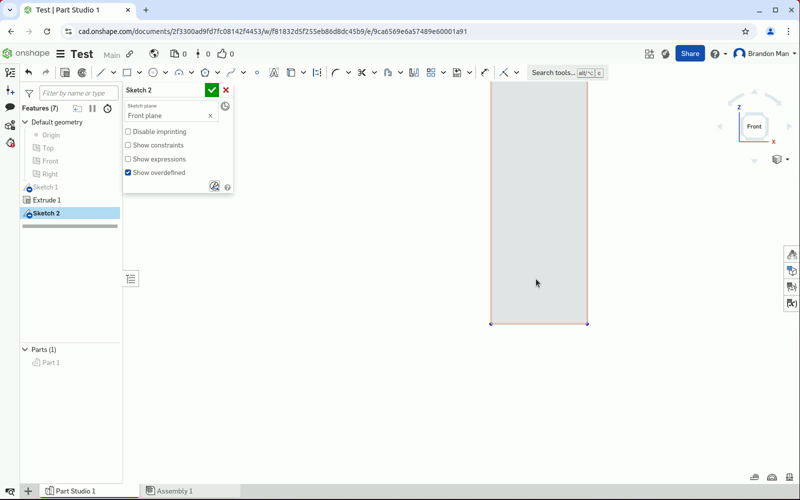
click(536, 278)
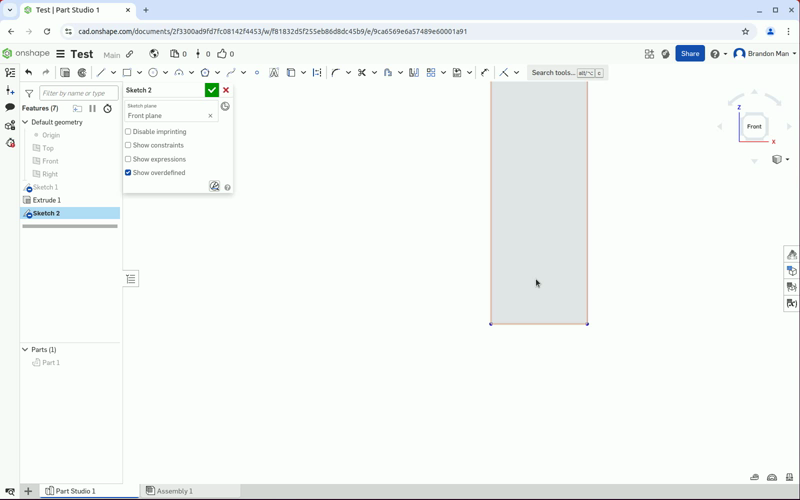
scroll(-6)
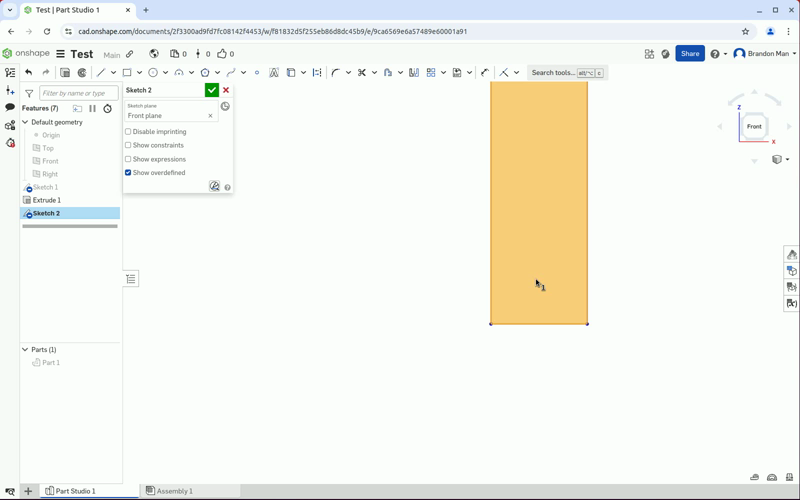
scroll(-6)
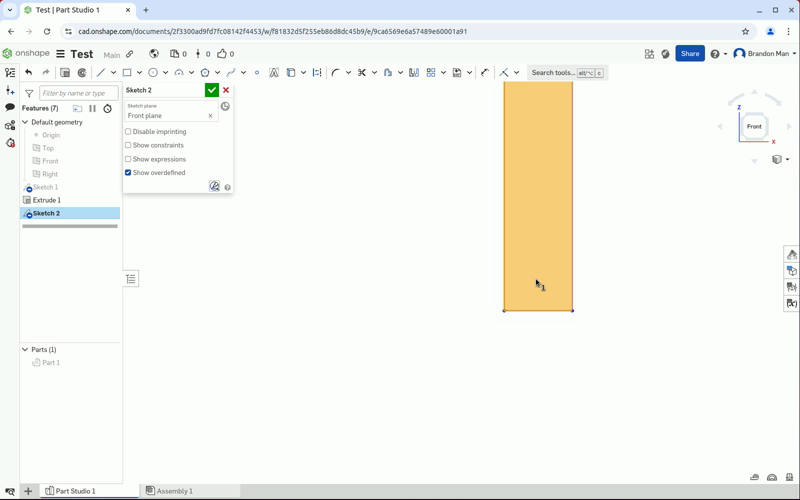
scroll(-6)
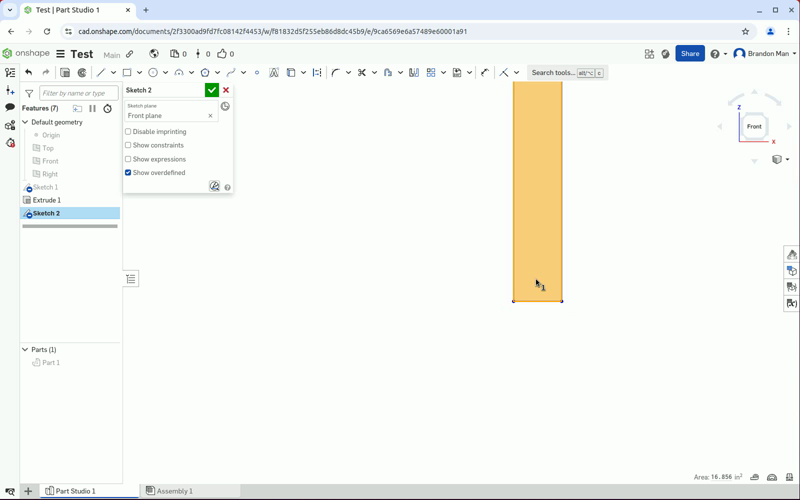
scroll(-6)
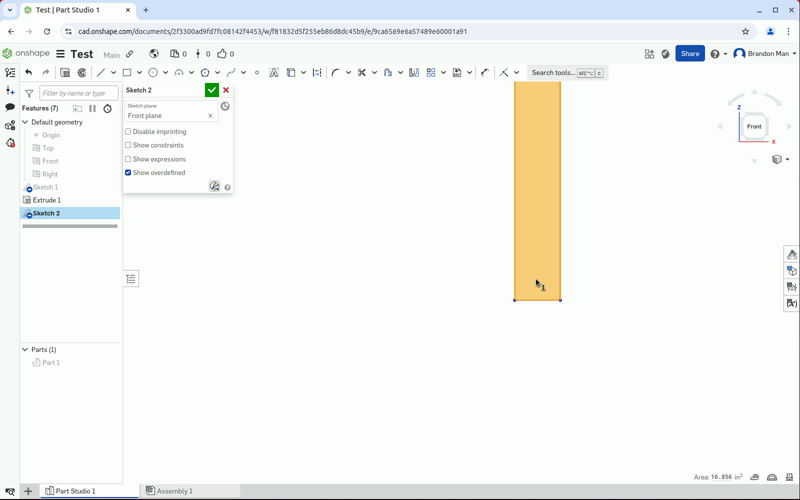
scroll(-6)
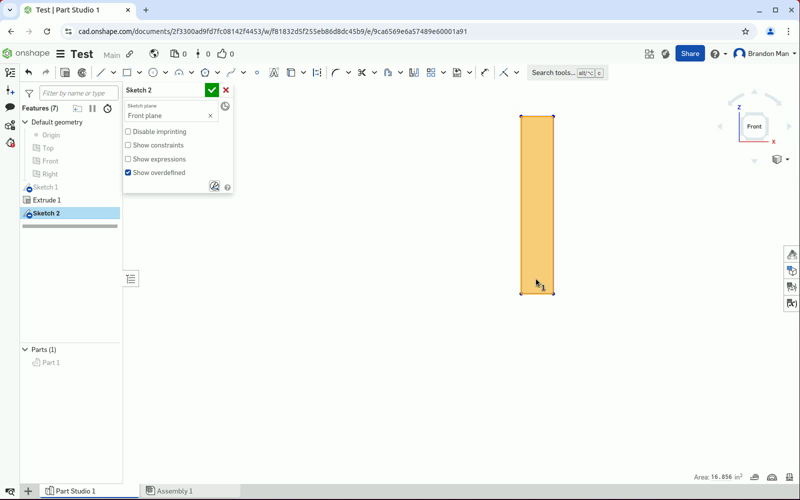
scroll(-6)
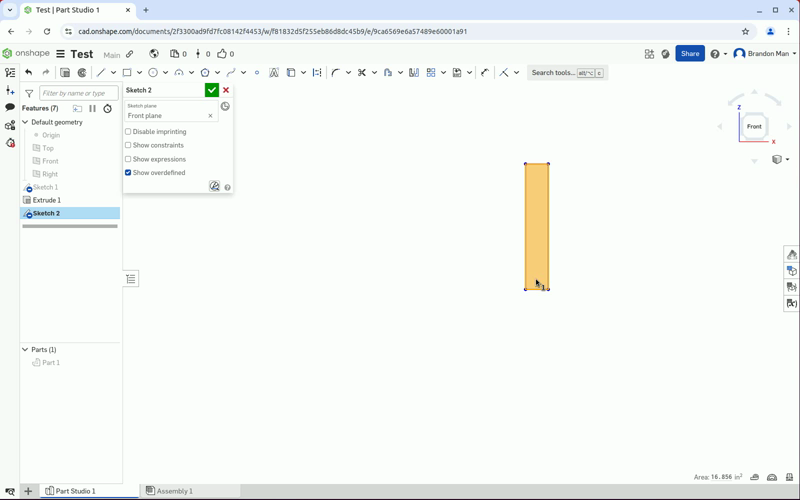
scroll(-6)
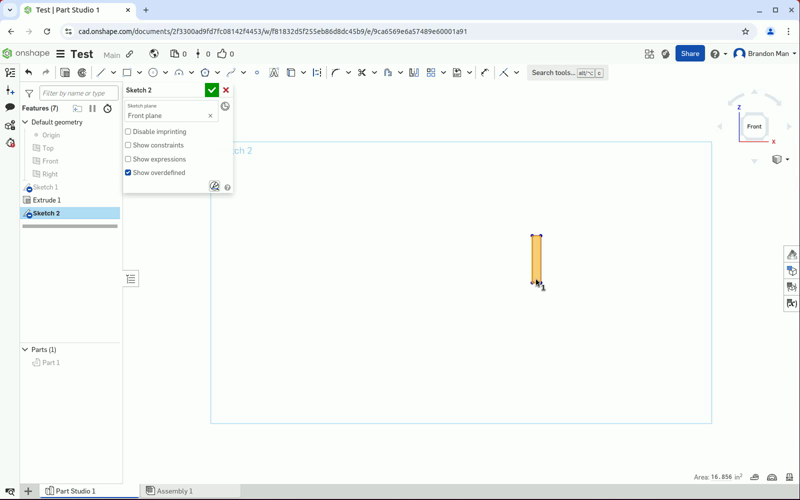
mouse_move(73, 352)
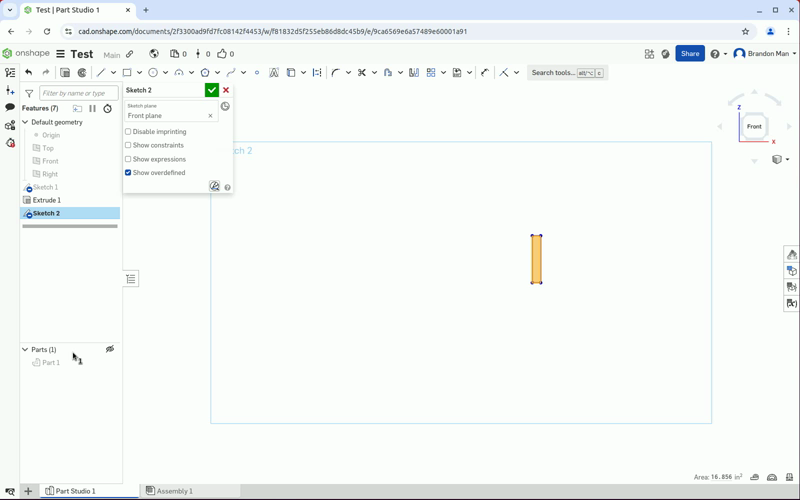
key(shift+y)
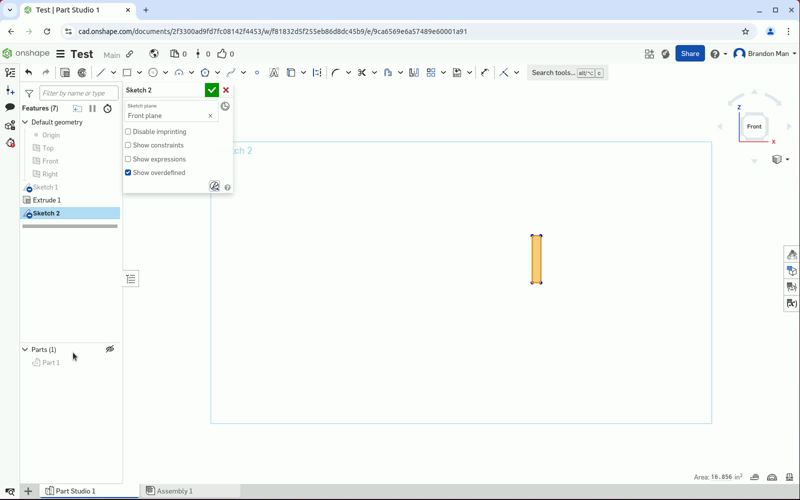
key(shift+e)
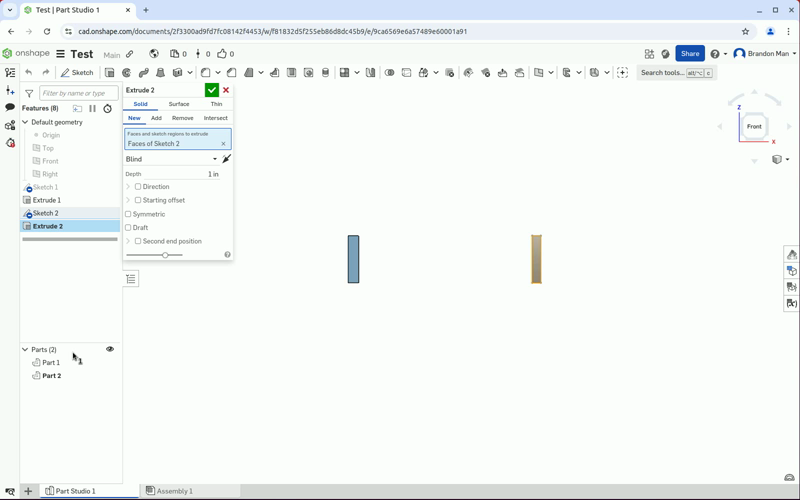
mouse_move(143, 106)
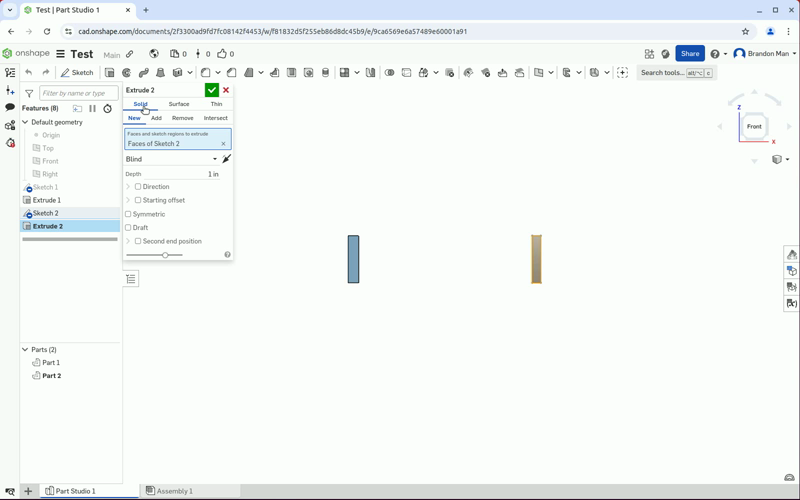
click(143, 106)
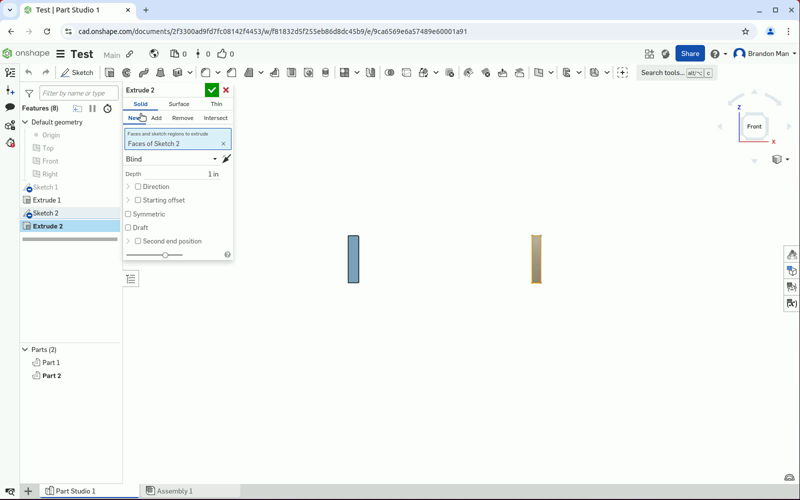
mouse_move(137, 120)
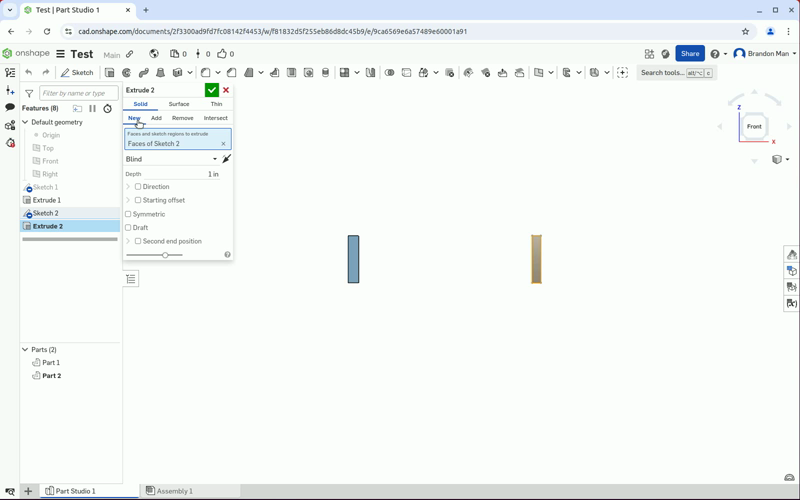
click(137, 120)
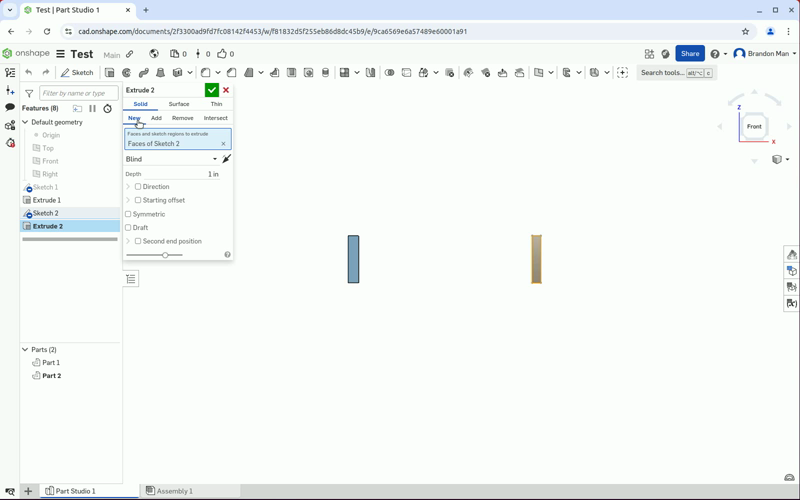
key(tab, 4)
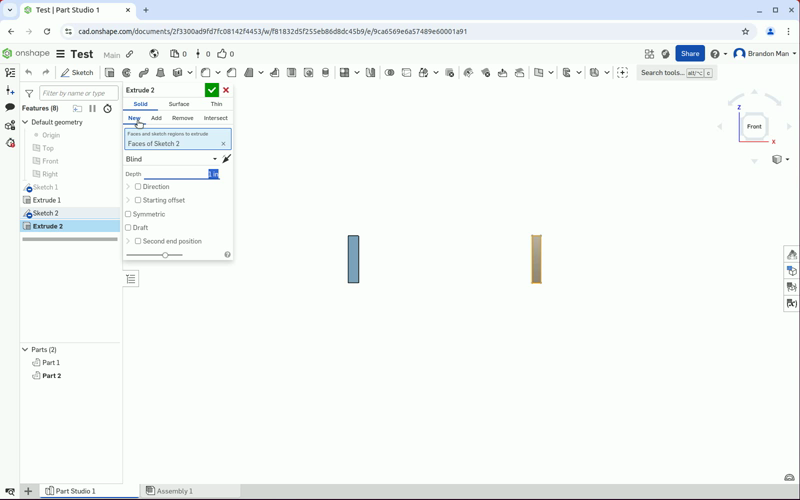
text(9.147)
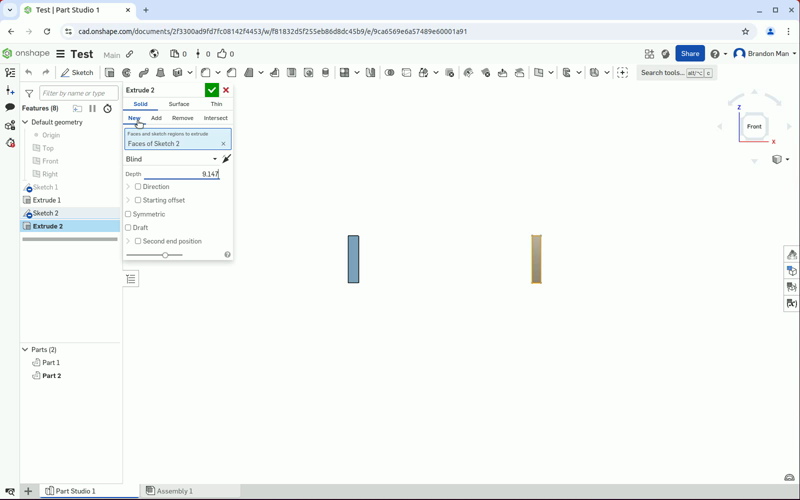
key(enter)
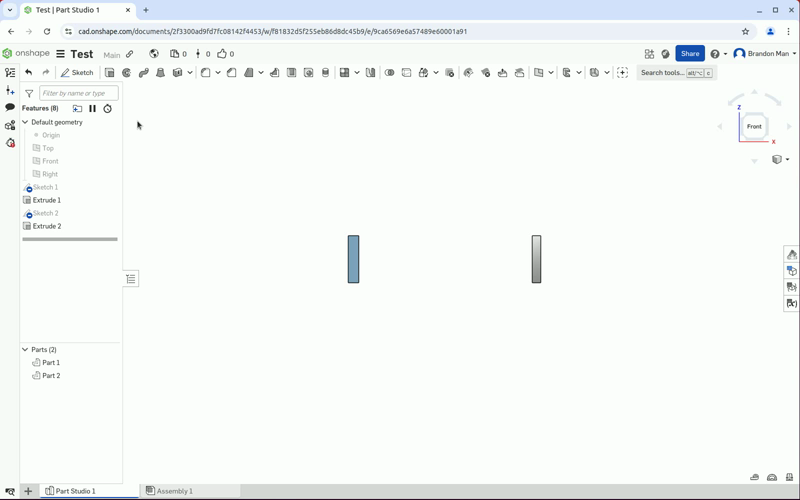
key(shift+h)
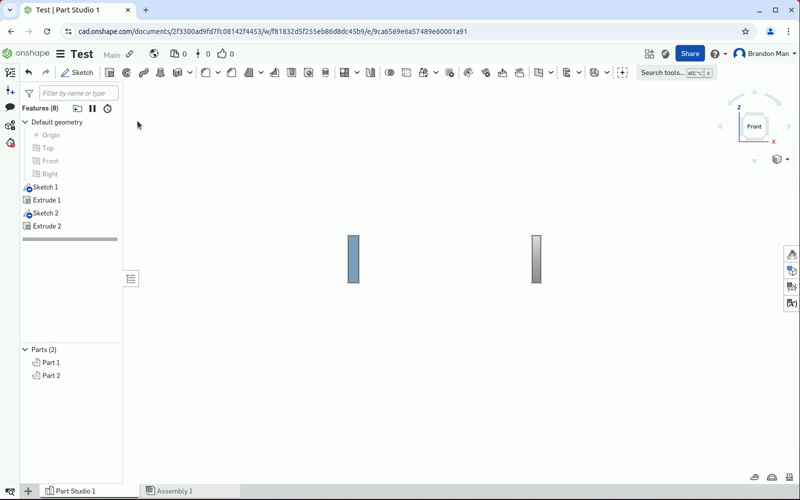
key(shift+h)
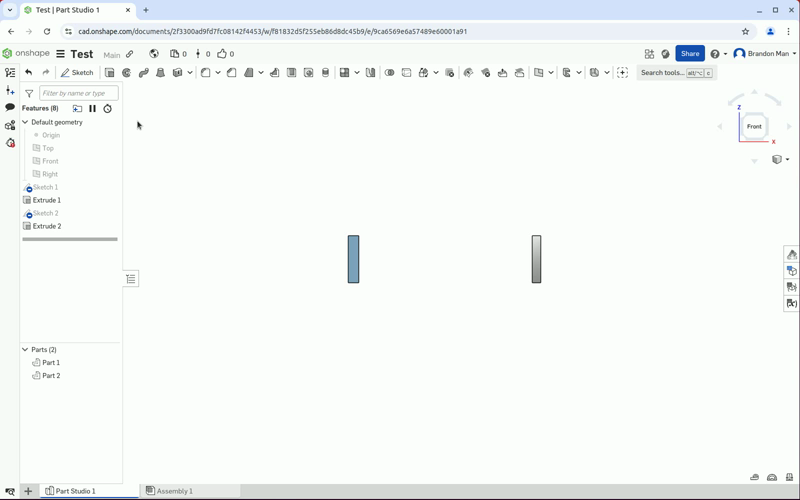
mouse_move(73, 189)
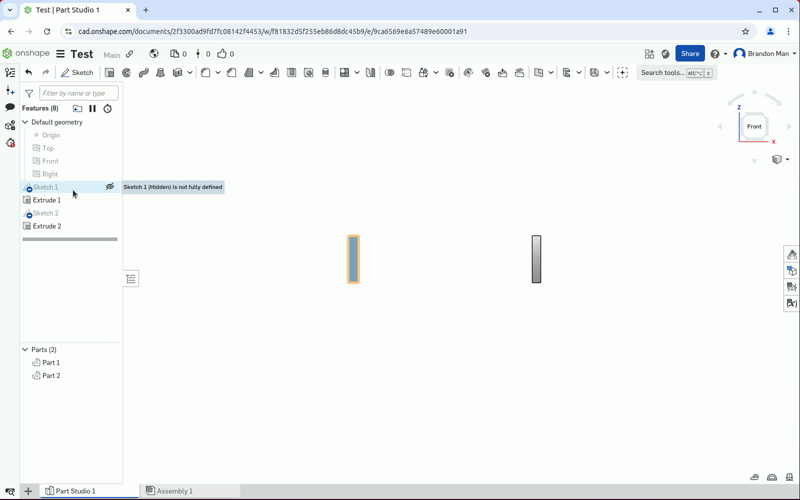
click(73, 189)
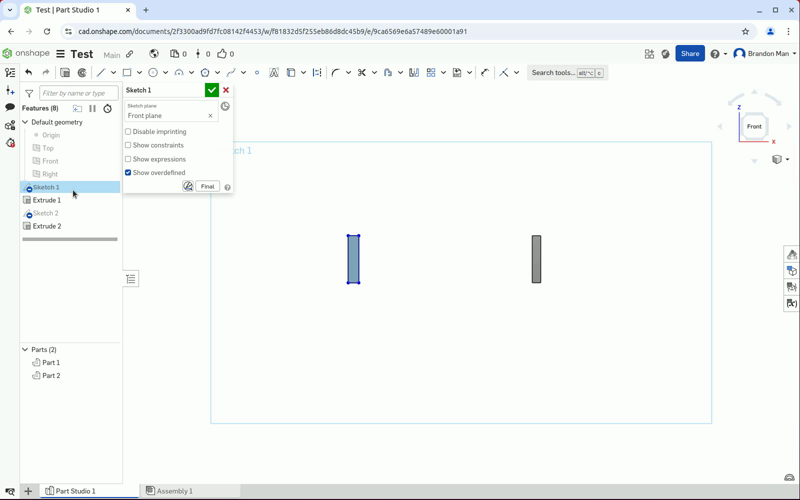
mouse_move(229, 92)
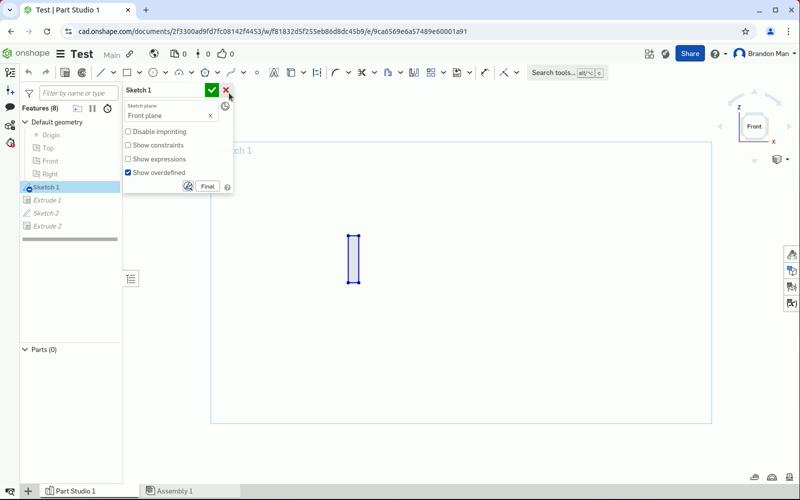
click(229, 92)
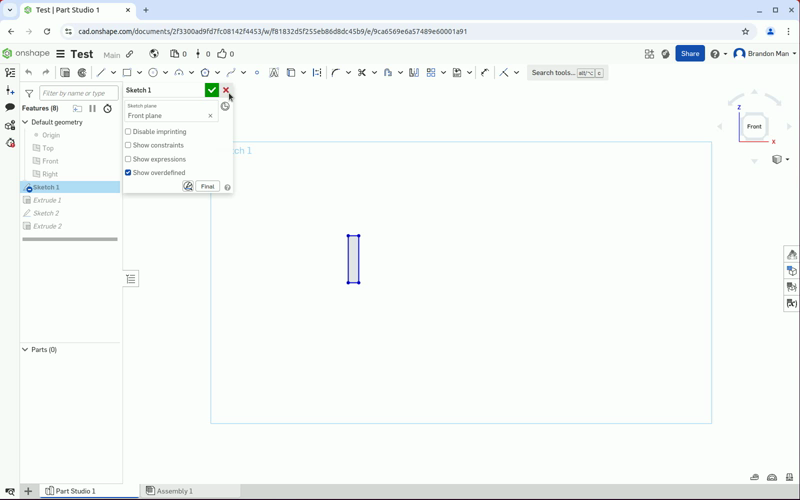
key(shift+s)
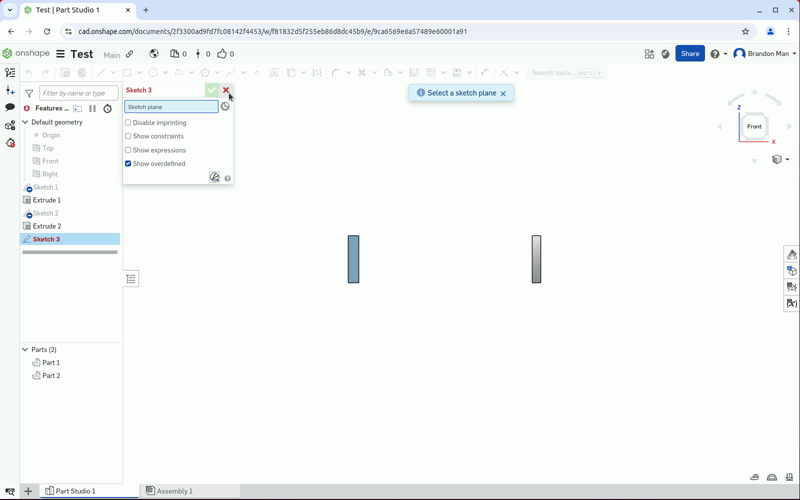
mouse_move(73, 163)
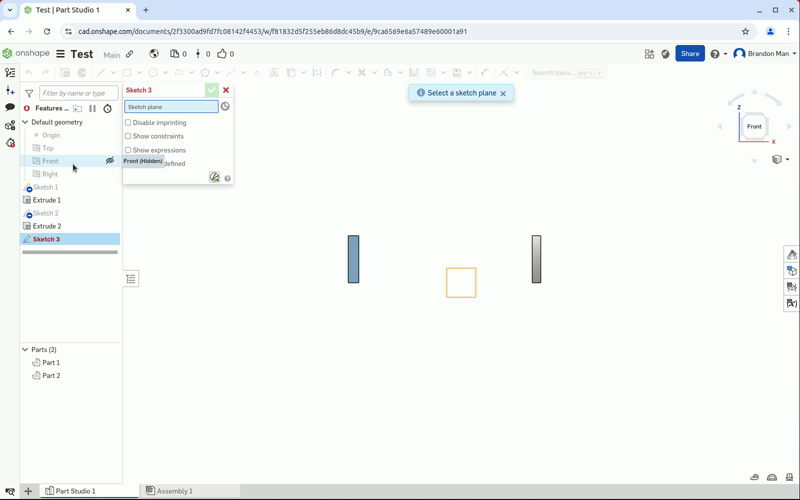
click(73, 163)
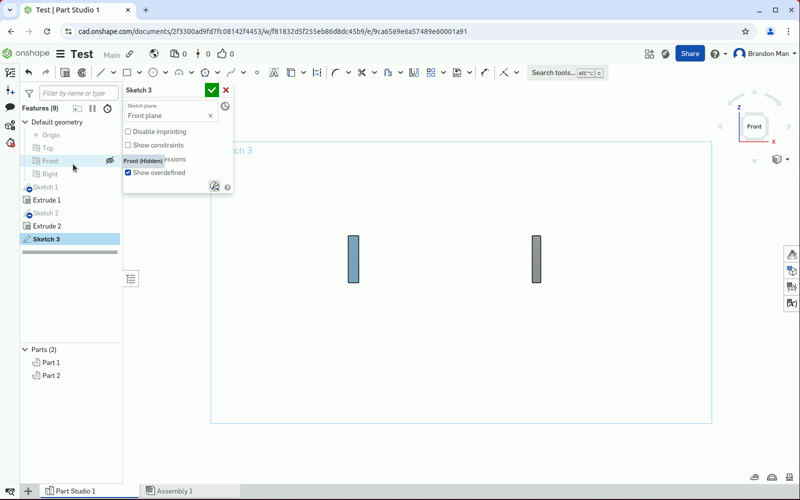
mouse_move(73, 352)
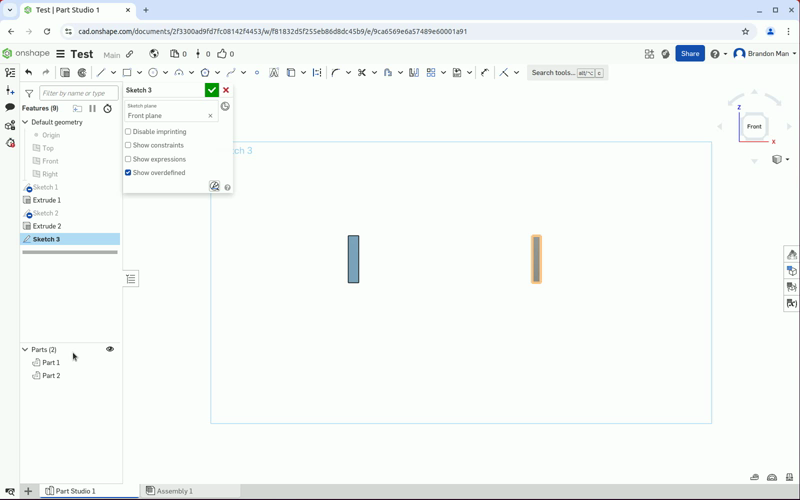
key(y)
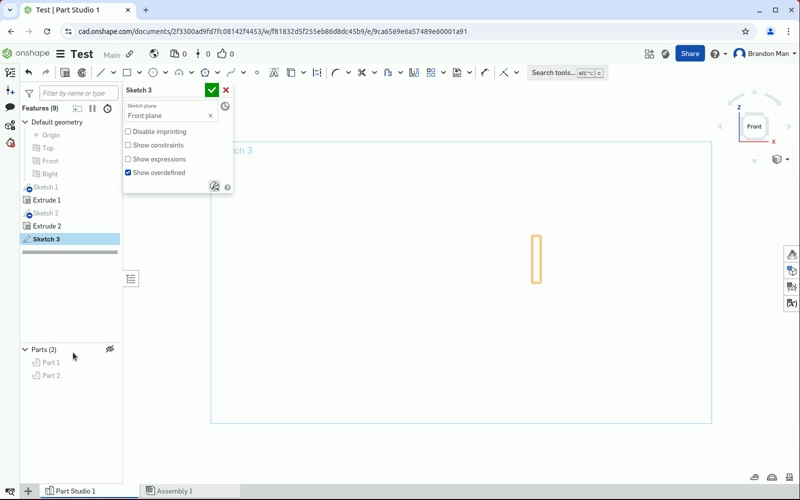
key(l)
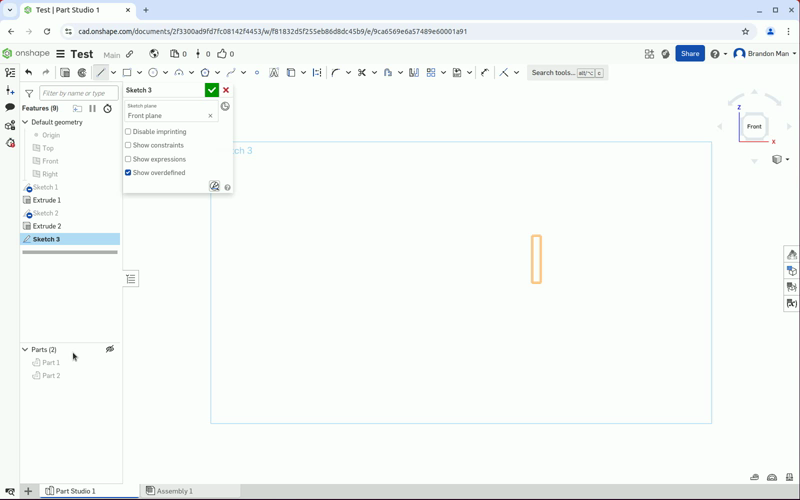
key_down(shift)
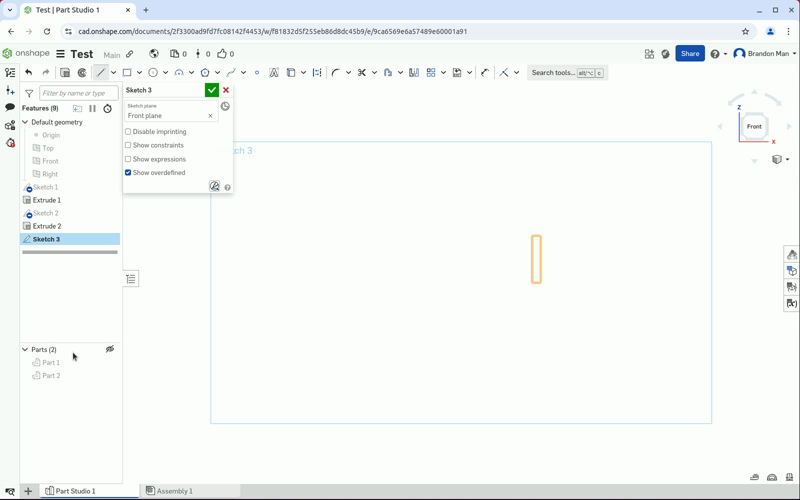
mouse_move(348, 290)
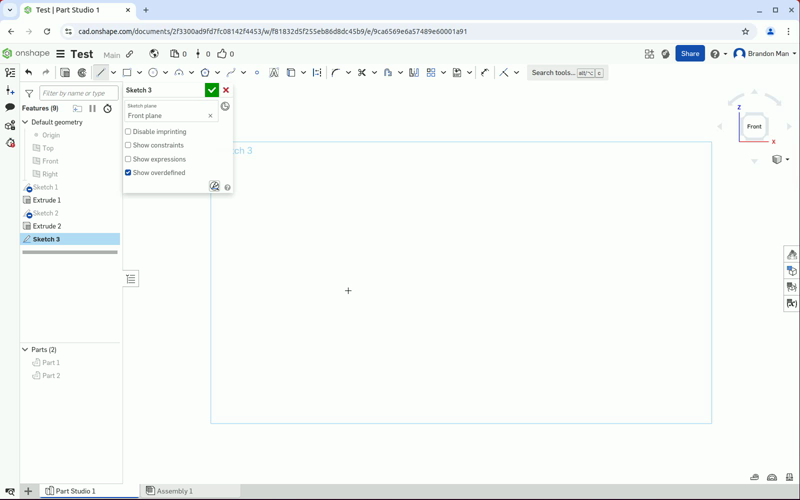
click(348, 290)
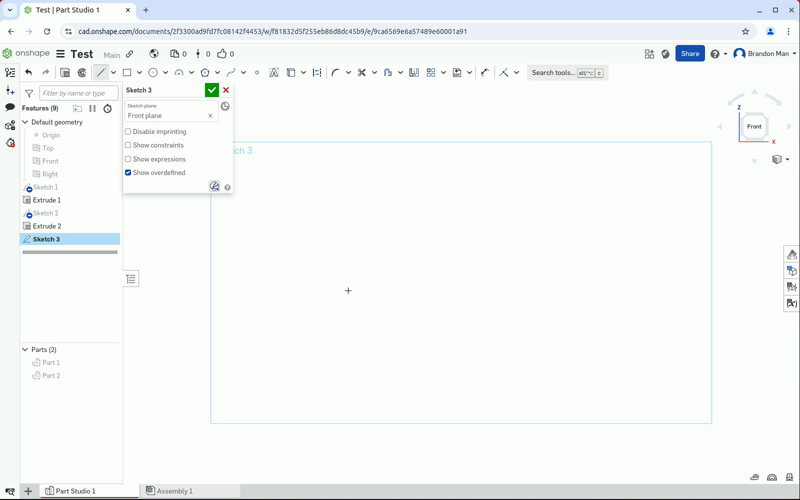
key_up(shift)
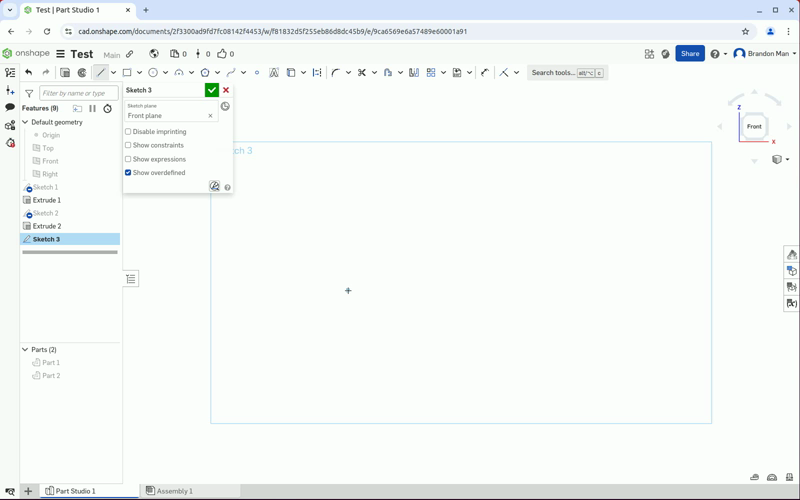
key_down(shift)
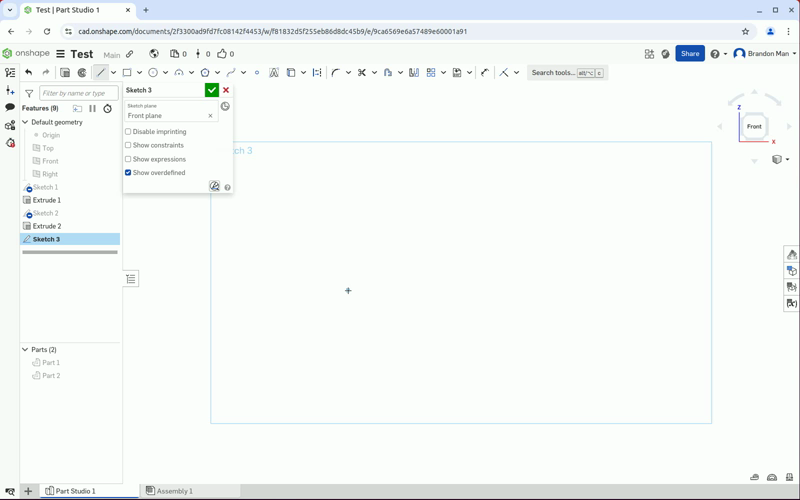
mouse_move(539, 290)
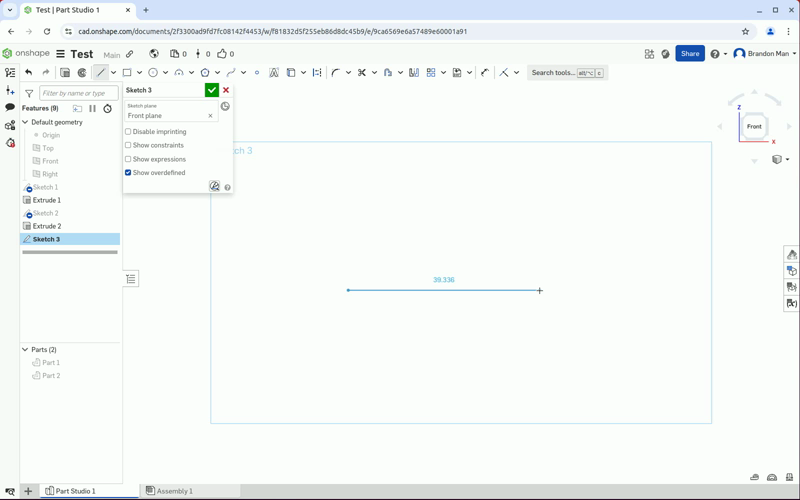
click(539, 290)
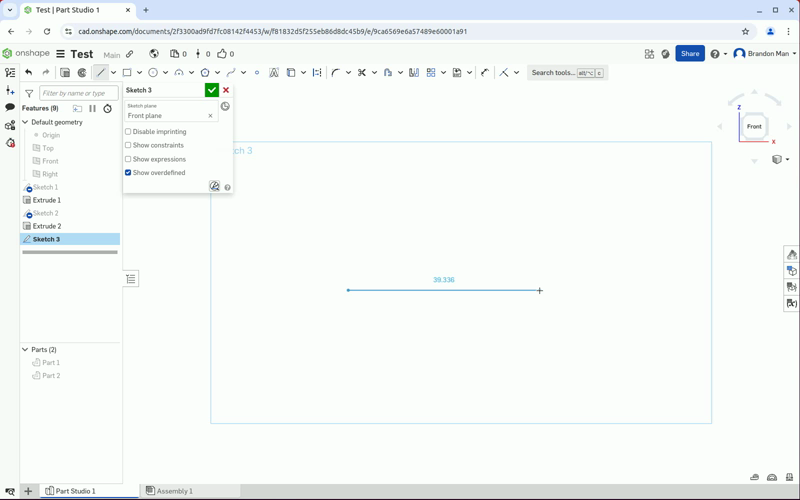
key_up(shift)
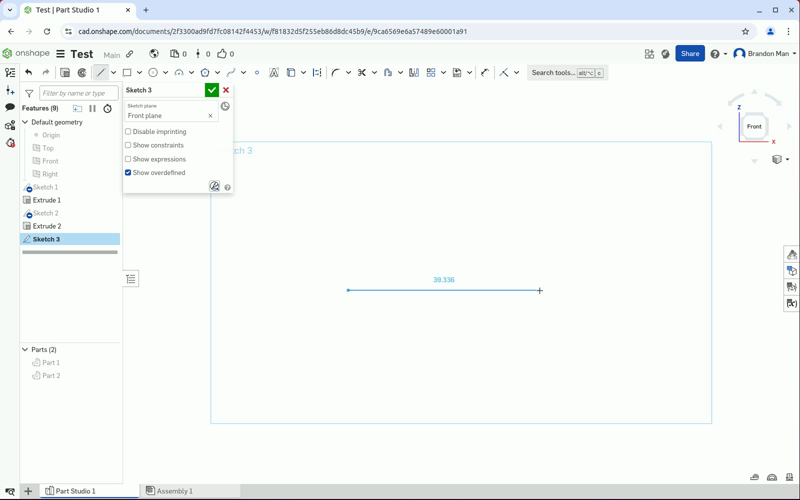
key_down(shift)
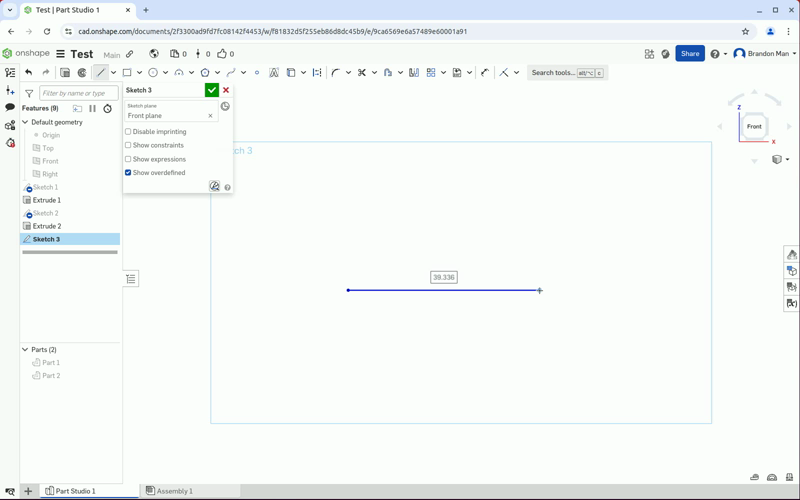
mouse_move(569, 290)
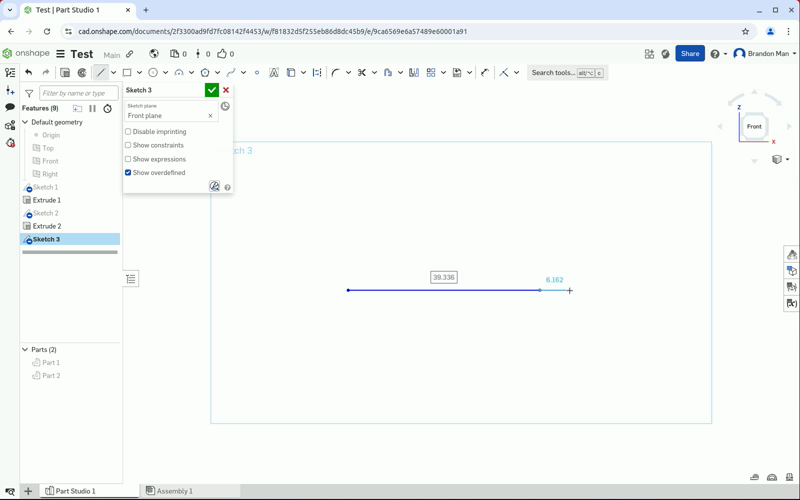
mouse_move(539, 282)
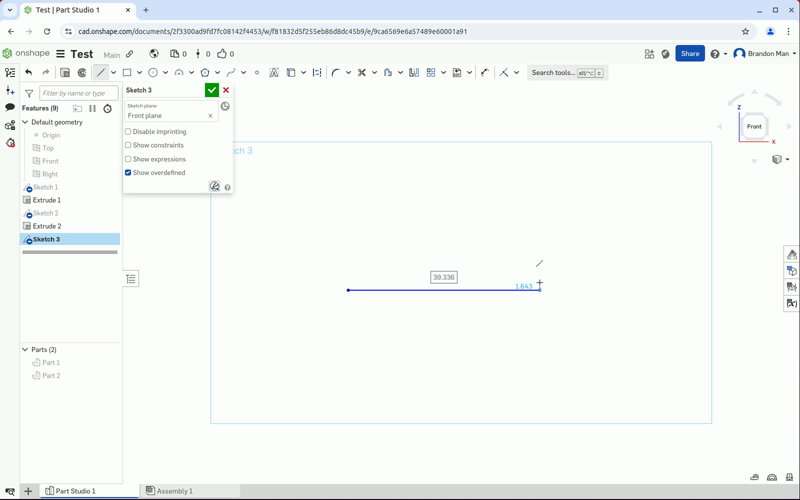
click(539, 282)
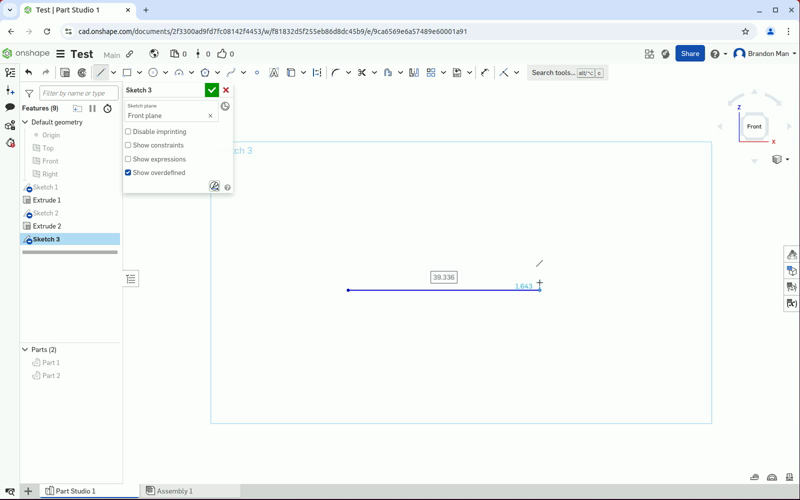
key_up(shift)
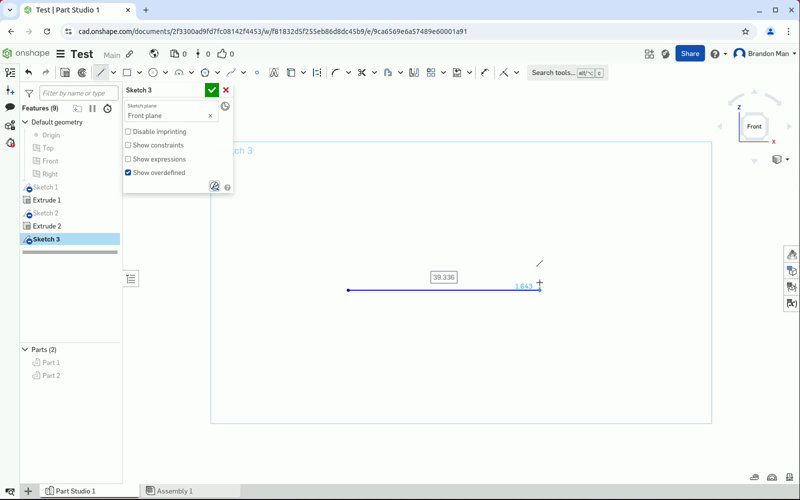
key_down(shift)
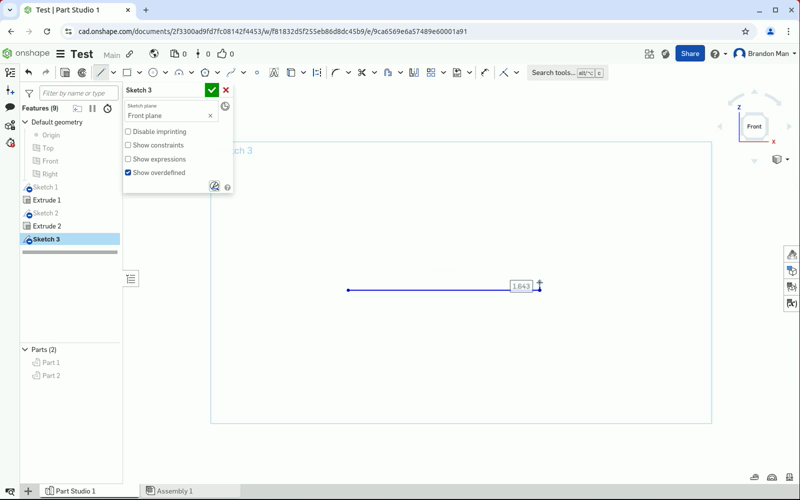
mouse_move(569, 282)
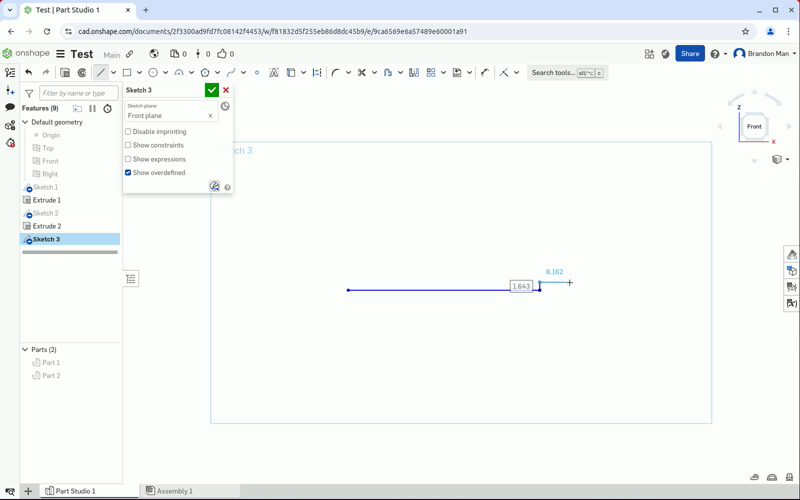
mouse_move(531, 282)
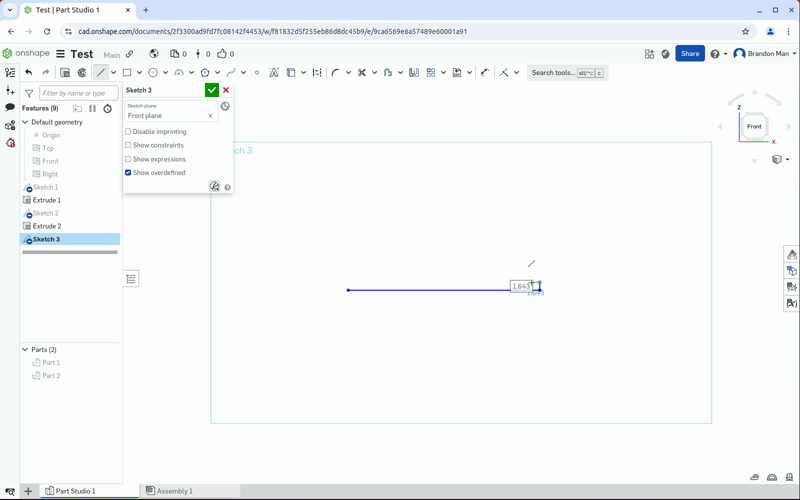
click(531, 282)
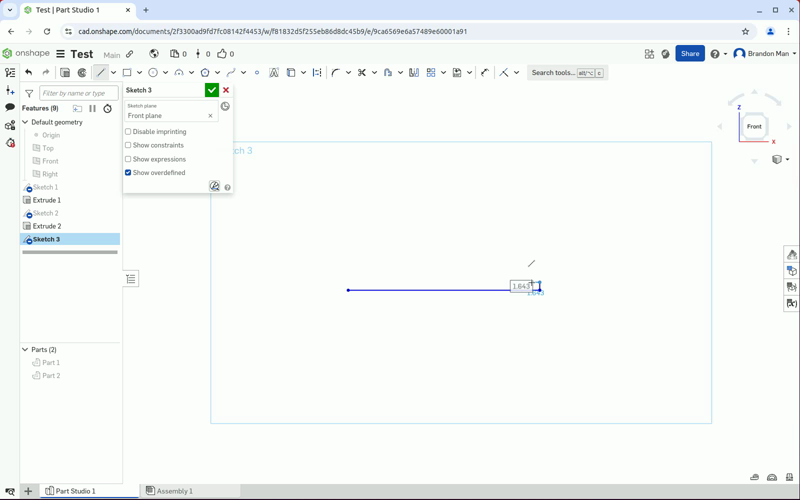
key_up(shift)
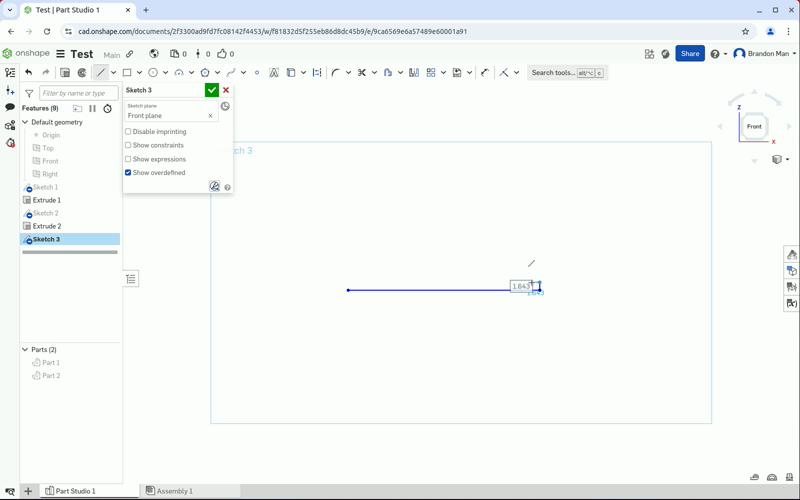
key_down(shift)
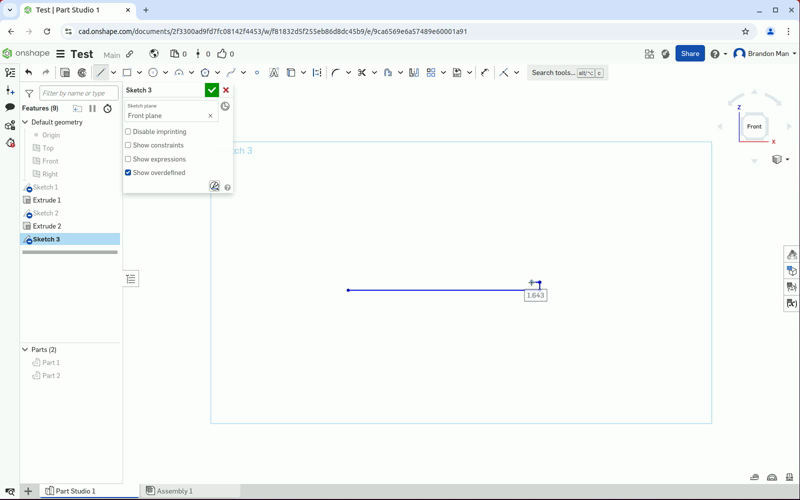
mouse_move(358, 282)
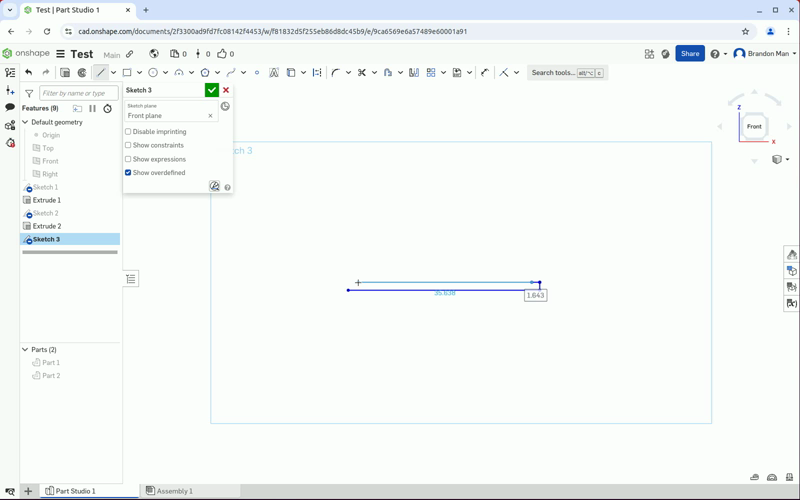
click(358, 282)
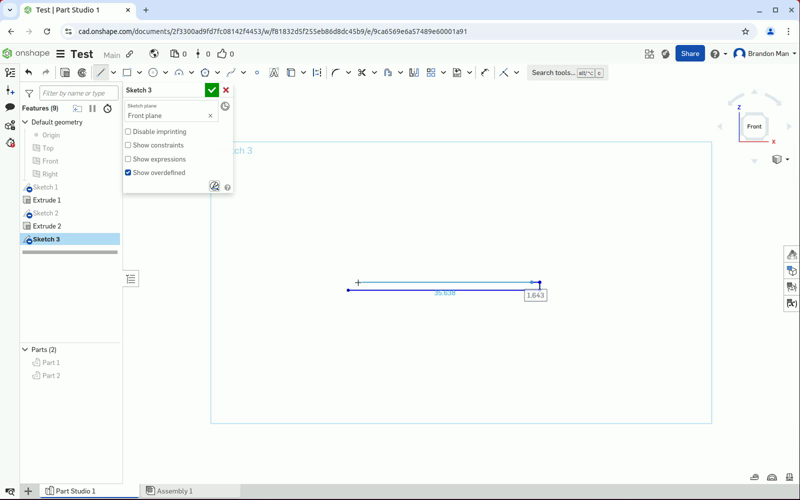
key_up(shift)
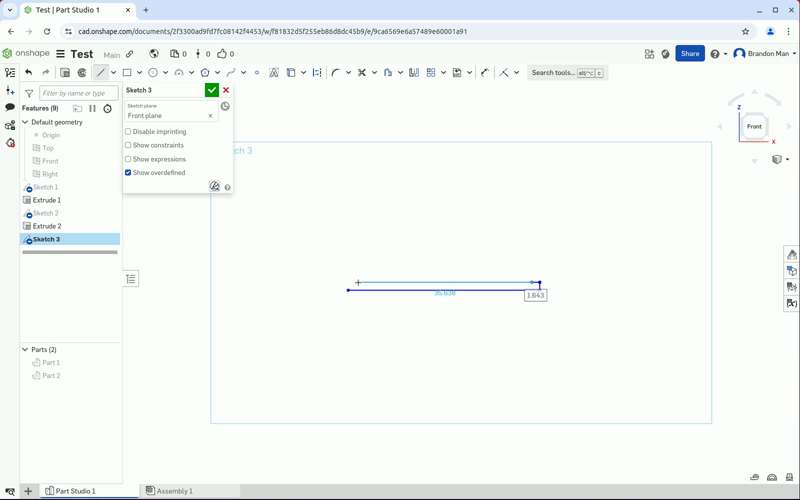
key_down(shift)
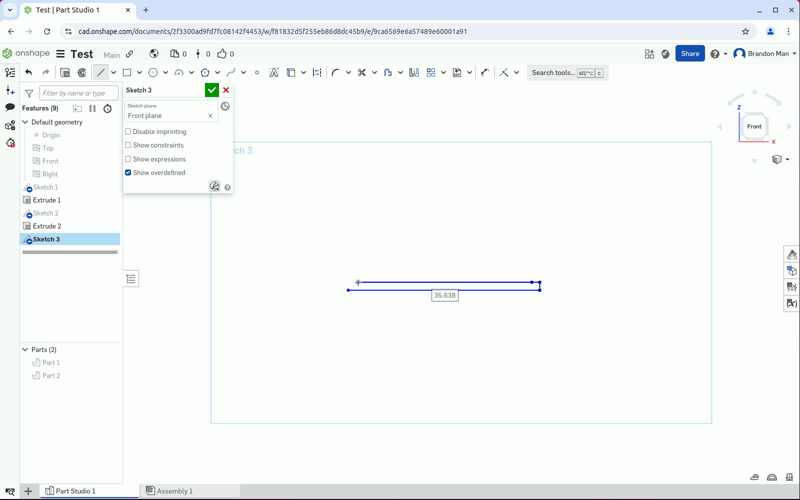
mouse_move(388, 282)
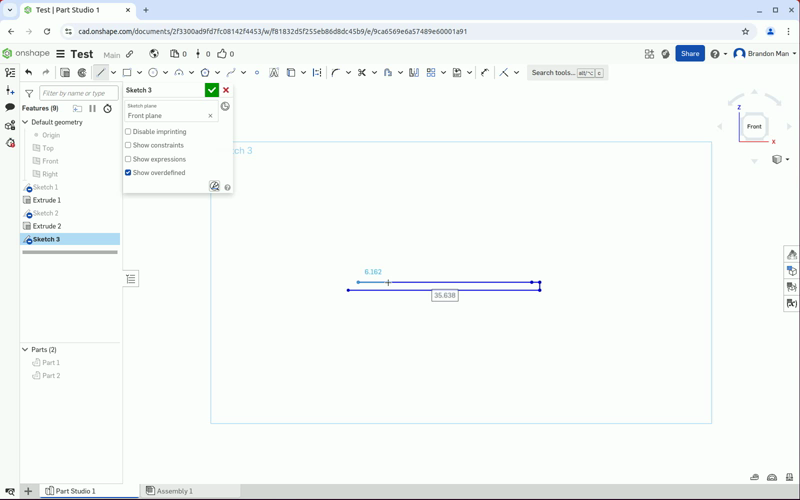
mouse_move(348, 282)
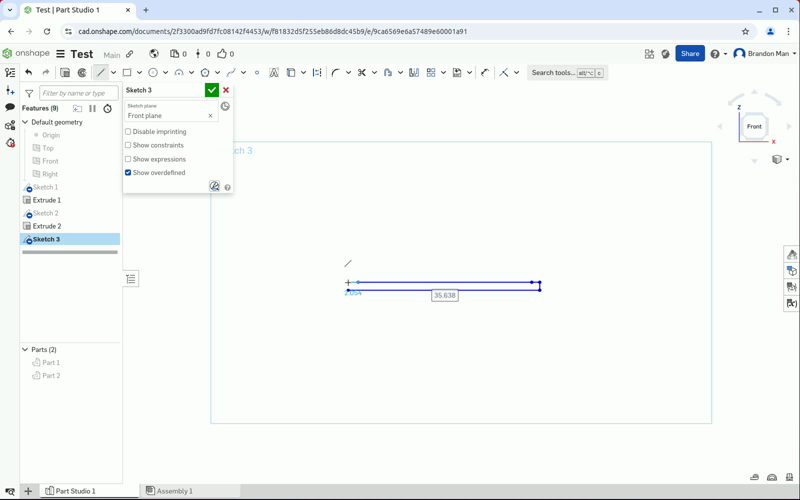
click(348, 282)
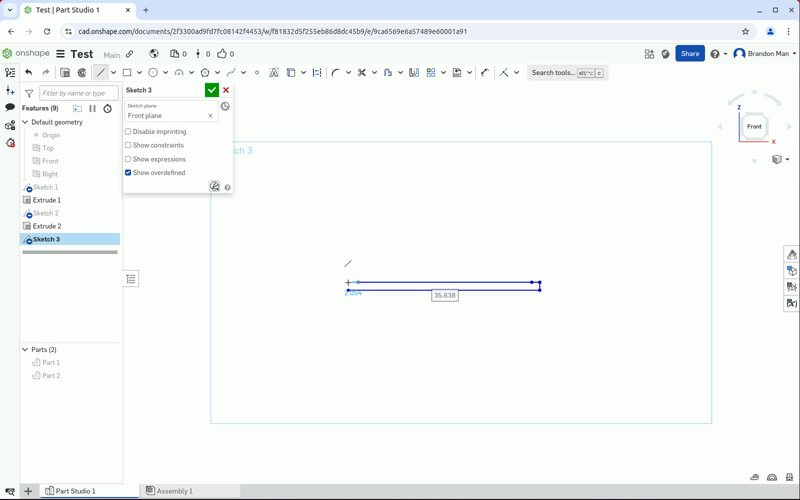
key_up(shift)
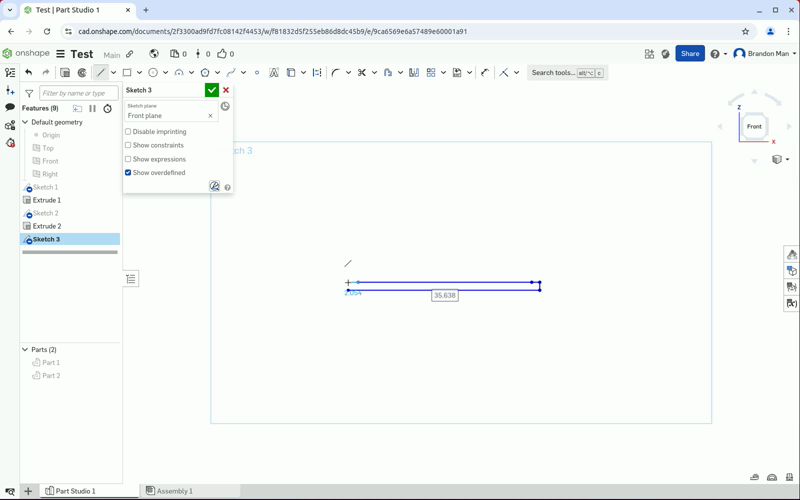
mouse_move(378, 282)
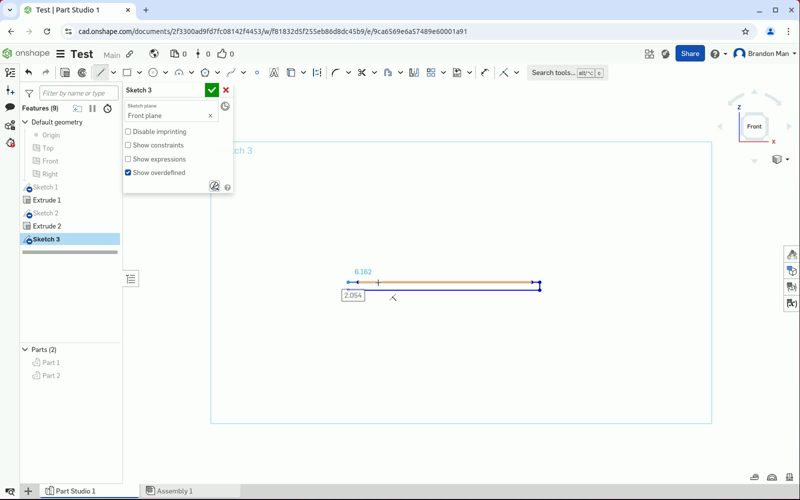
key_down(shift)
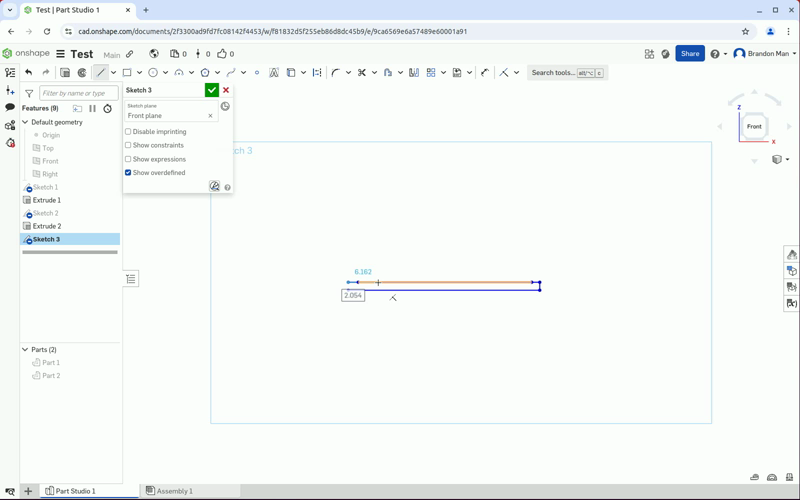
mouse_move(348, 290)
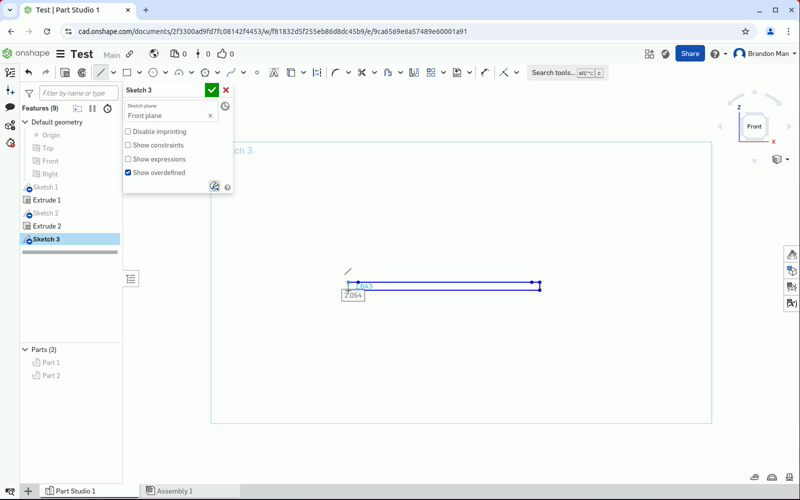
key_up(shift)
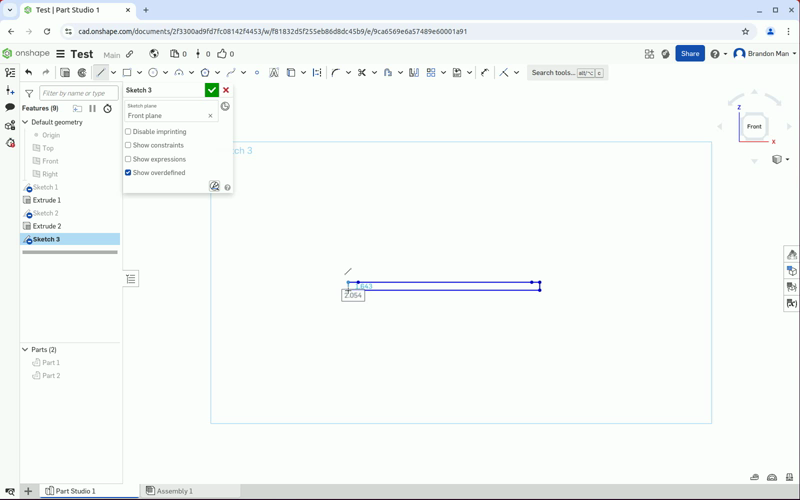
click(348, 290)
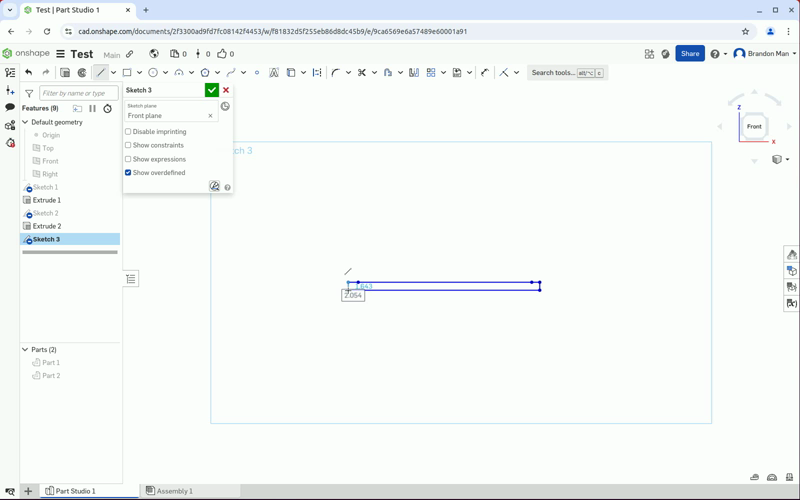
key(esc)
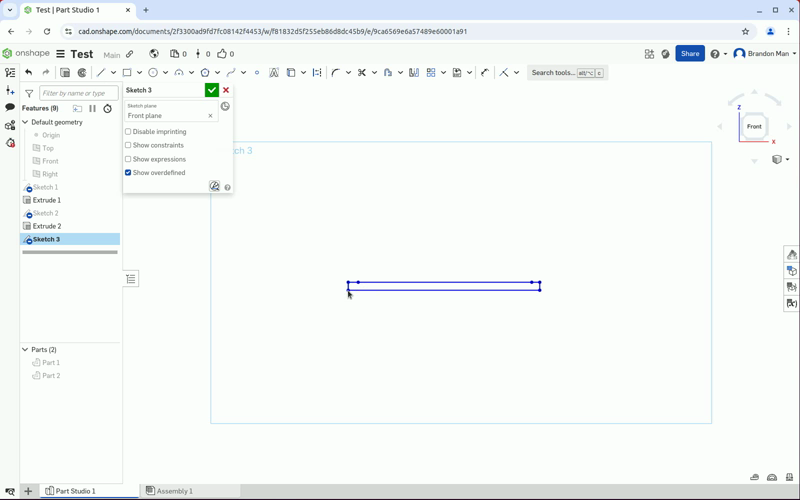
mouse_move(368, 285)
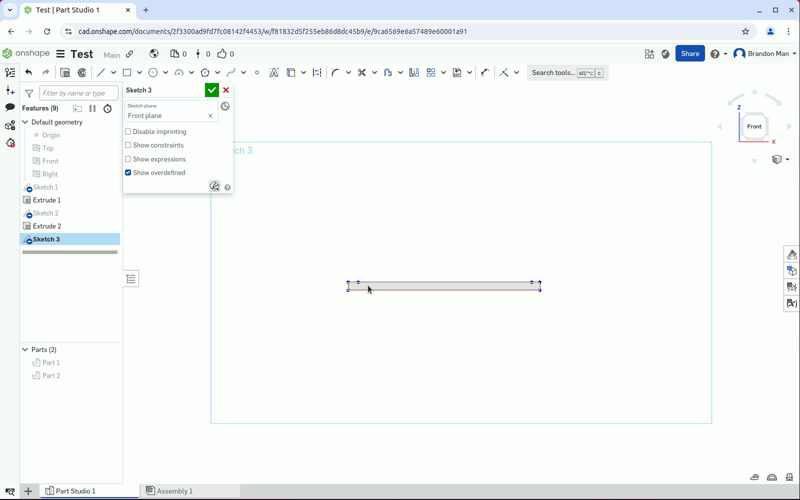
scroll(6)
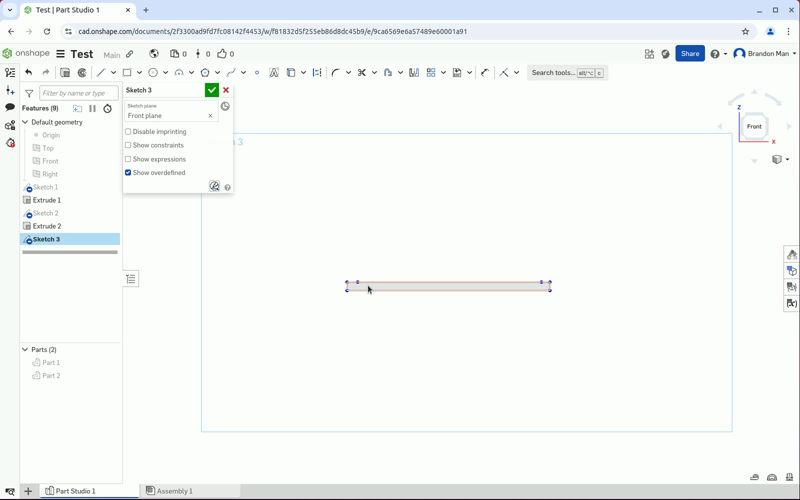
scroll(6)
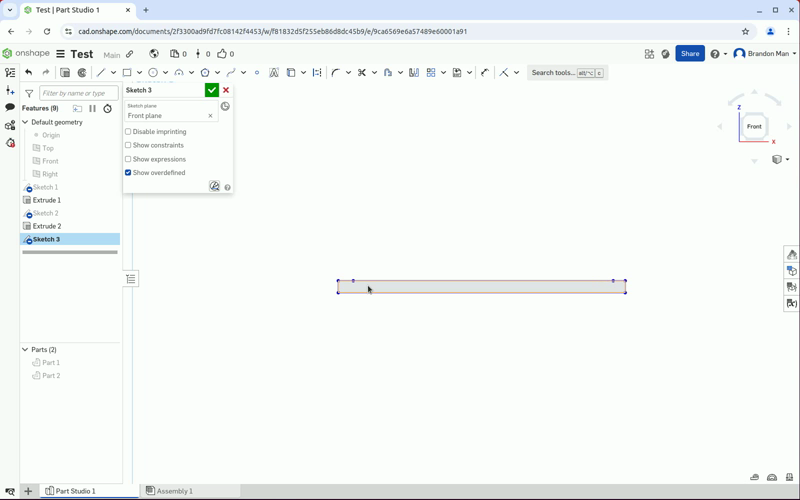
scroll(6)
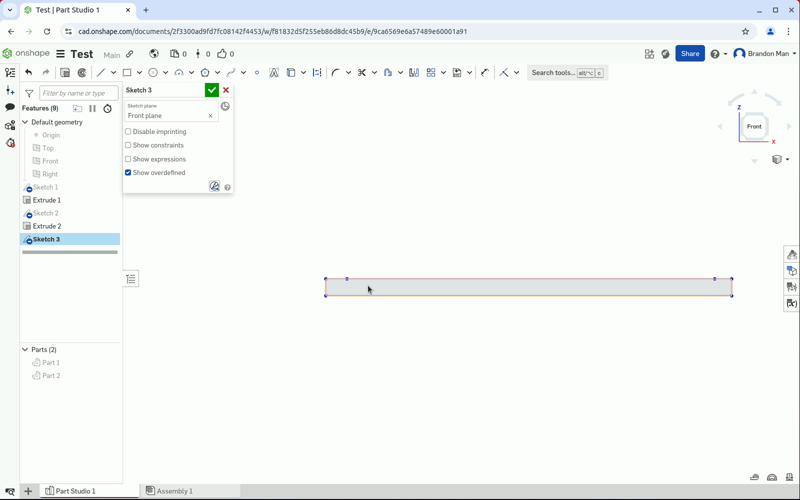
scroll(6)
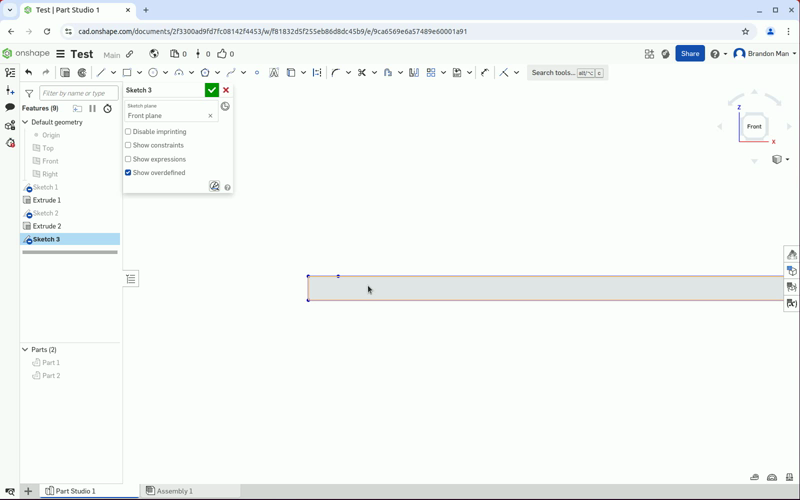
scroll(6)
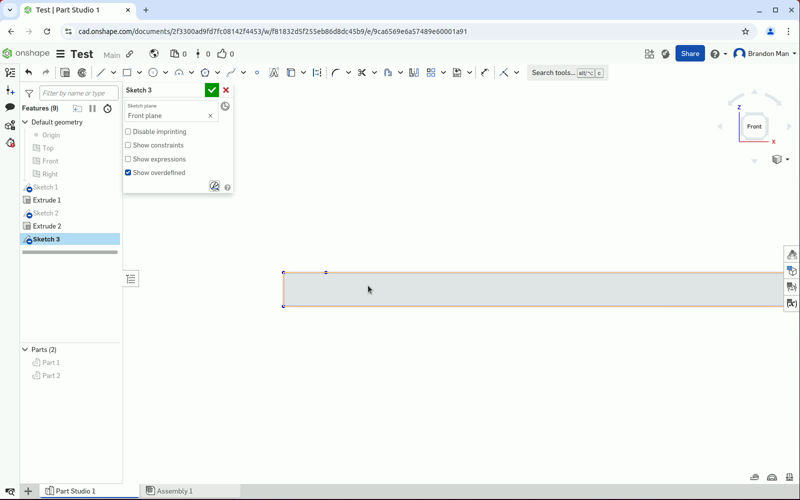
scroll(6)
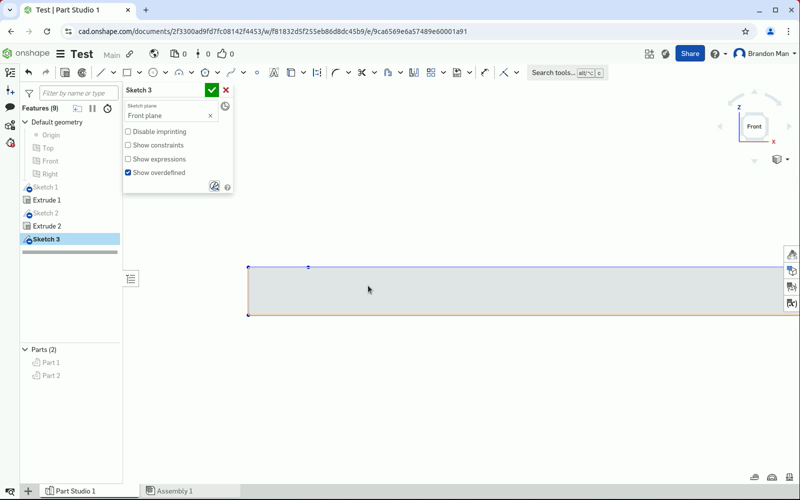
scroll(6)
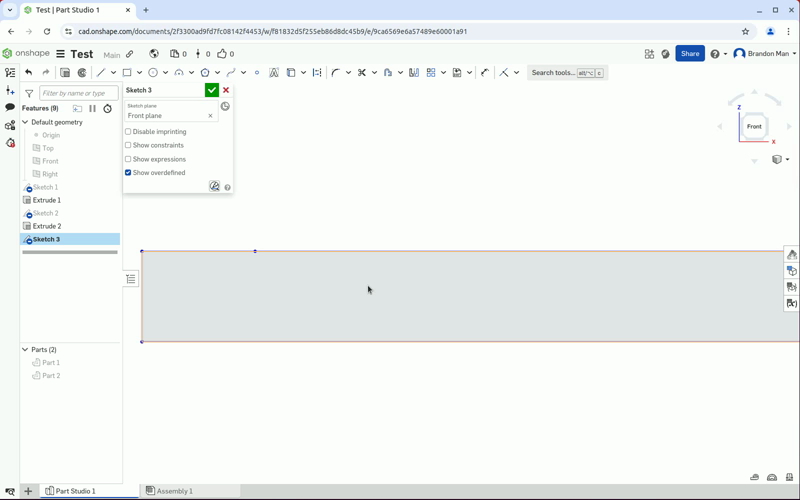
click(368, 285)
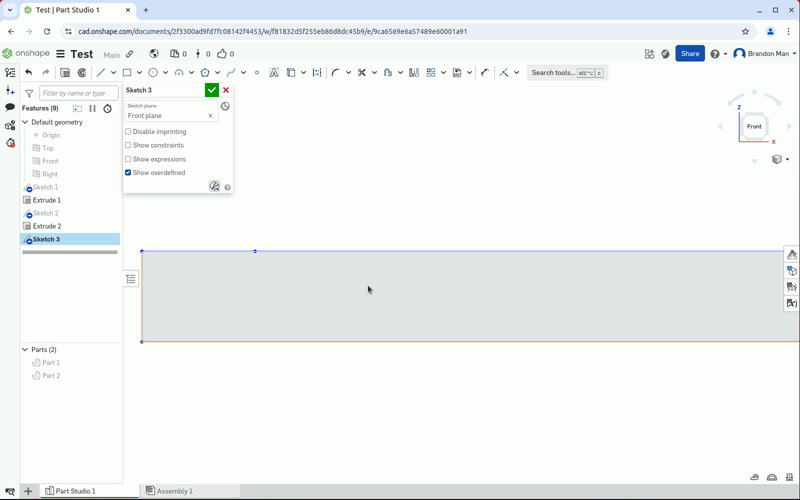
scroll(-6)
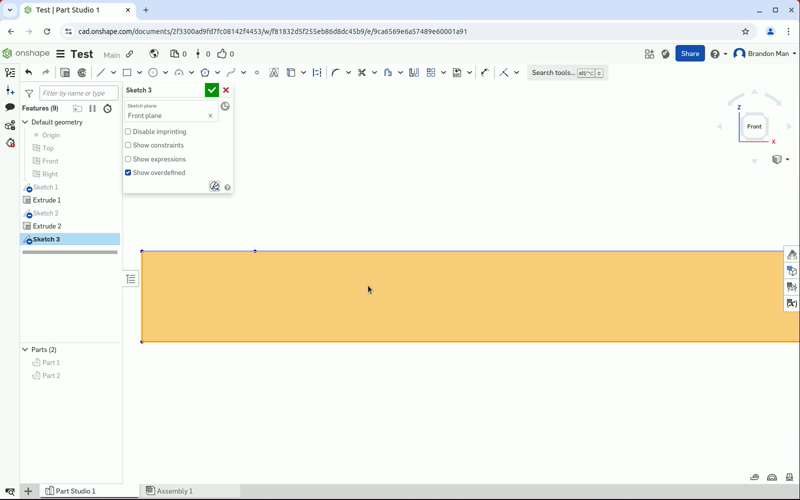
scroll(-6)
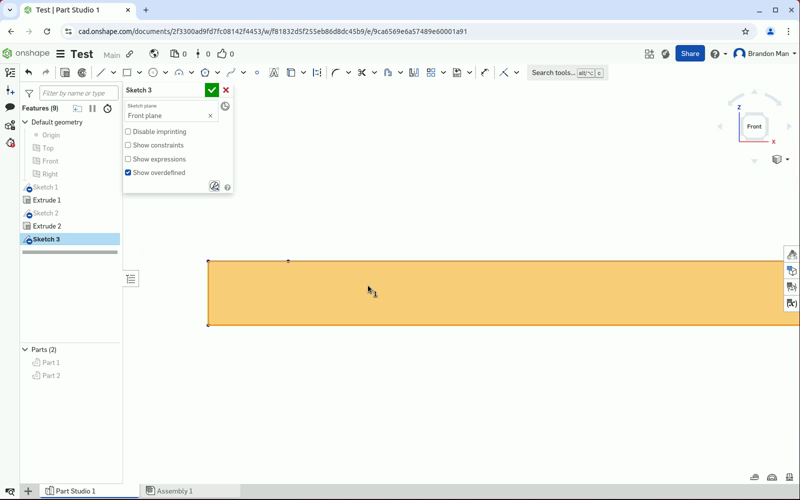
scroll(-6)
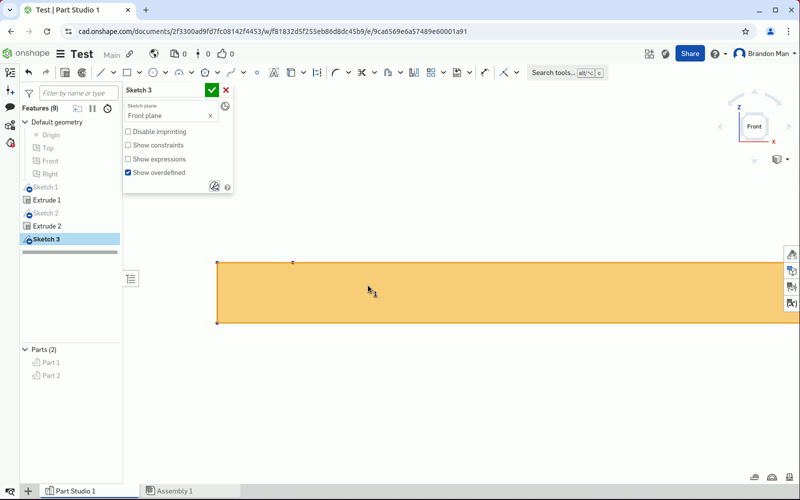
scroll(-6)
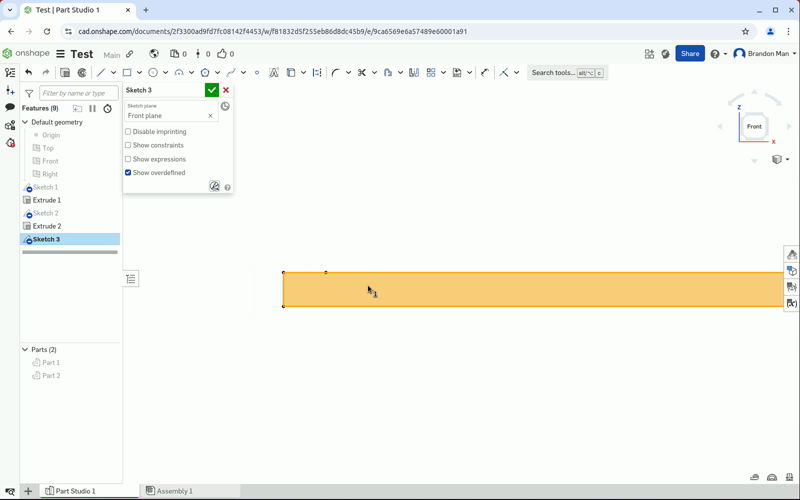
scroll(-6)
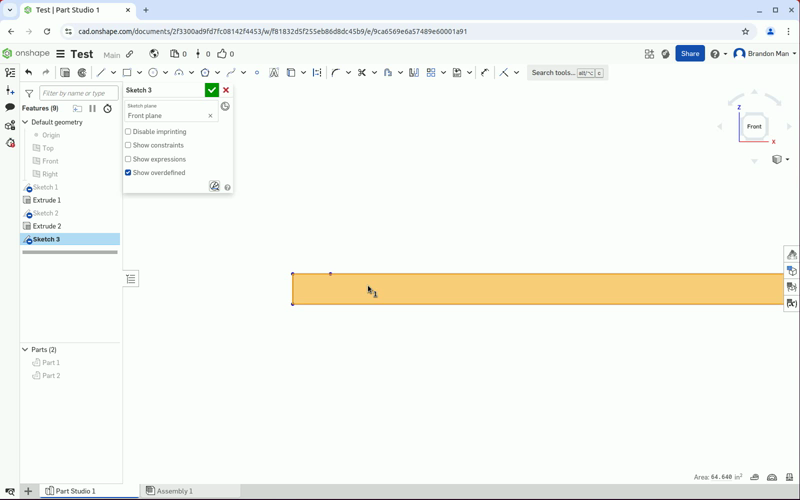
scroll(-6)
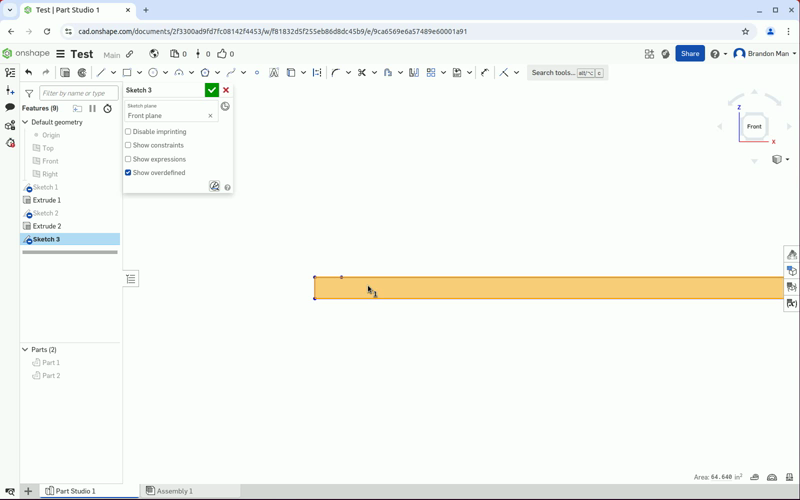
scroll(-6)
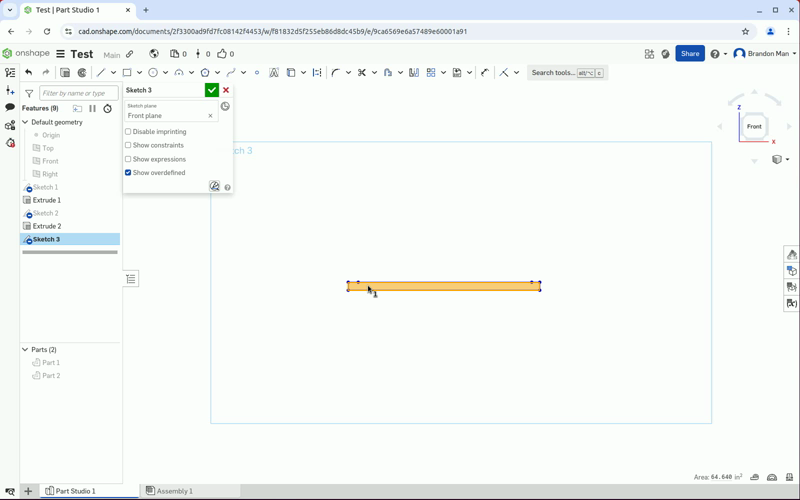
mouse_move(73, 352)
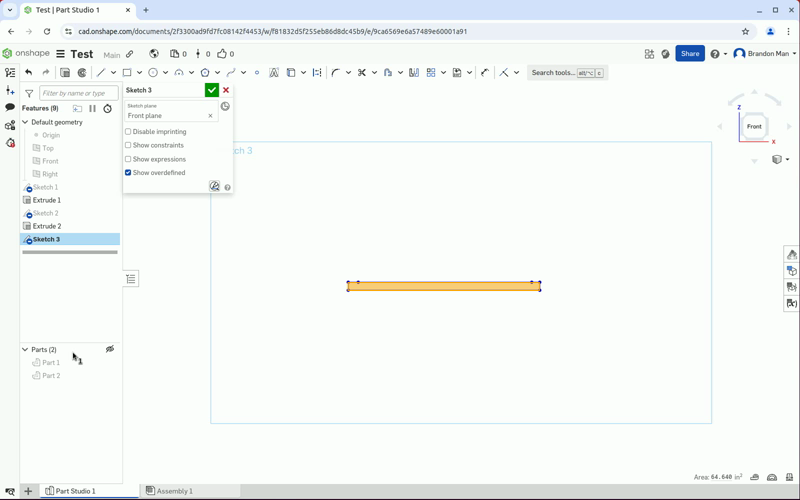
key(shift+y)
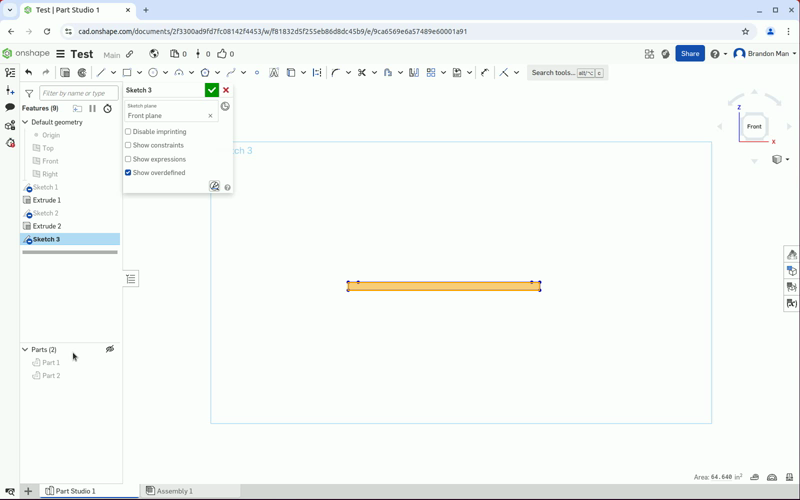
key(shift+e)
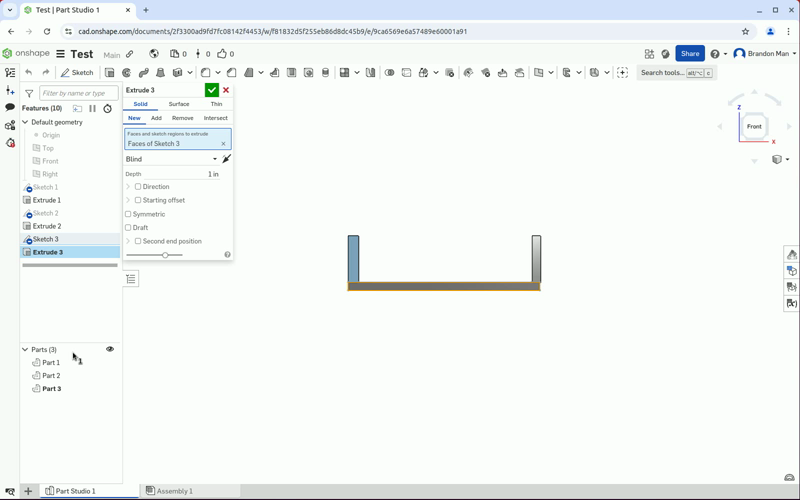
mouse_move(143, 106)
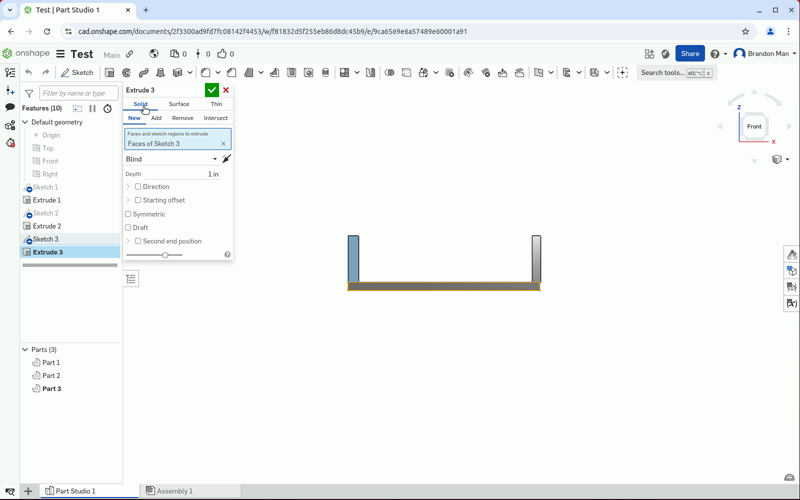
click(143, 106)
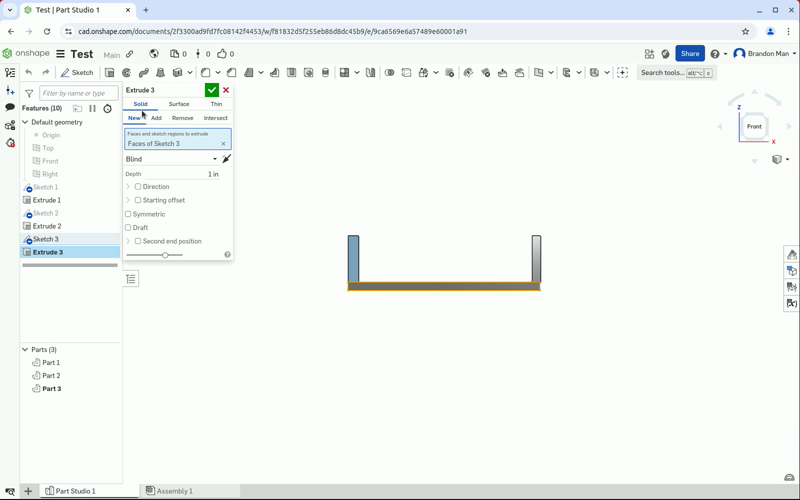
mouse_move(137, 120)
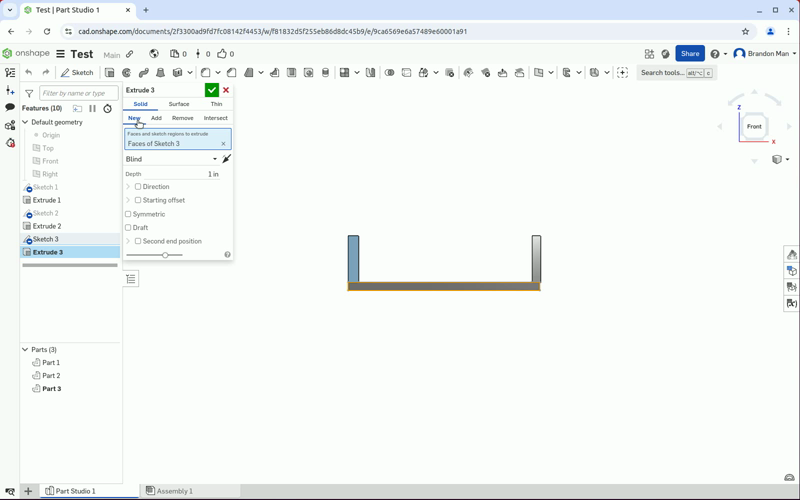
click(137, 120)
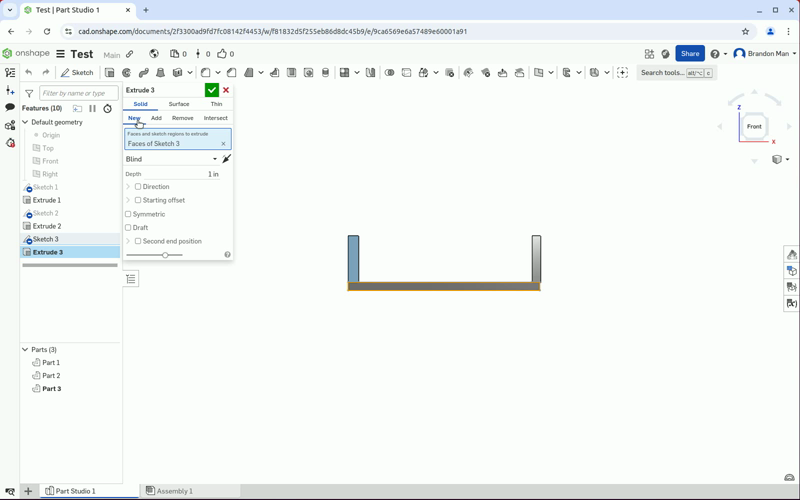
key(tab, 4)
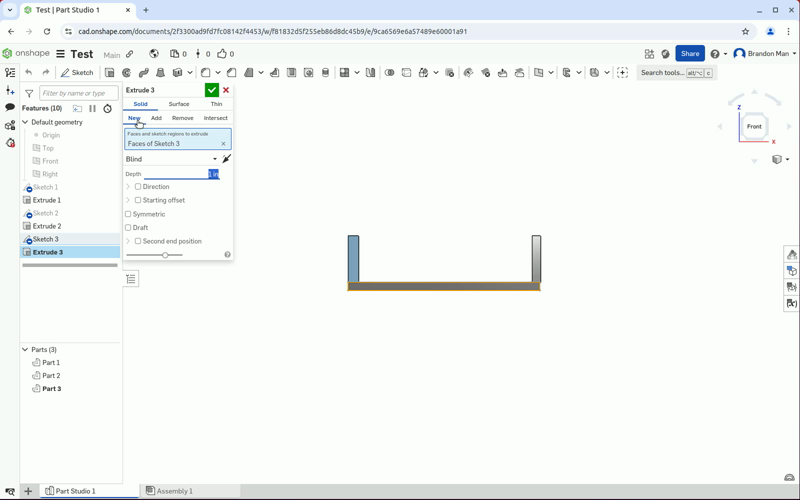
text(9.147)
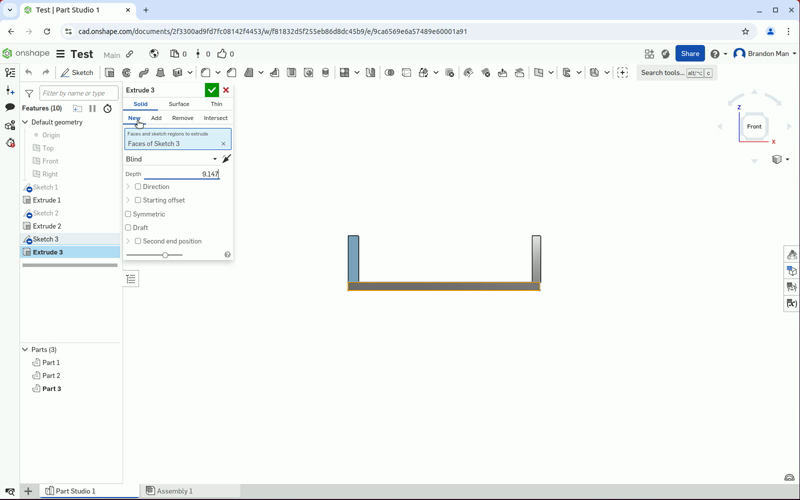
key(enter)
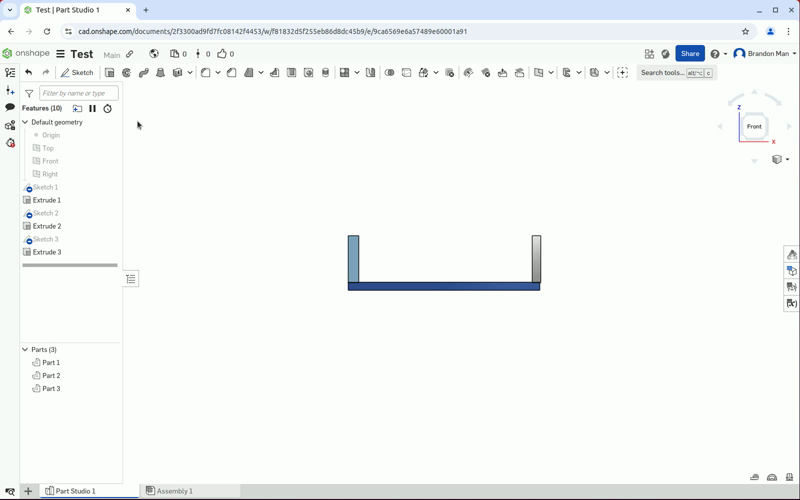
key(shift+h)
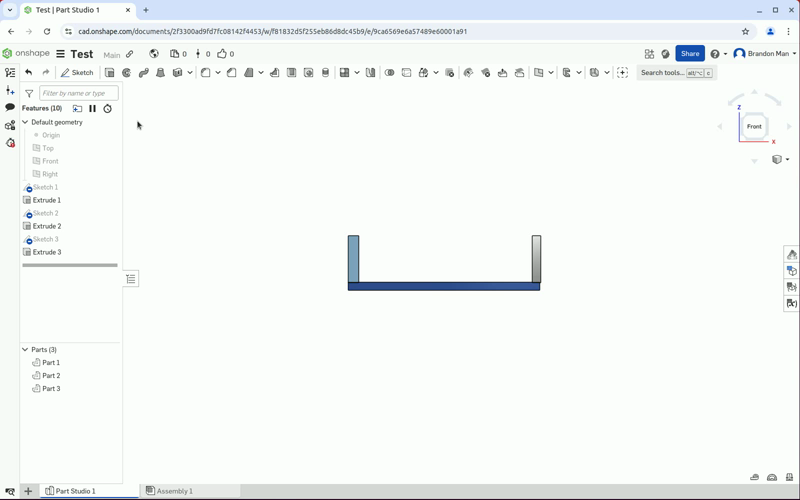
key(shift+h)
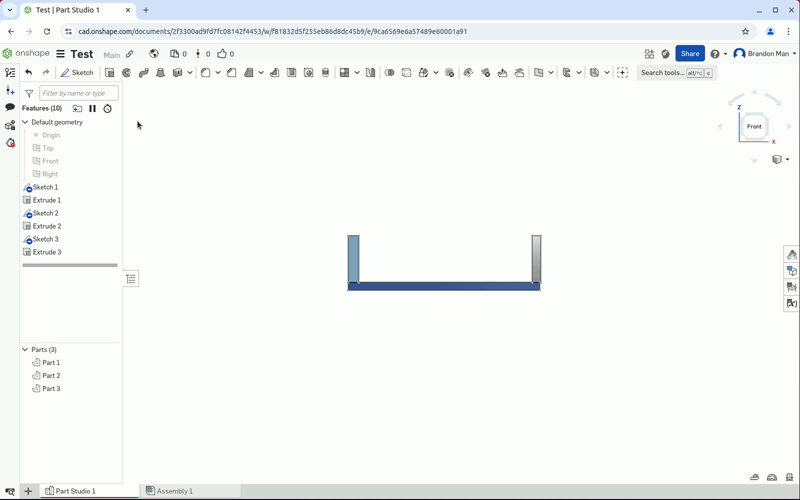
key(shift+7)
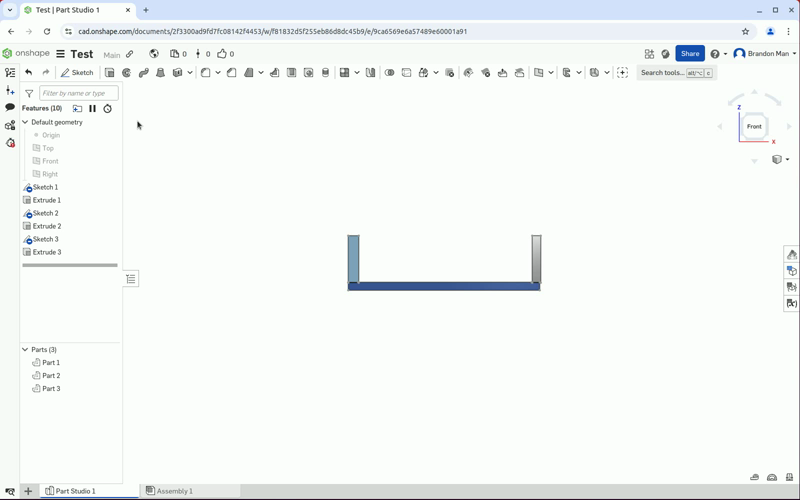
key(left, 2)
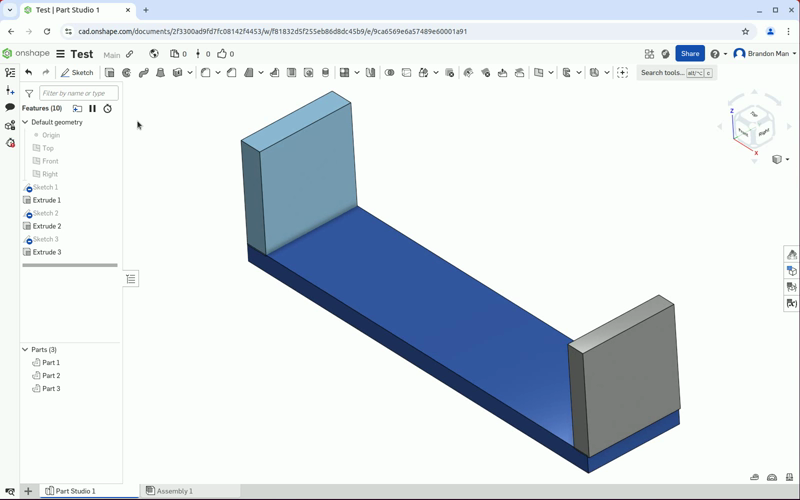
key(down, 2)
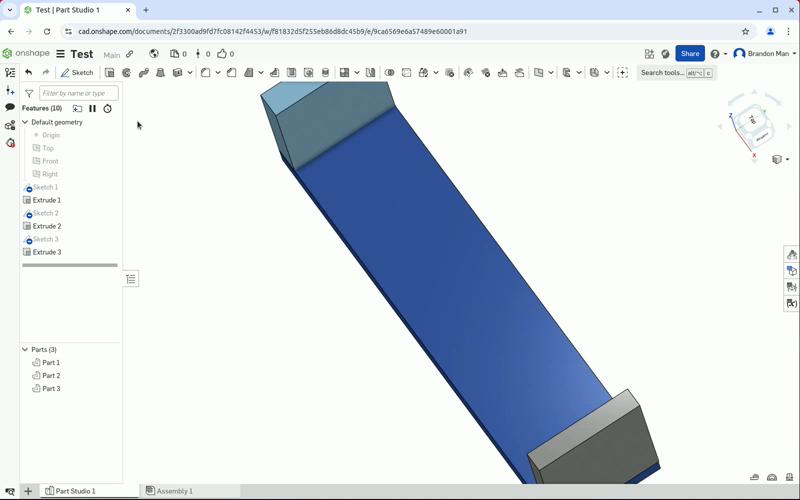
key(up, 2)
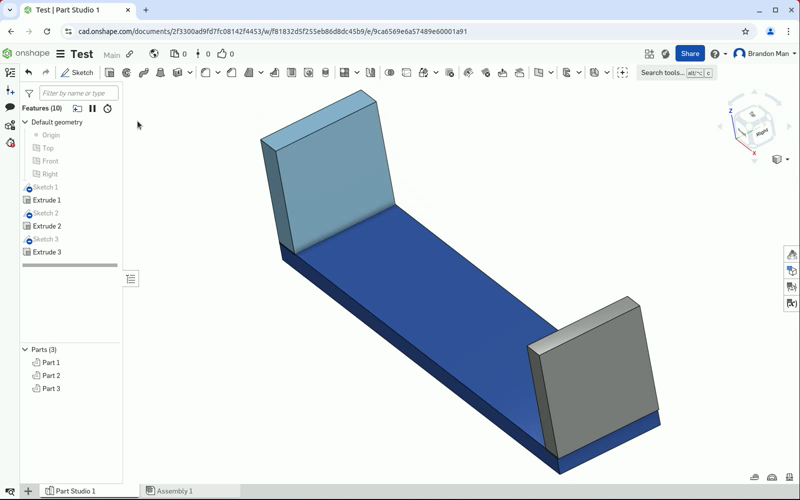
key(right, 2)
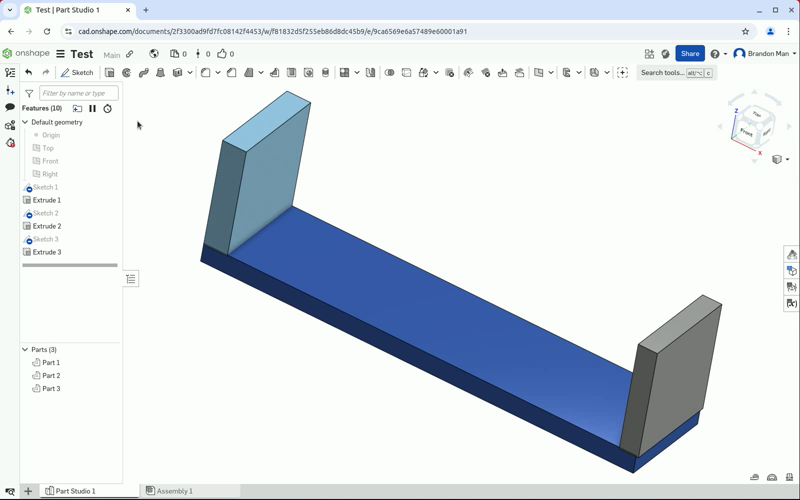
mouse_move(73, 189)
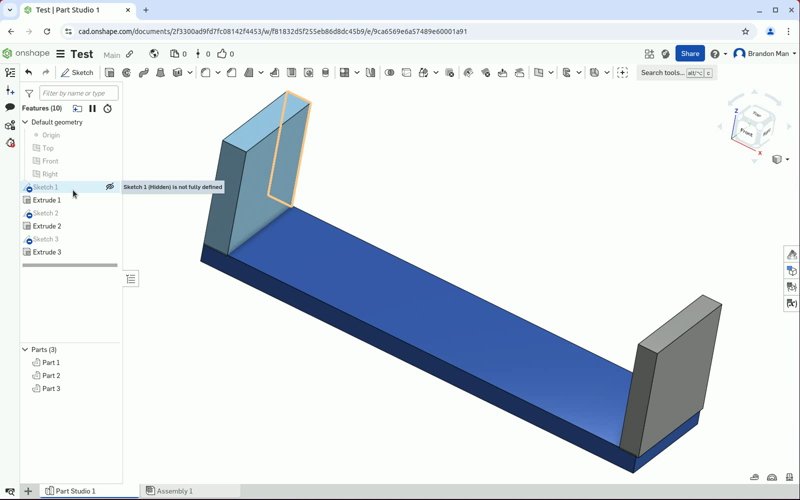
click(73, 189)